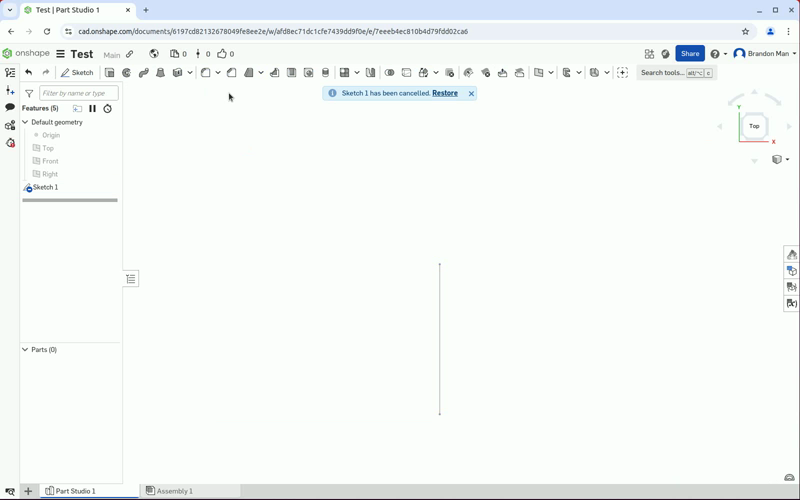
key(shift+h)
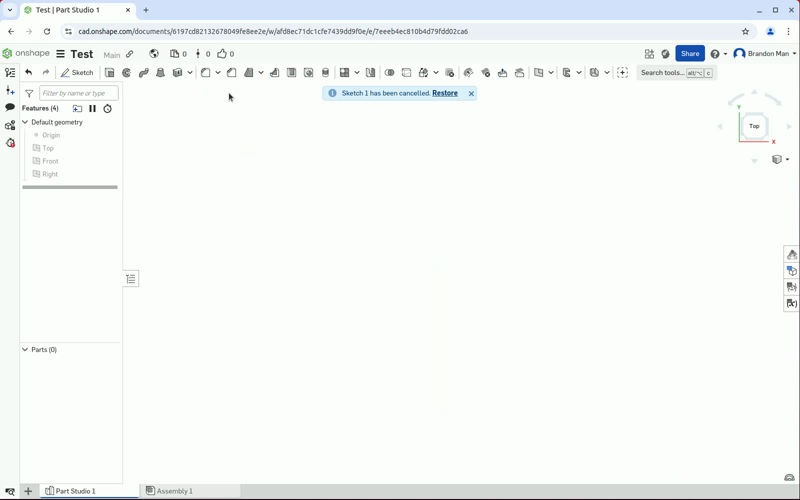
key(shift+s)
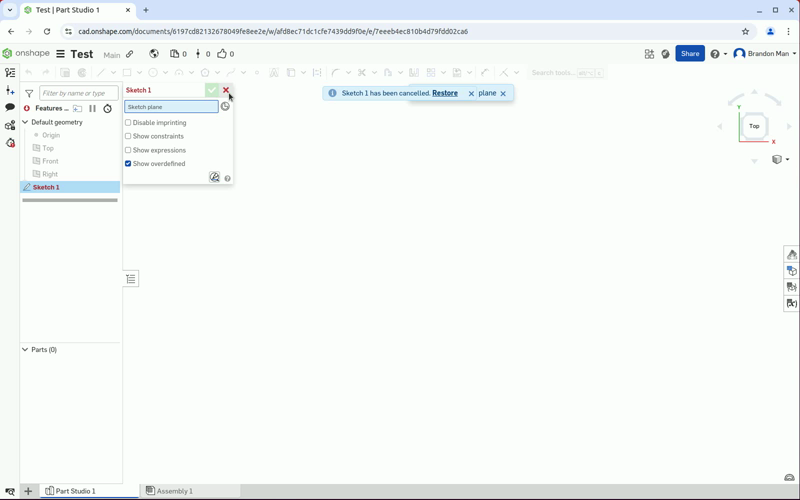
mouse_move(73, 150)
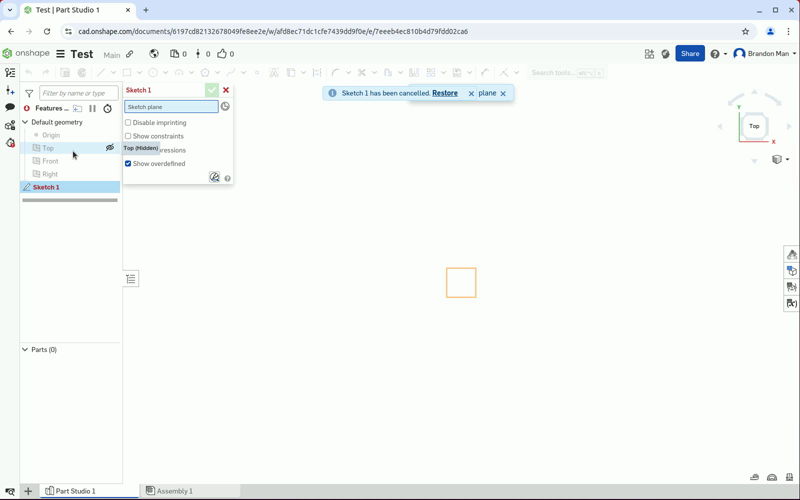
click(73, 150)
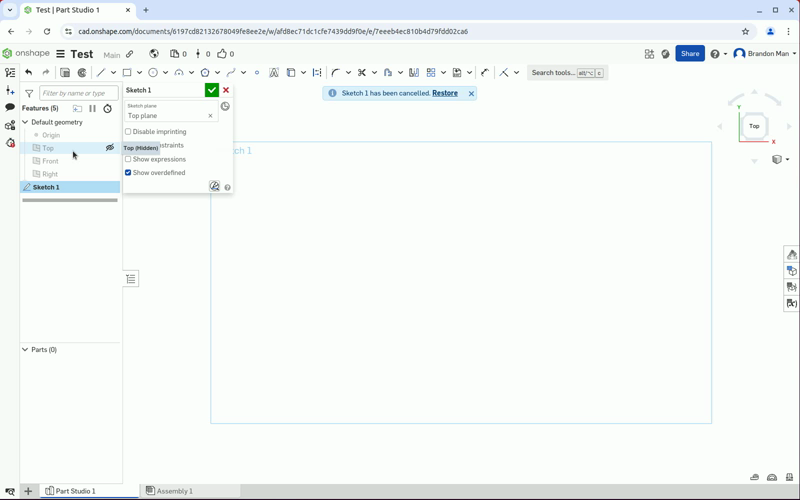
mouse_move(73, 352)
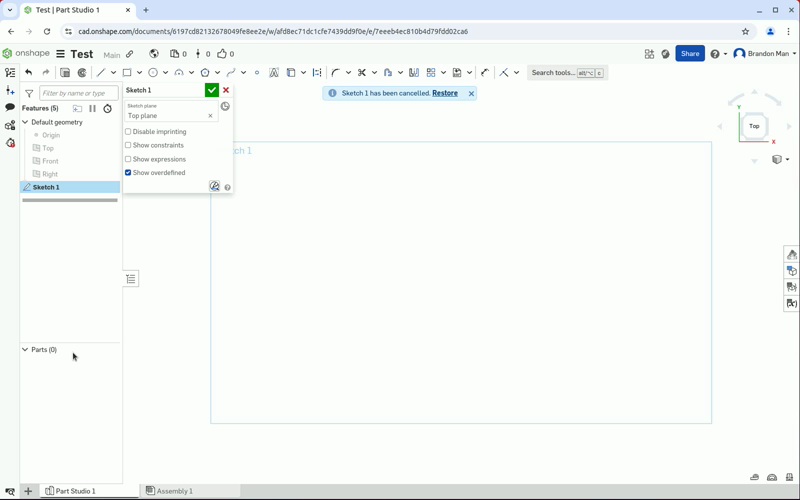
key(y)
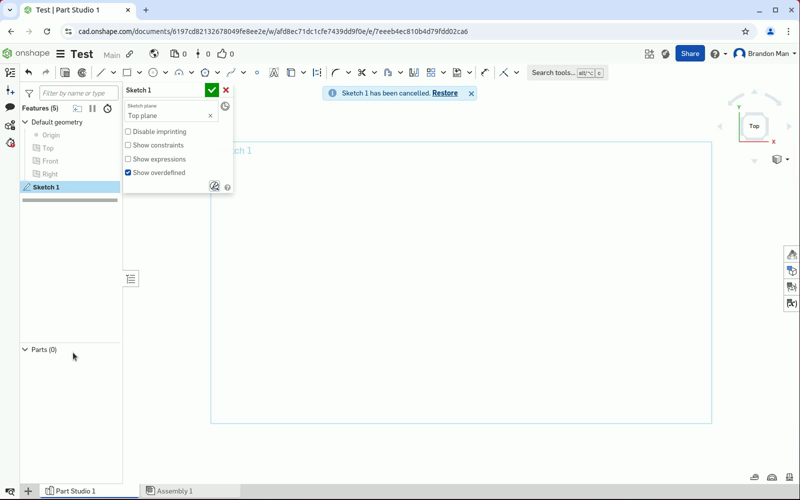
key(l)
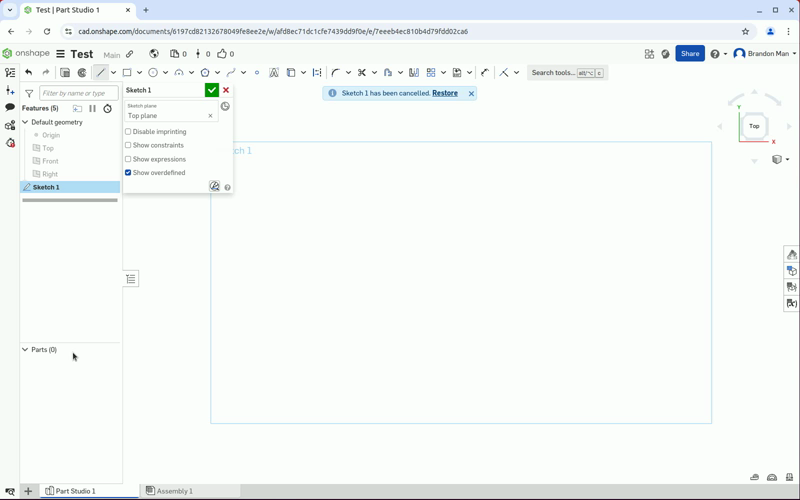
key_down(shift)
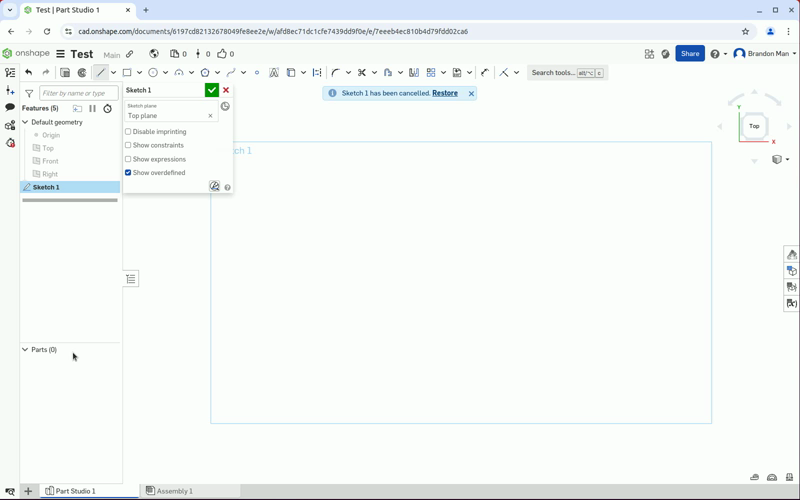
mouse_move(348, 282)
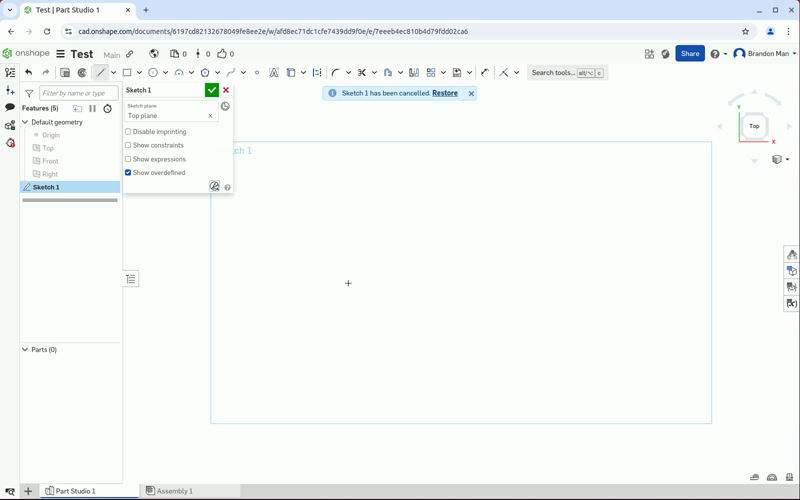
click(348, 282)
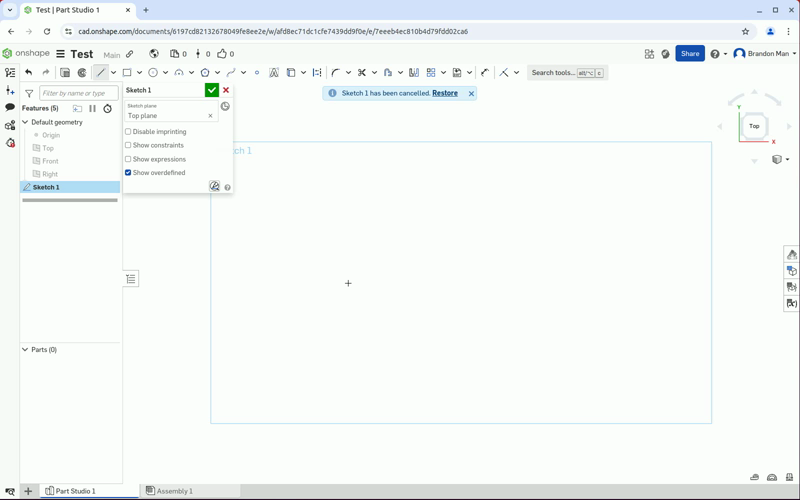
key_up(shift)
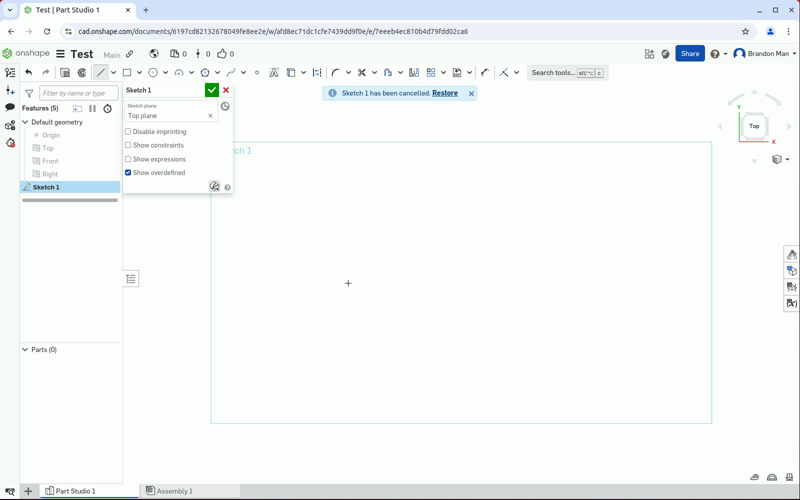
key_down(shift)
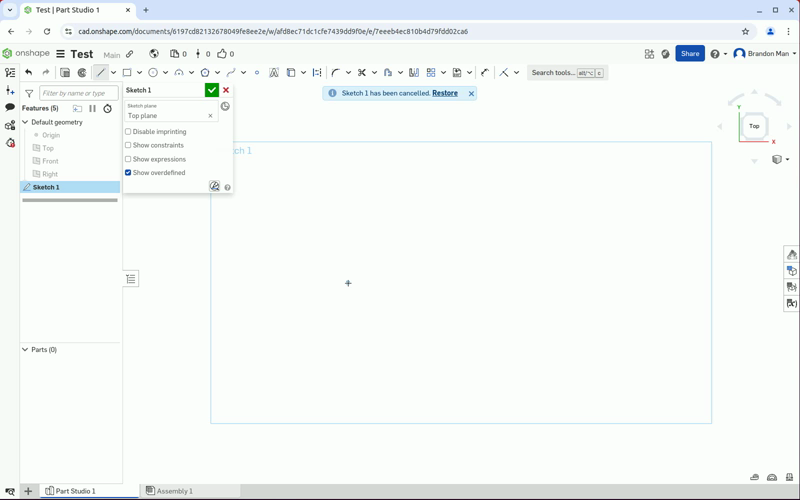
mouse_move(460, 282)
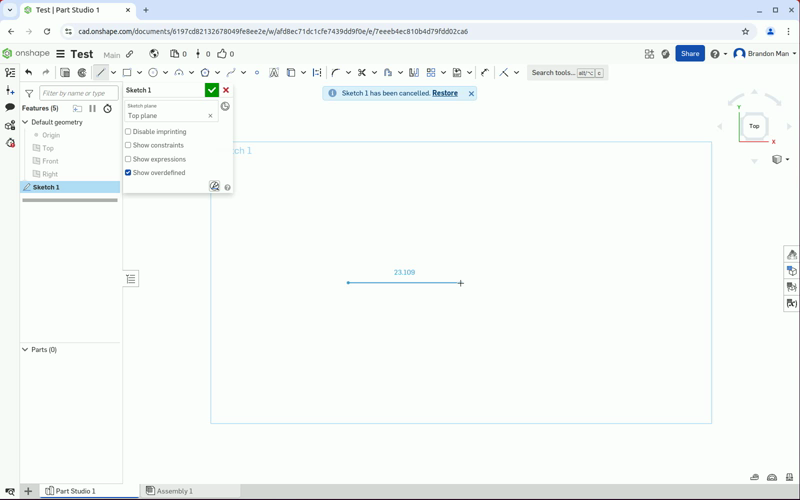
click(460, 282)
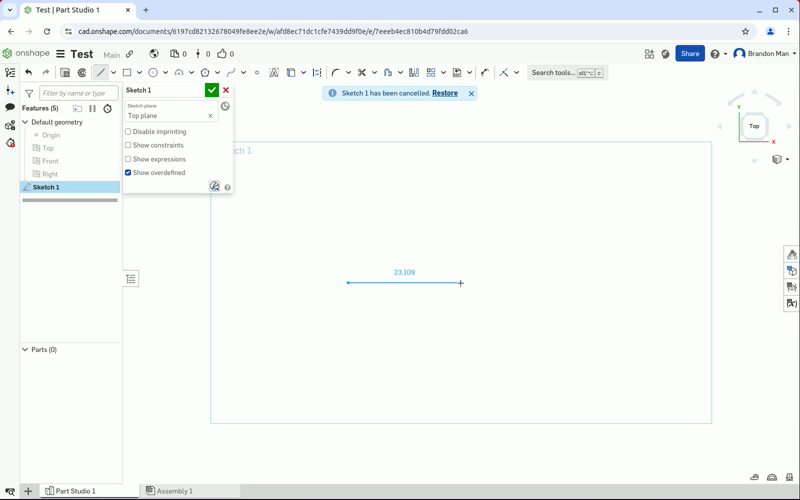
key_up(shift)
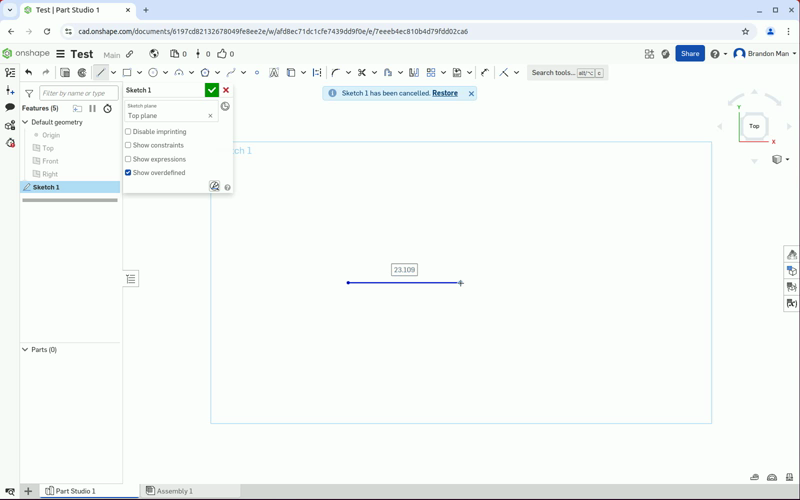
key_down(shift)
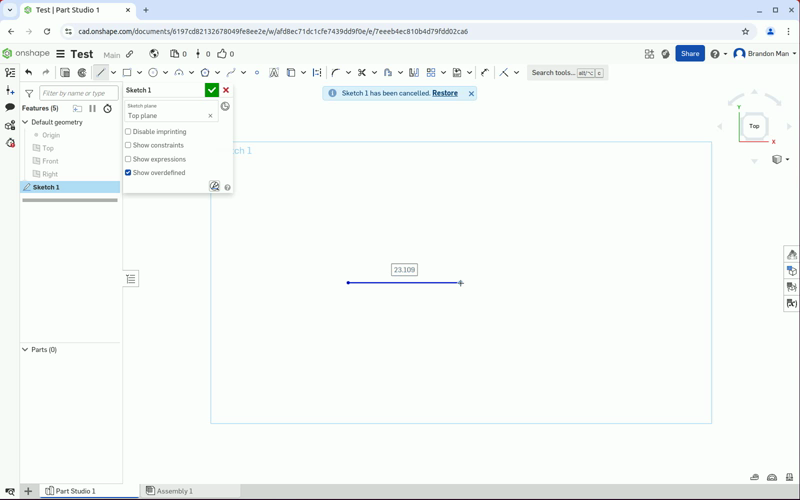
mouse_move(490, 282)
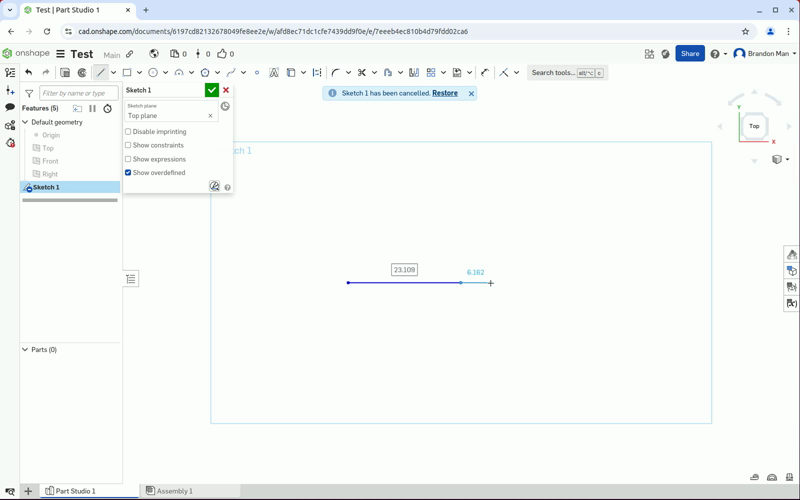
mouse_move(460, 228)
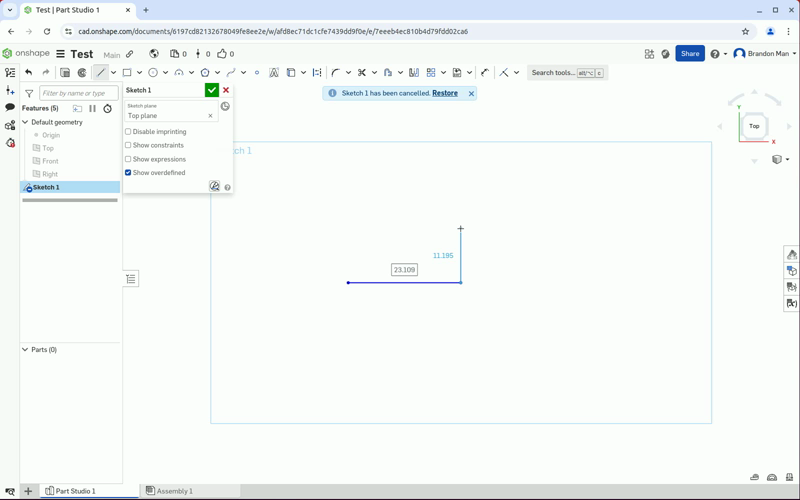
click(460, 228)
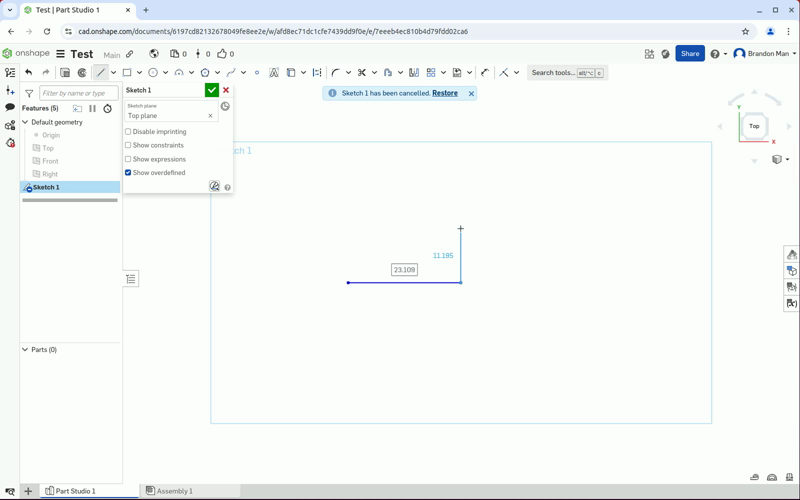
key_up(shift)
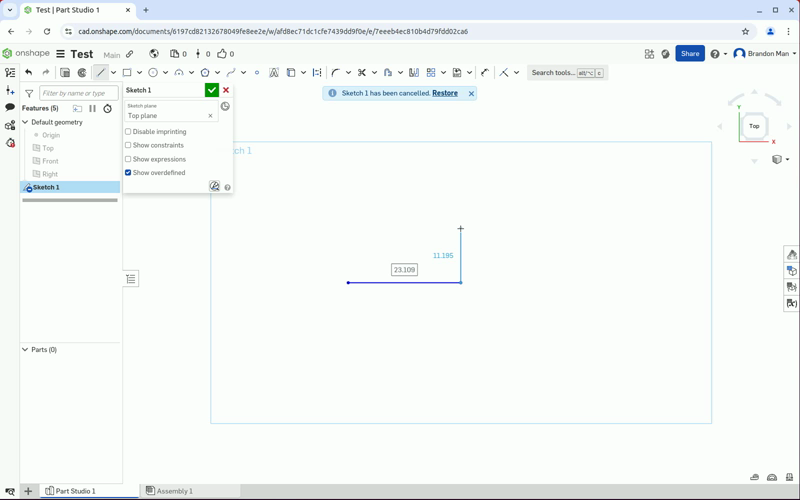
key_down(shift)
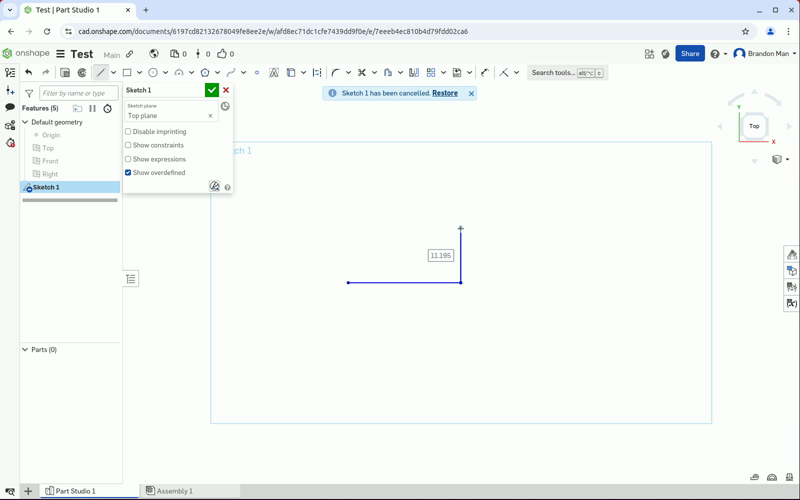
mouse_move(348, 228)
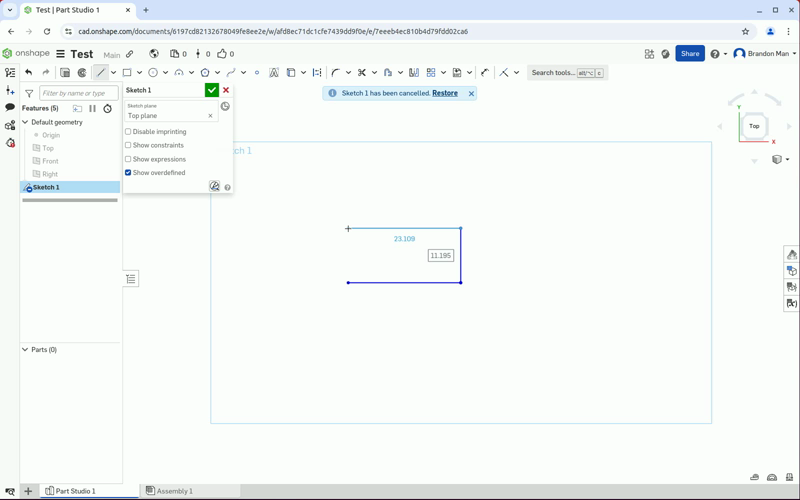
click(348, 228)
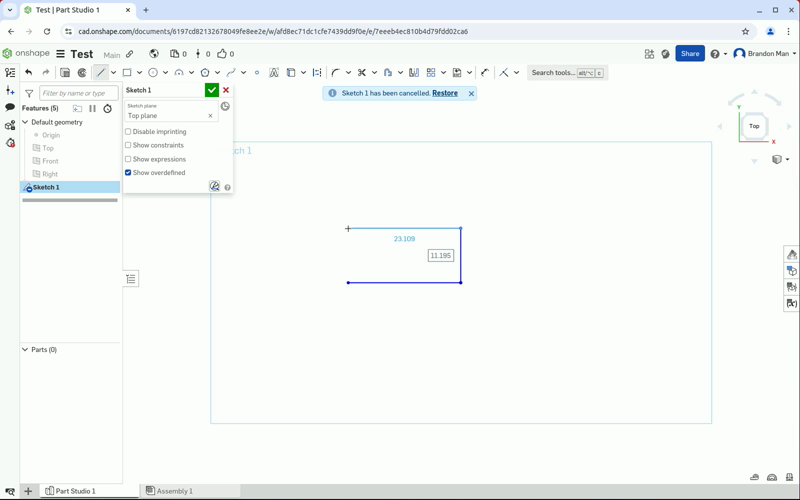
key_up(shift)
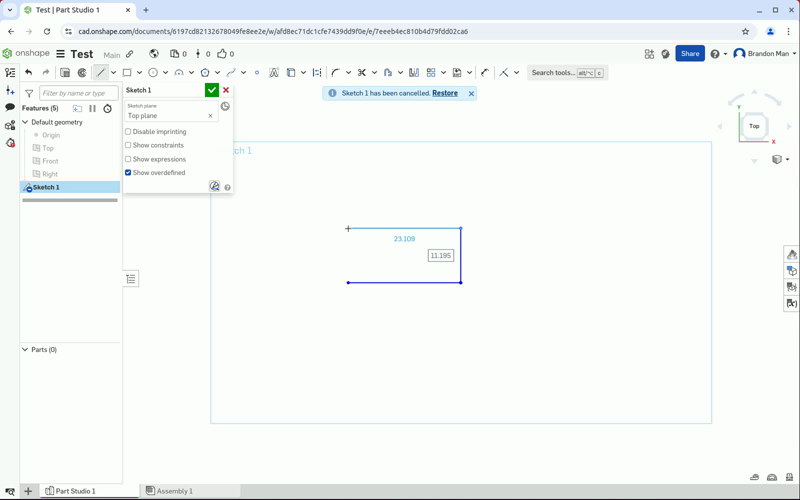
mouse_move(378, 228)
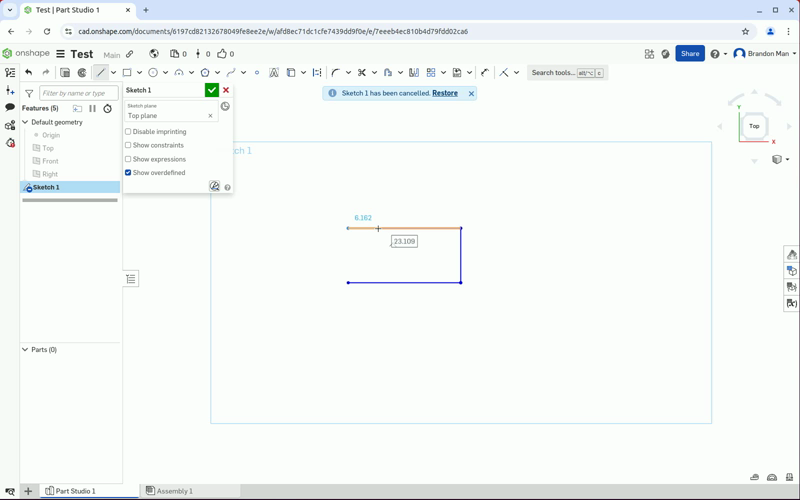
key_down(shift)
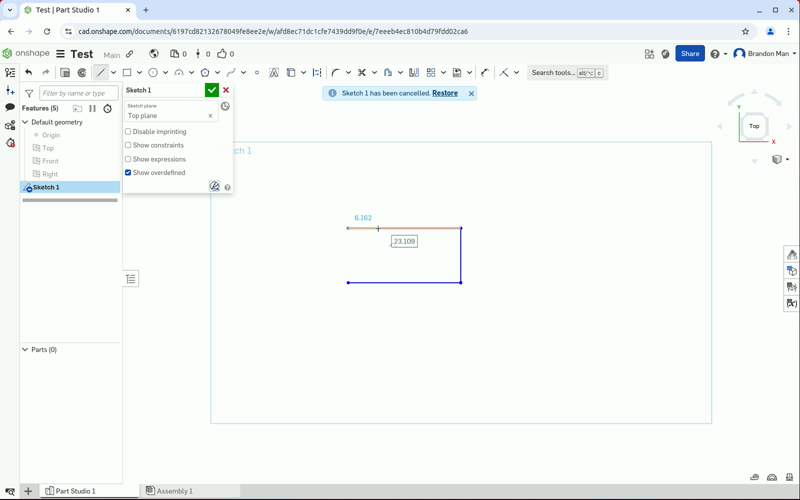
mouse_move(348, 282)
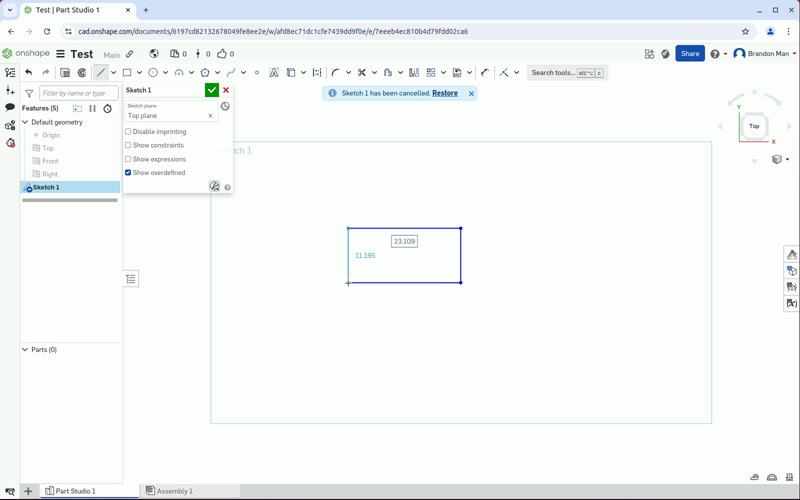
key_up(shift)
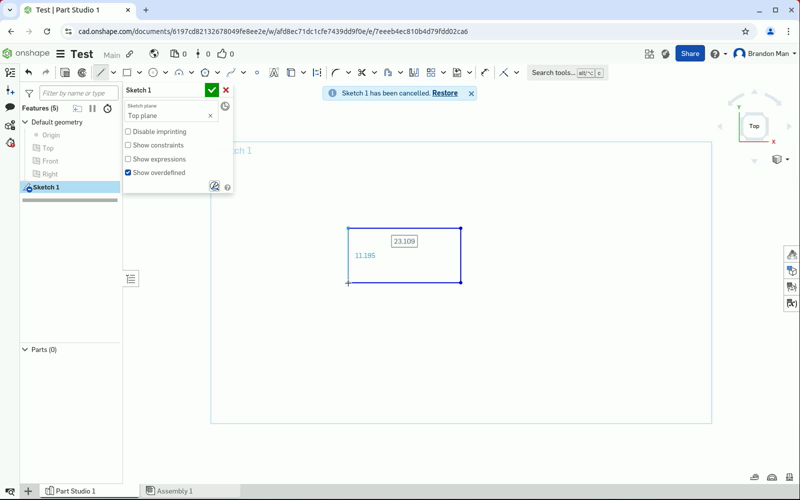
click(348, 282)
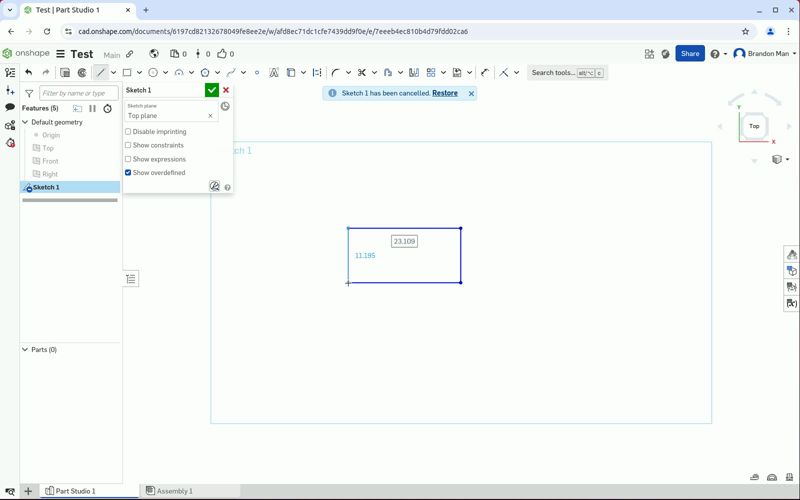
key(esc)
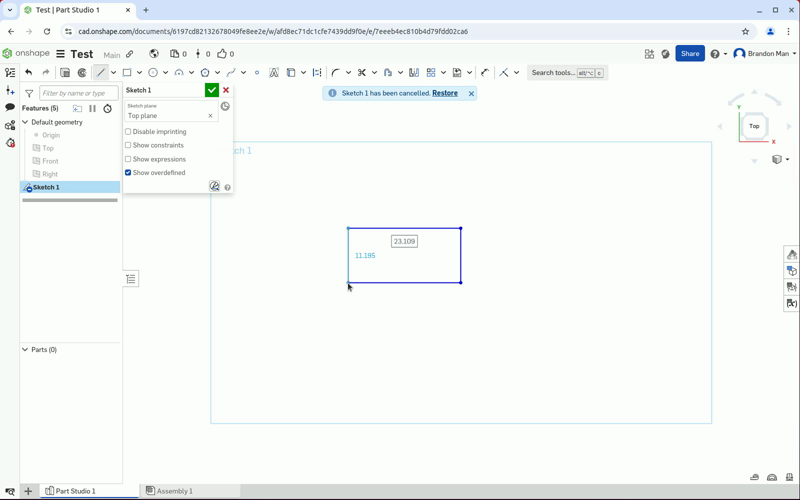
mouse_move(352, 268)
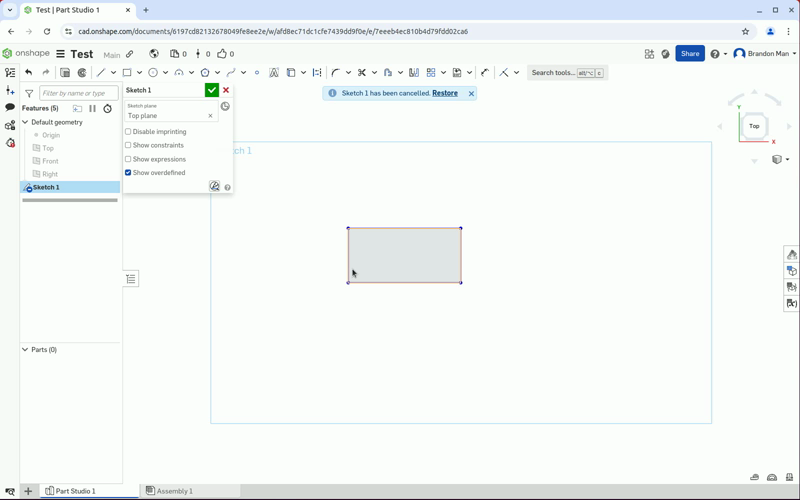
click(352, 268)
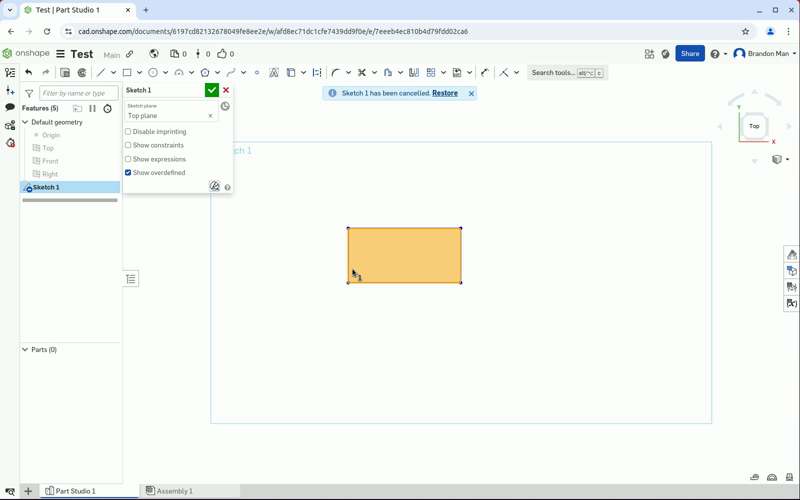
mouse_move(73, 352)
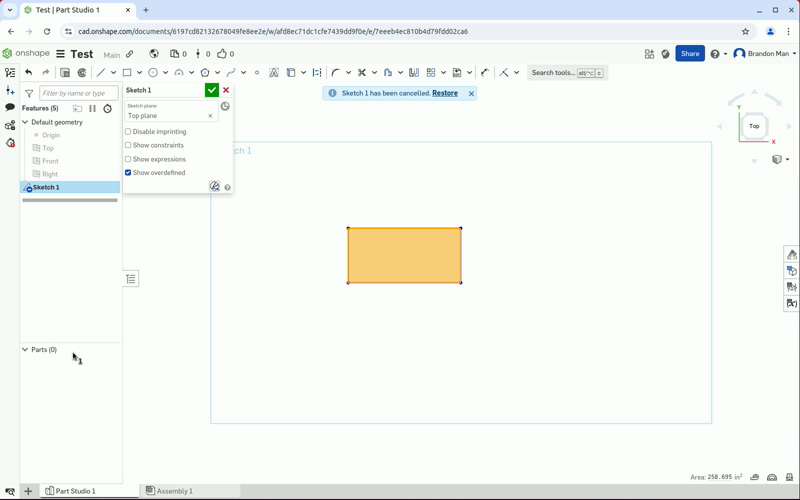
key(shift+y)
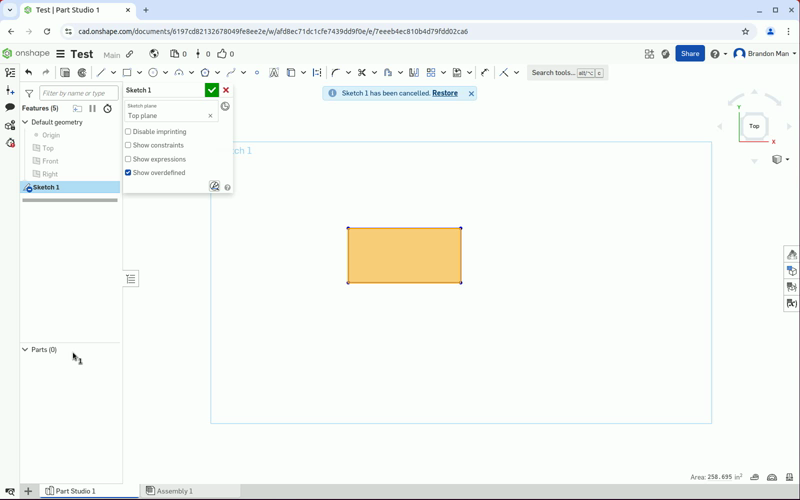
key(shift+e)
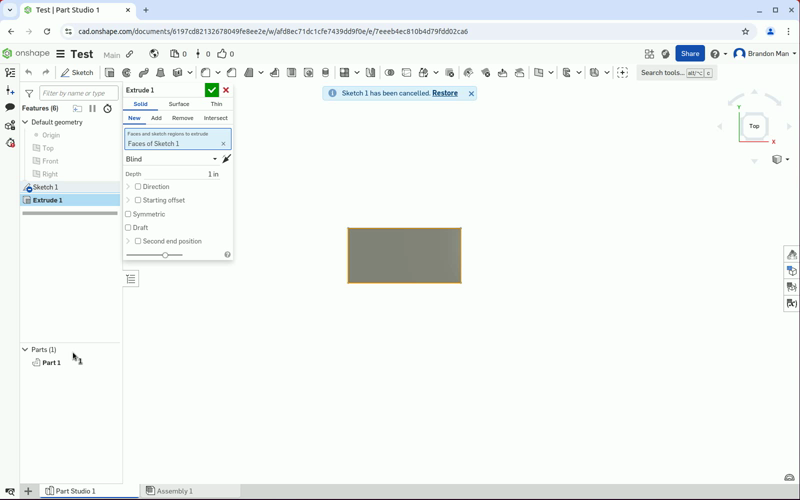
mouse_move(143, 106)
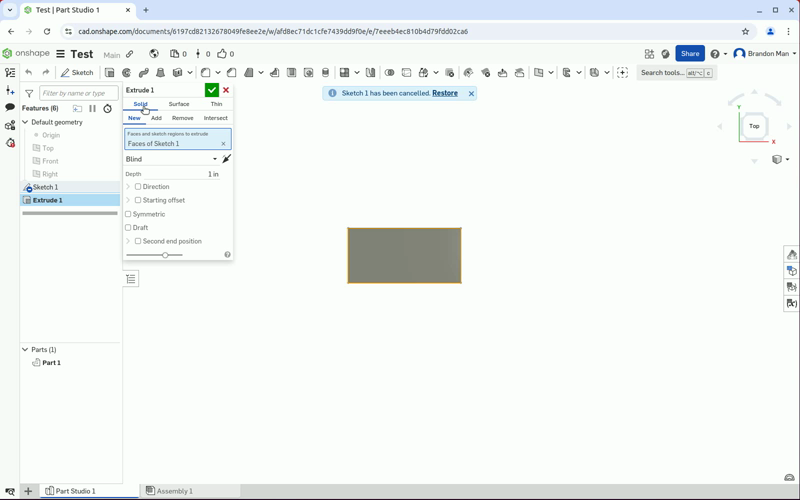
click(143, 106)
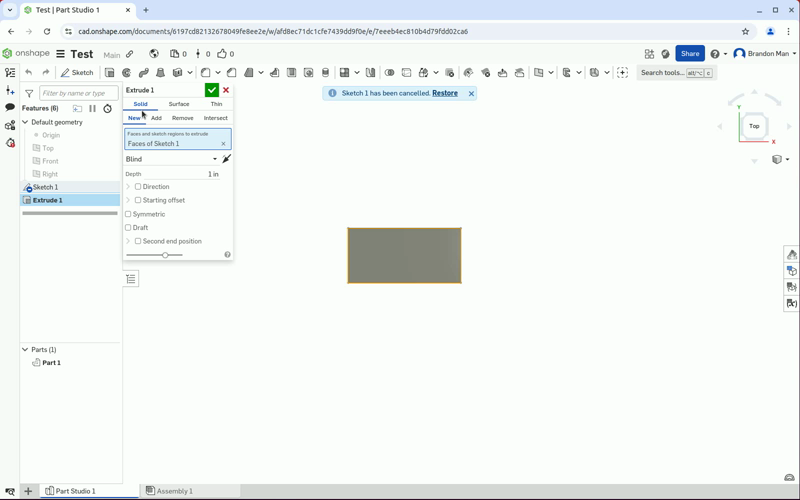
mouse_move(137, 120)
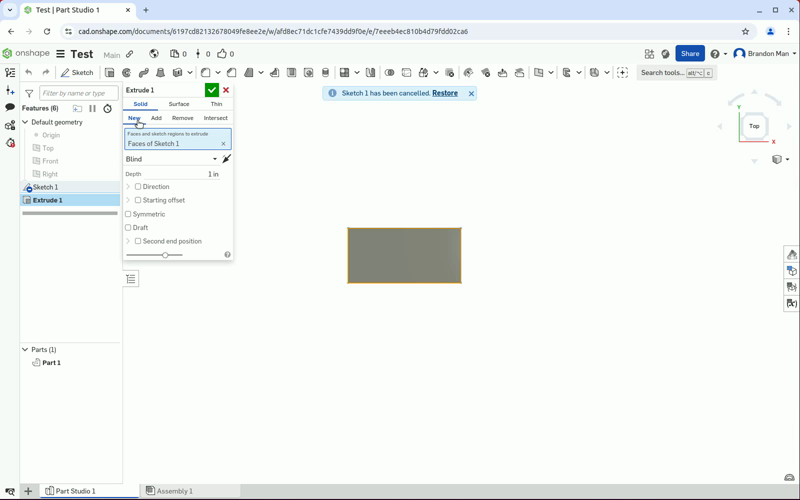
click(137, 120)
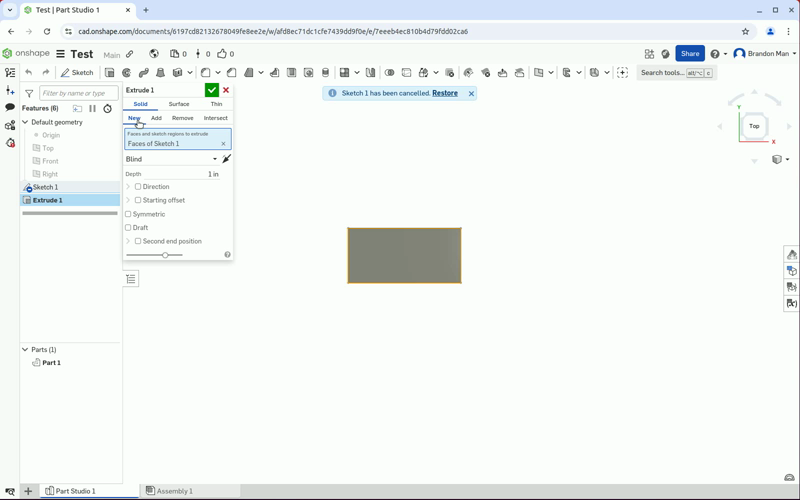
key(tab, 4)
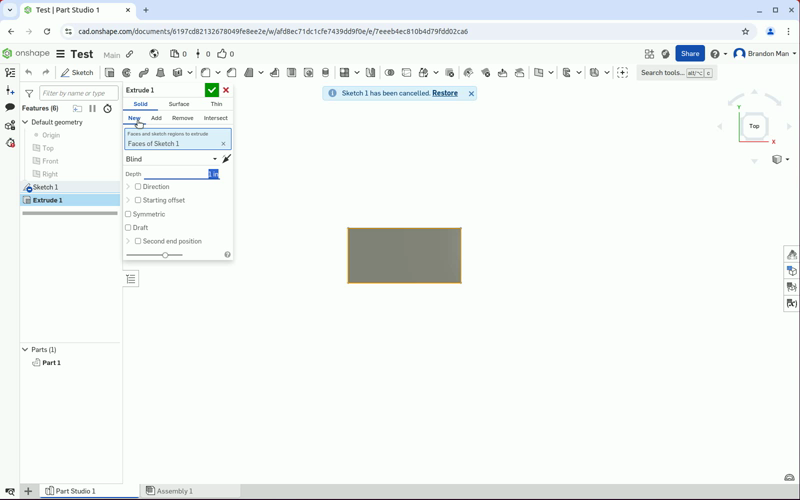
text(1.926)
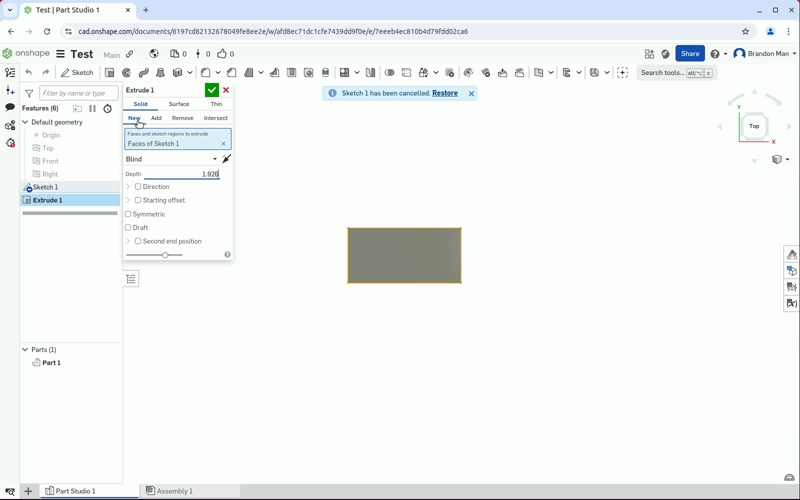
key(enter)
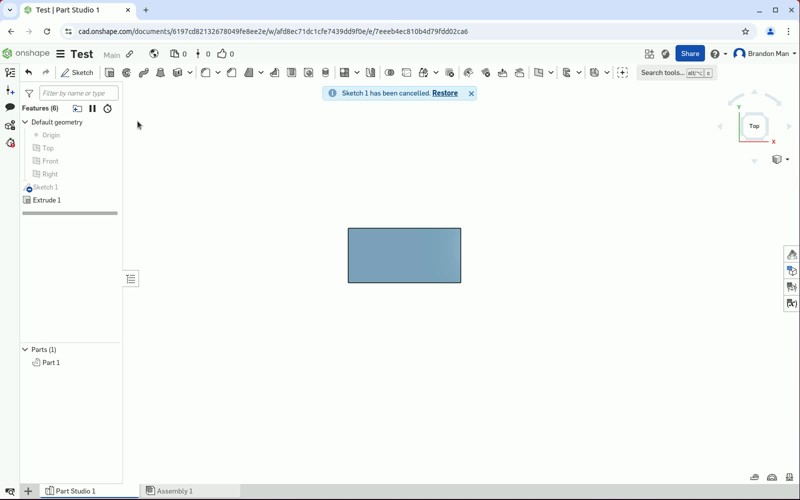
key(shift+h)
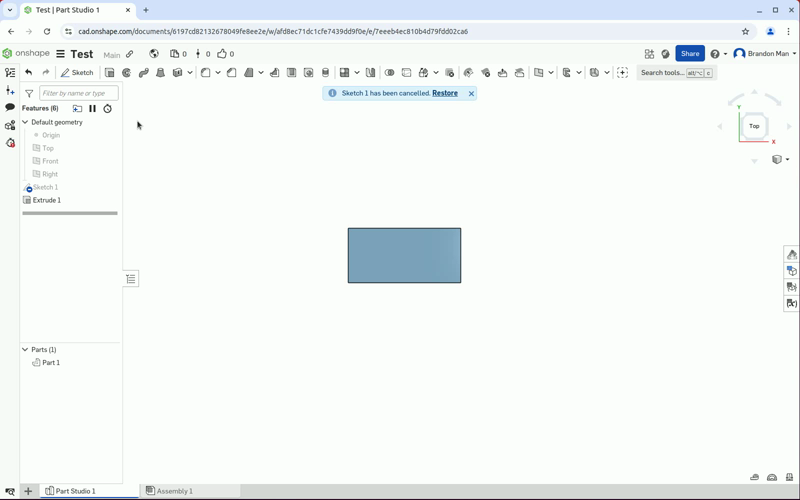
key(shift+h)
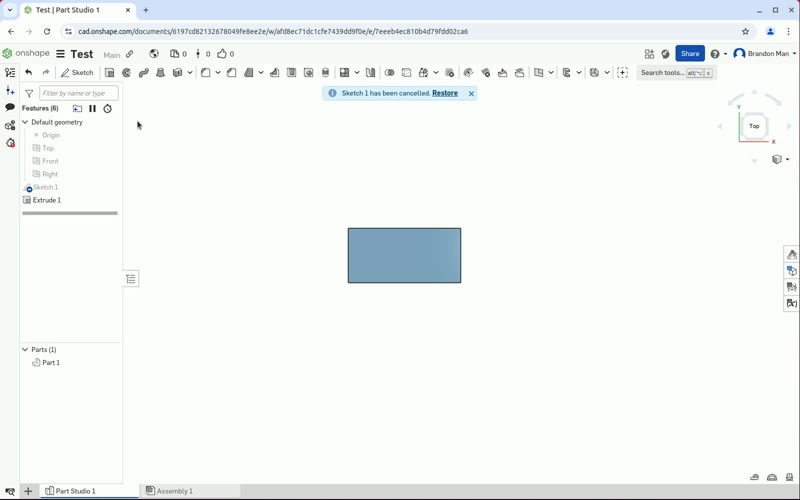
mouse_move(73, 189)
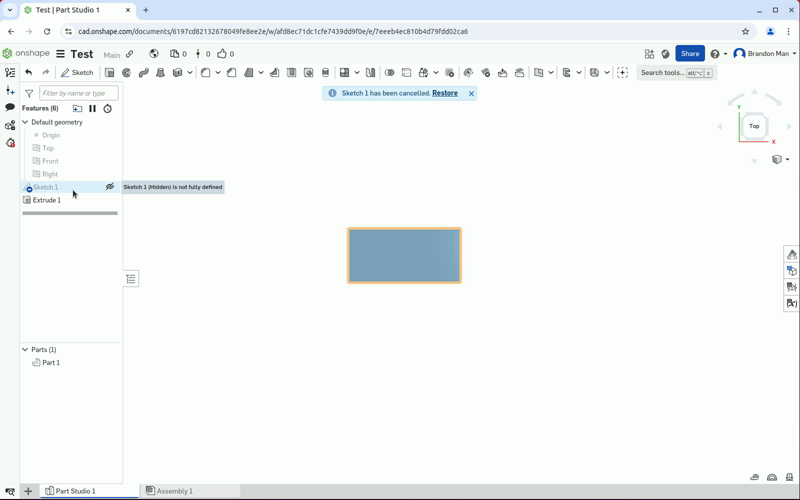
click(73, 189)
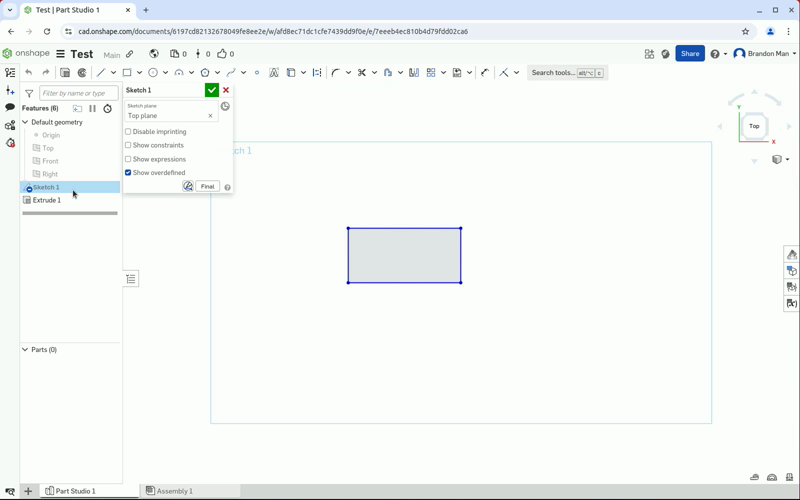
mouse_move(229, 92)
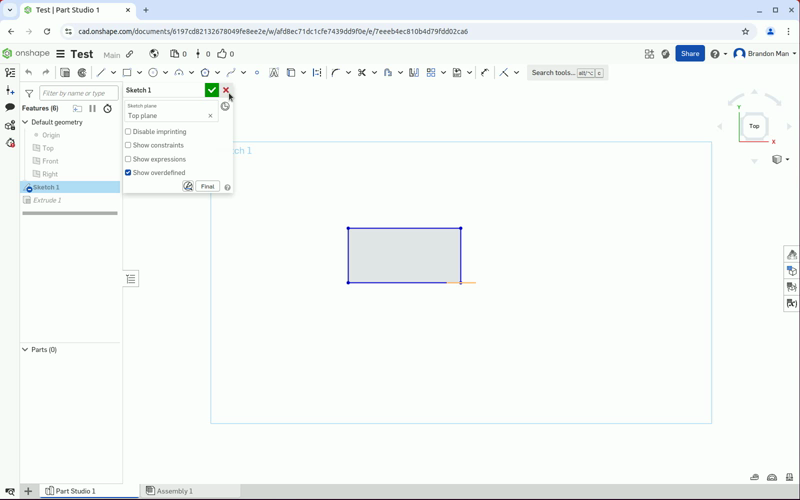
click(229, 92)
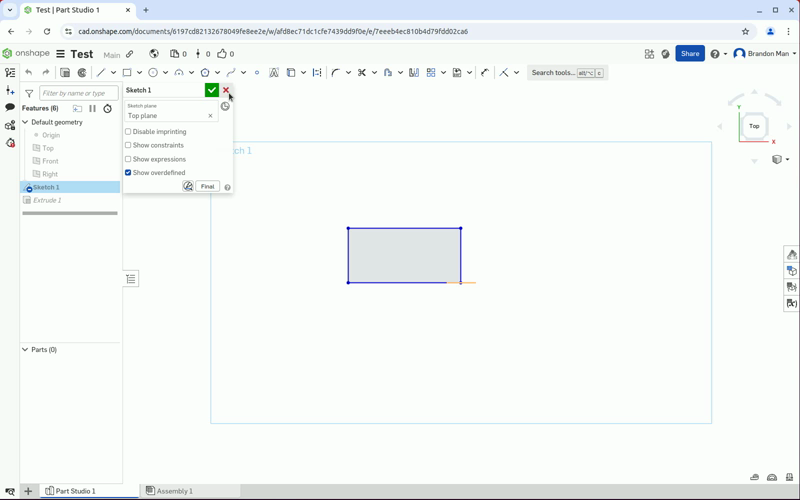
key(shift+s)
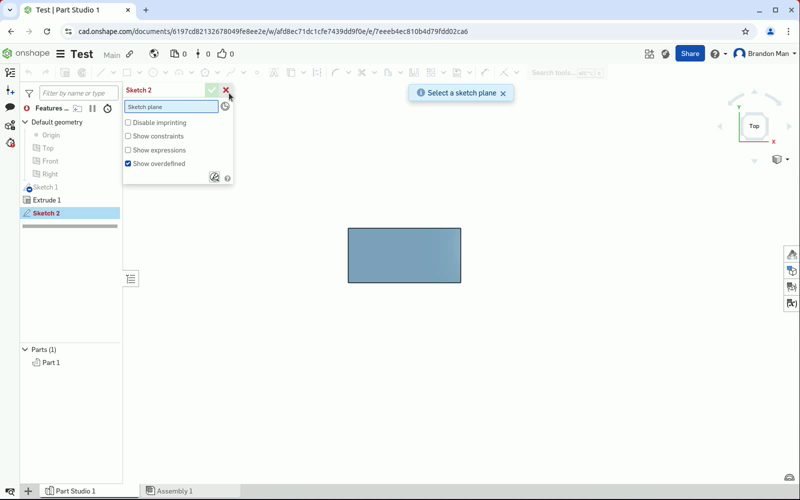
mouse_move(73, 150)
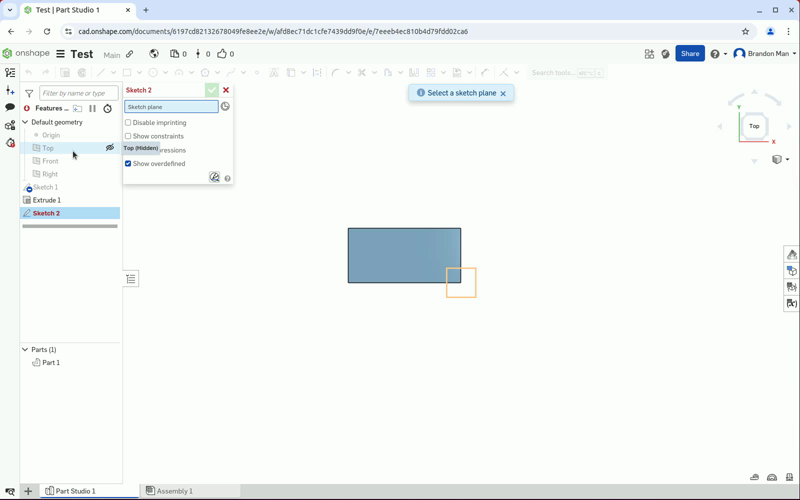
click(73, 150)
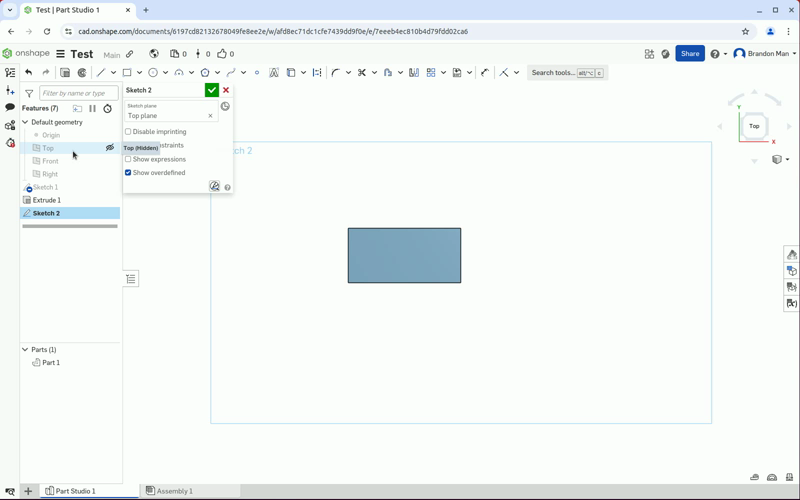
mouse_move(73, 352)
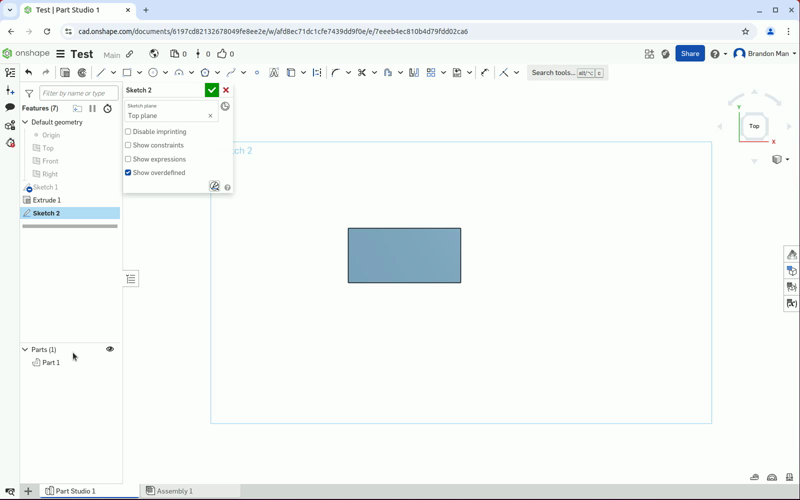
key(y)
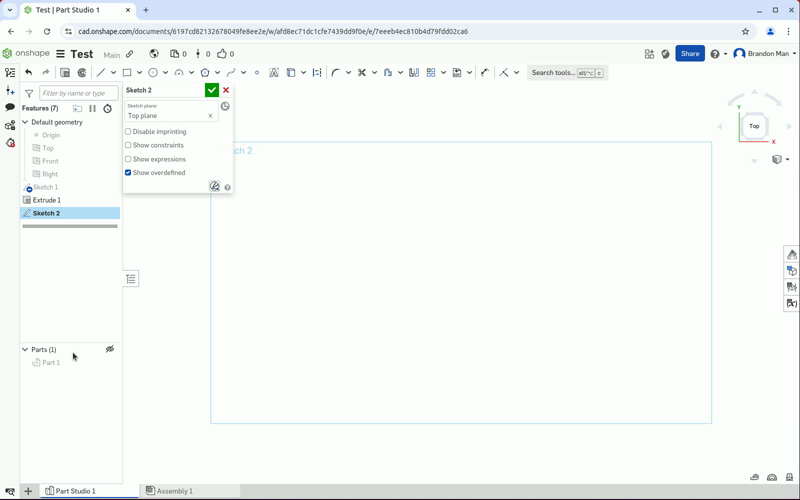
key(l)
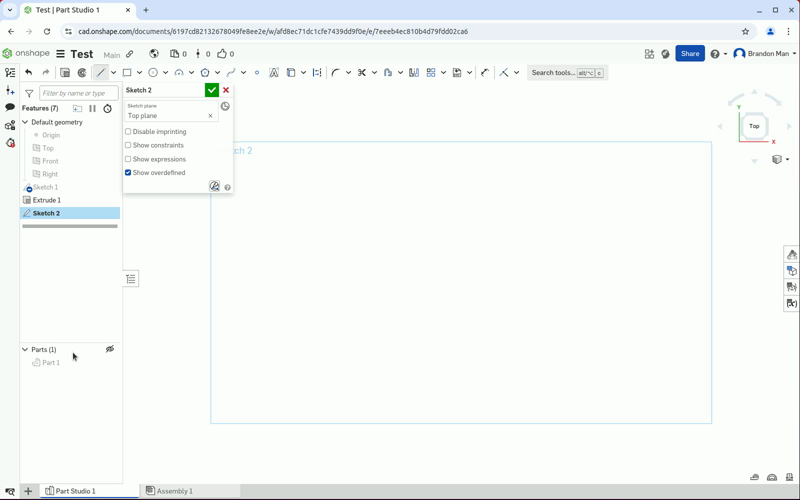
key_down(shift)
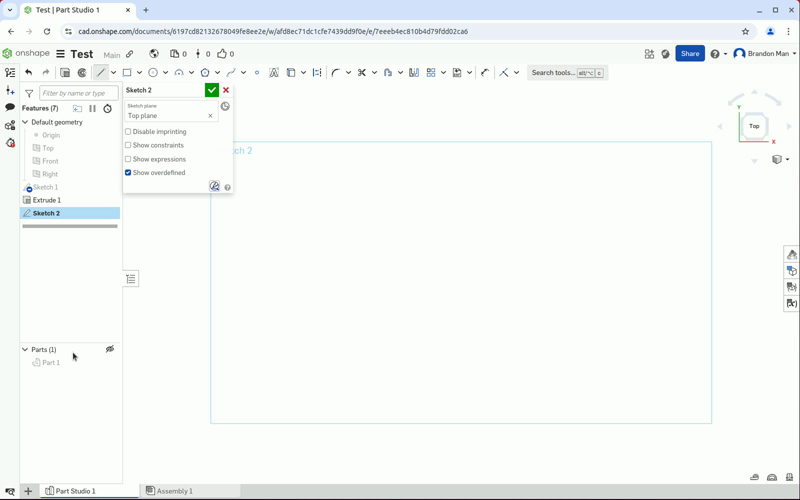
mouse_move(460, 282)
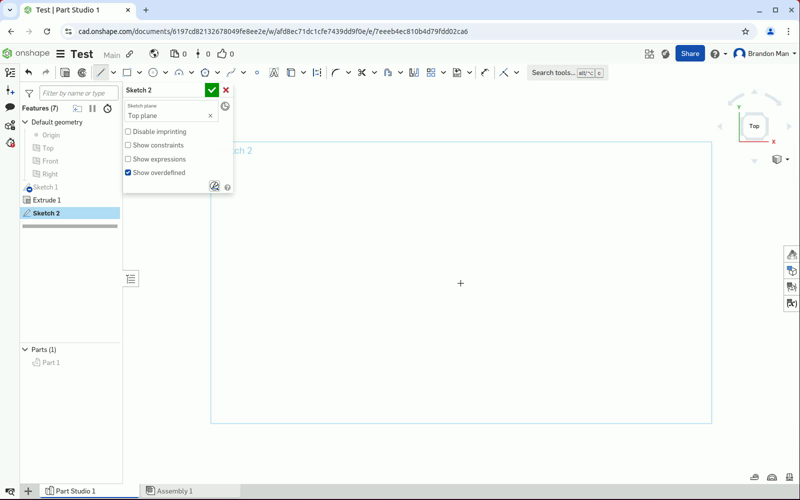
click(460, 282)
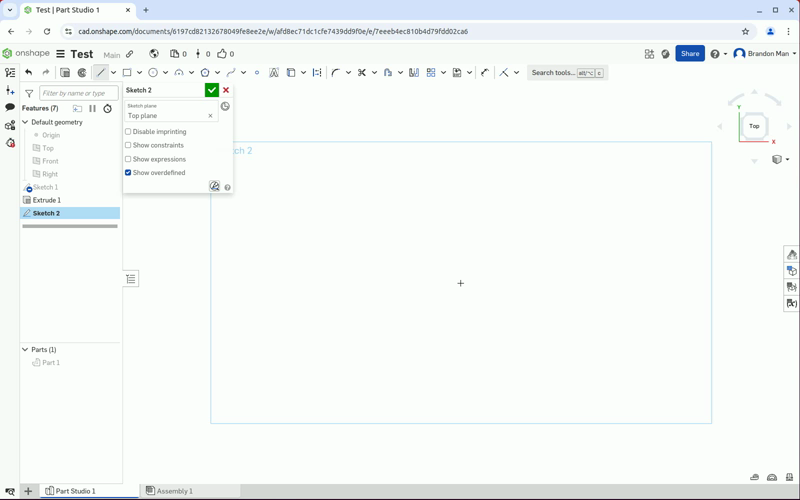
key_up(shift)
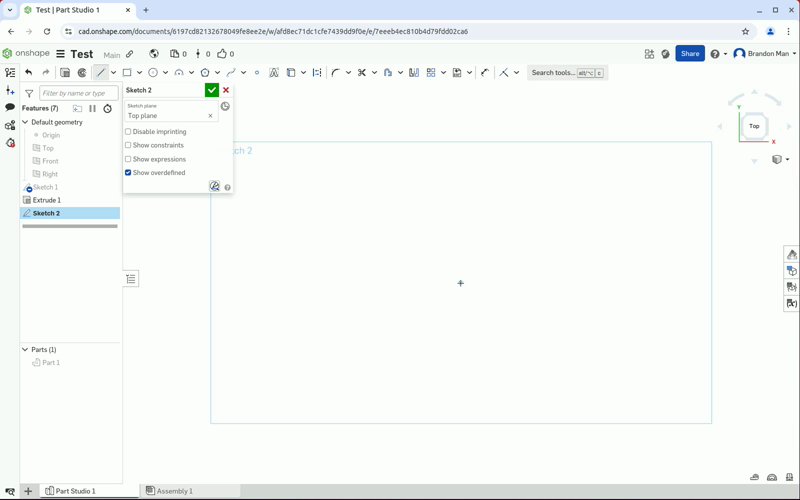
key_down(shift)
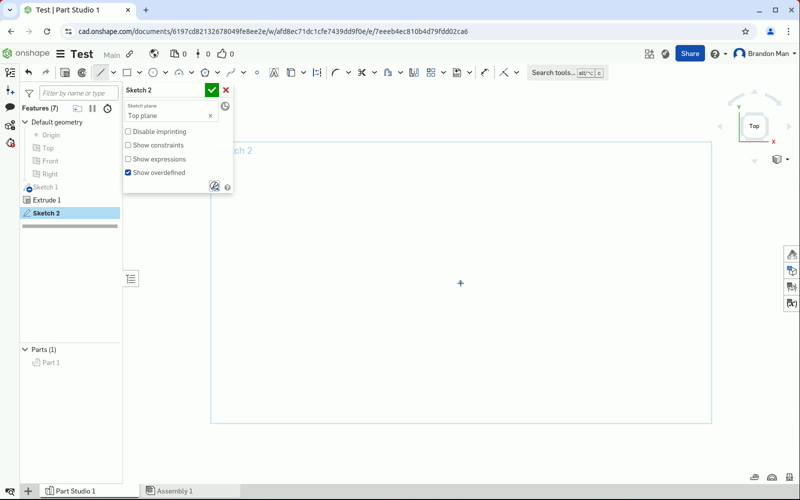
mouse_move(573, 282)
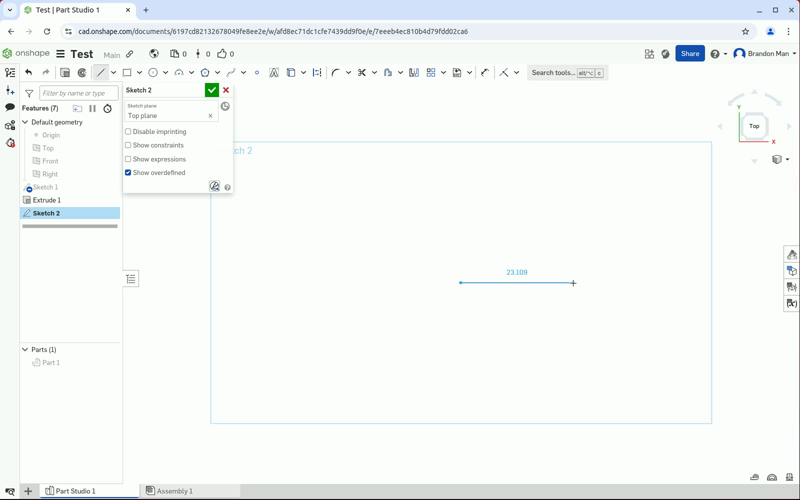
click(573, 282)
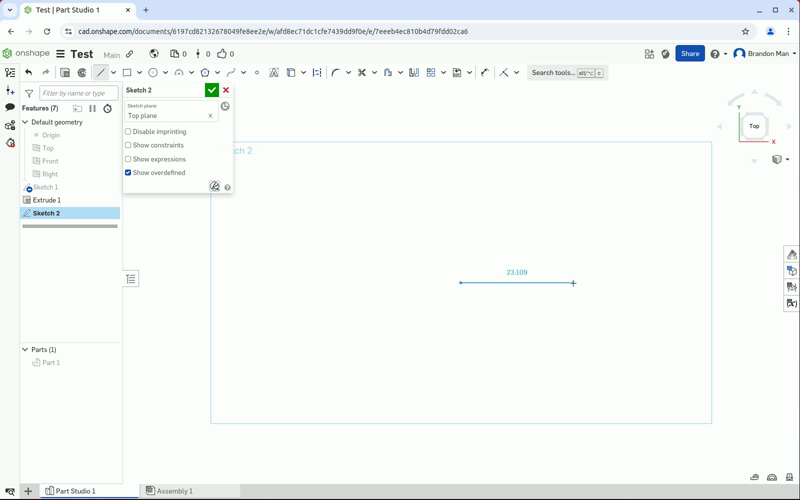
key_up(shift)
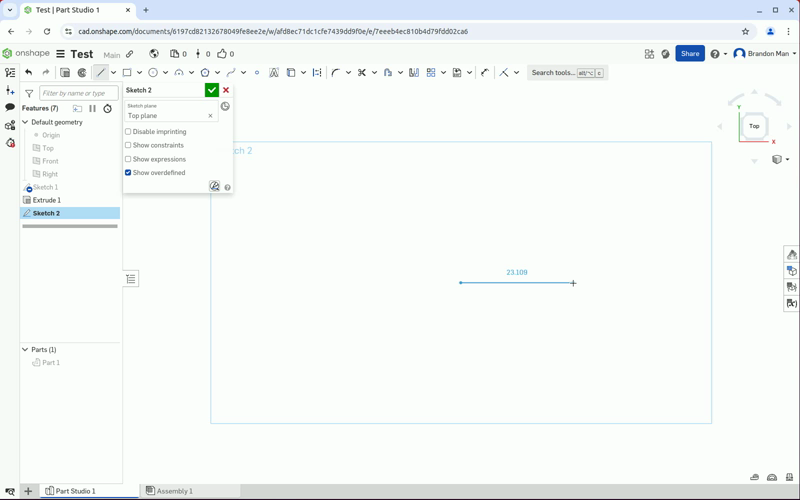
key_down(shift)
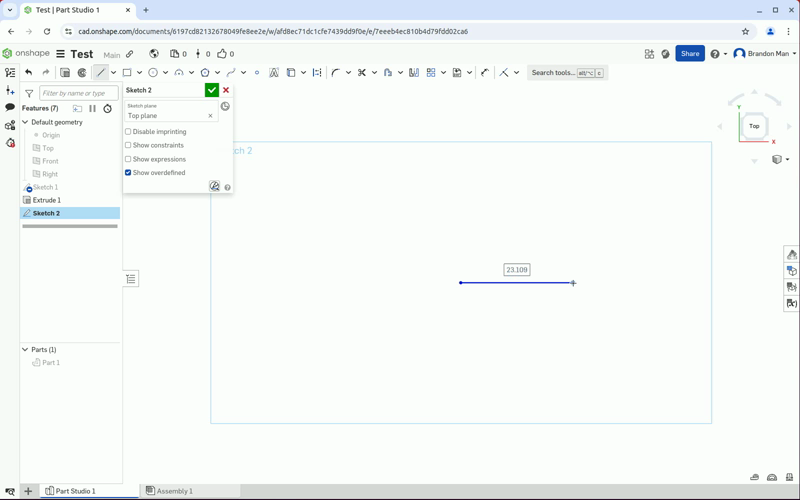
mouse_move(589, 282)
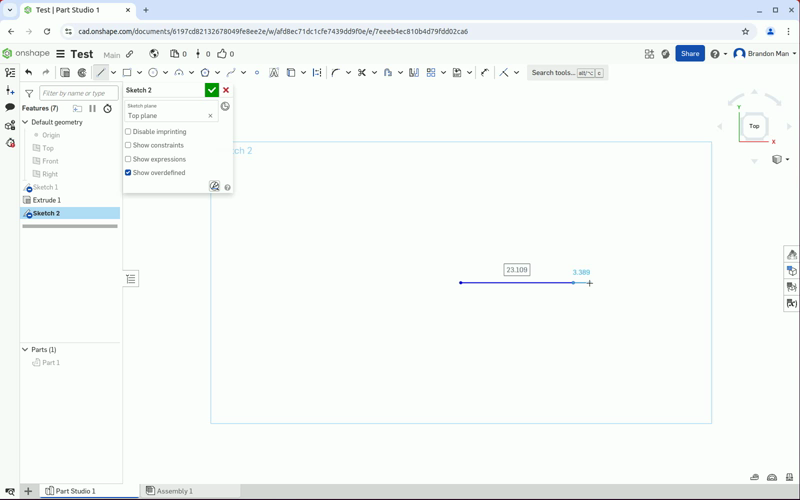
mouse_move(573, 228)
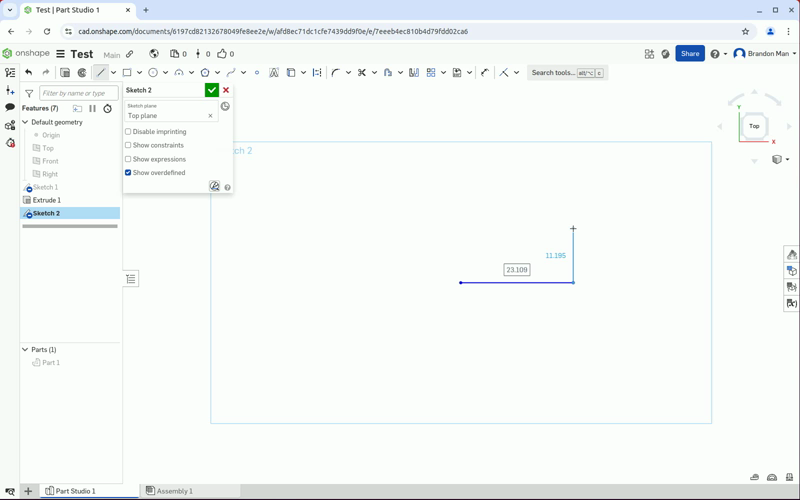
click(573, 228)
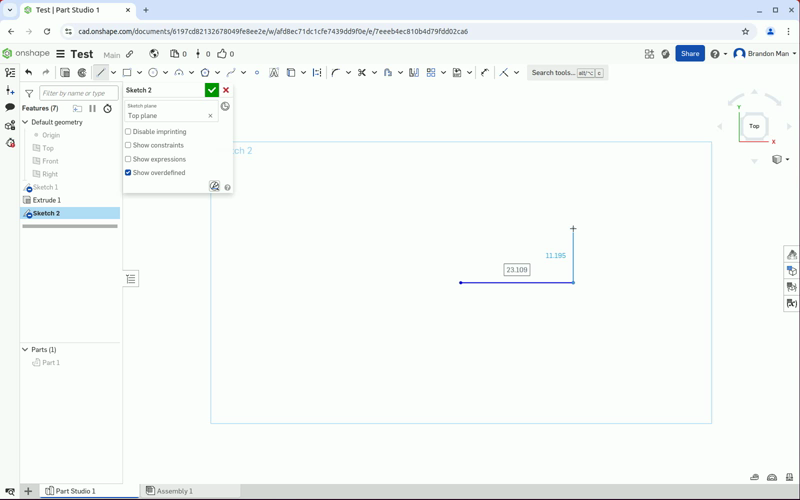
key_up(shift)
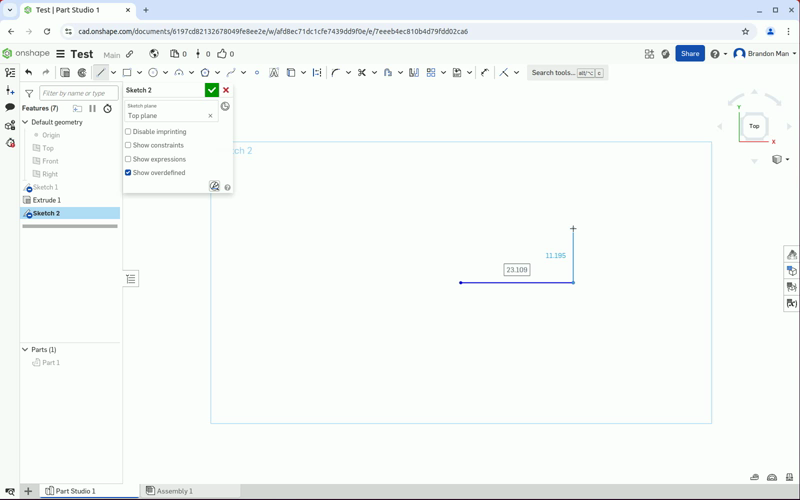
key_down(shift)
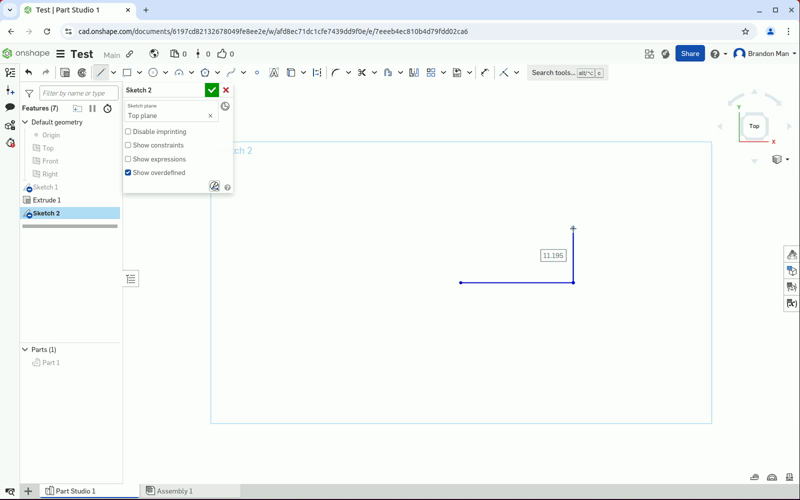
mouse_move(460, 228)
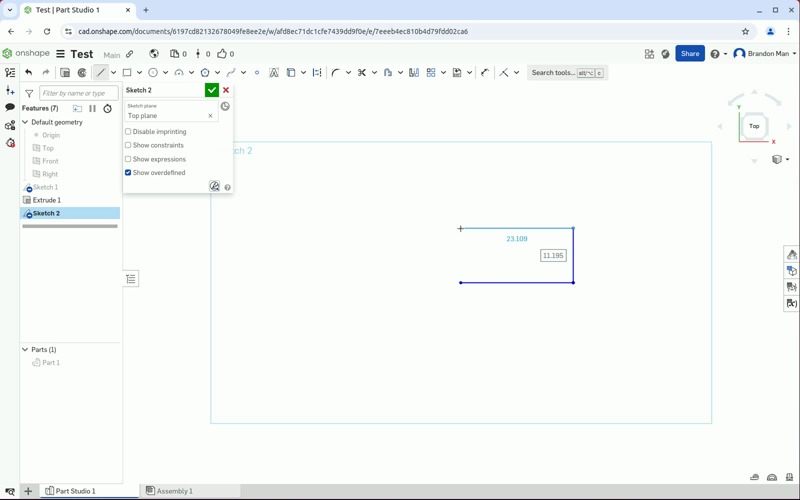
click(460, 228)
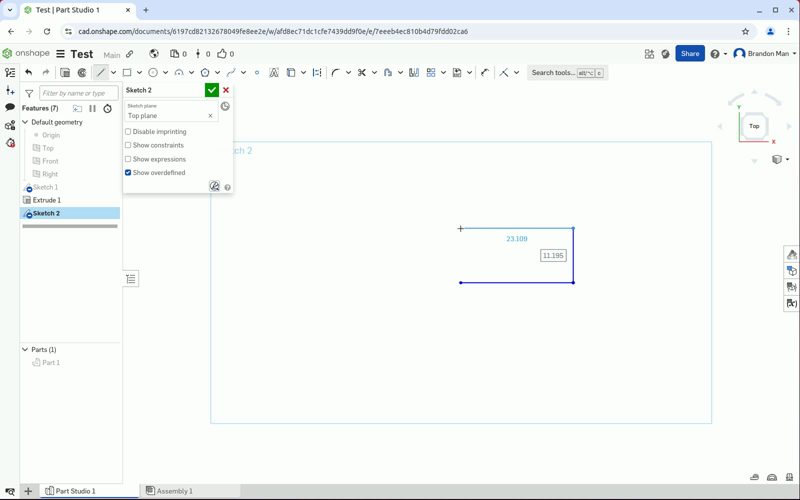
key_up(shift)
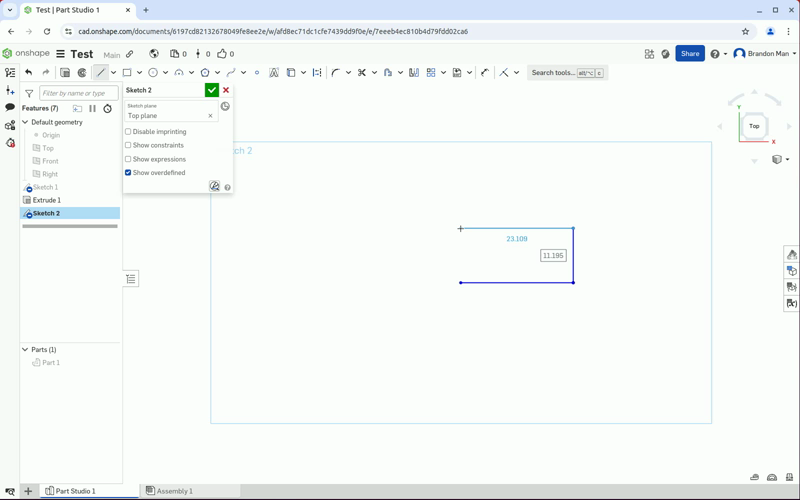
mouse_move(490, 228)
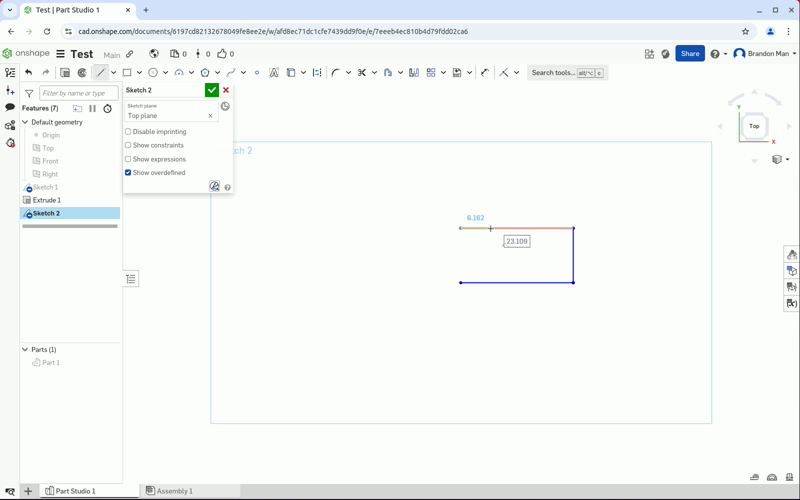
key_down(shift)
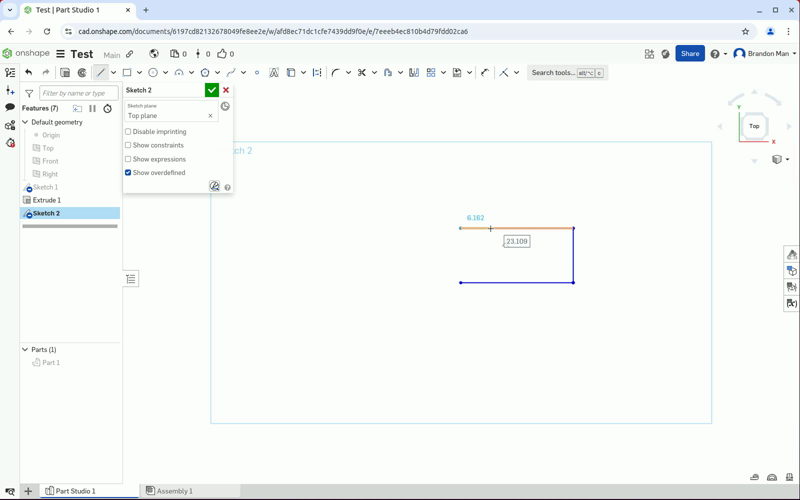
mouse_move(460, 282)
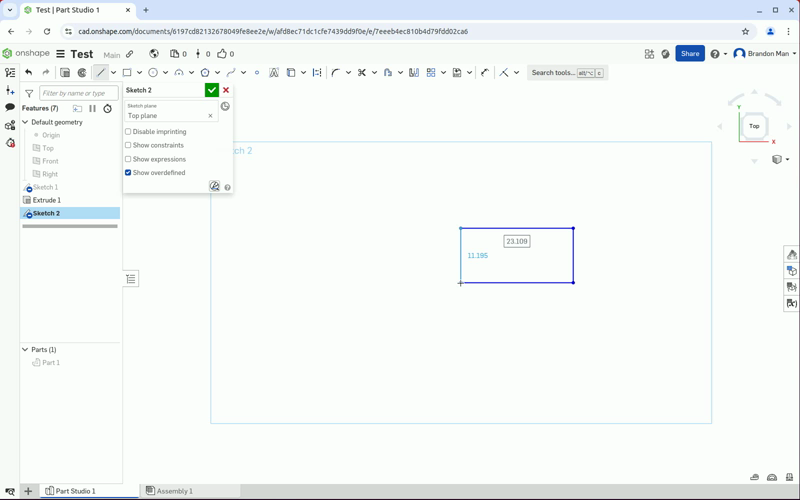
key_up(shift)
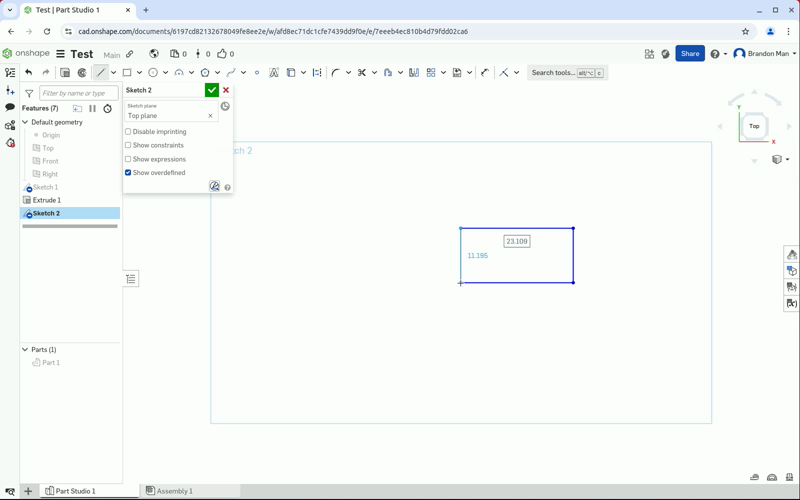
click(460, 282)
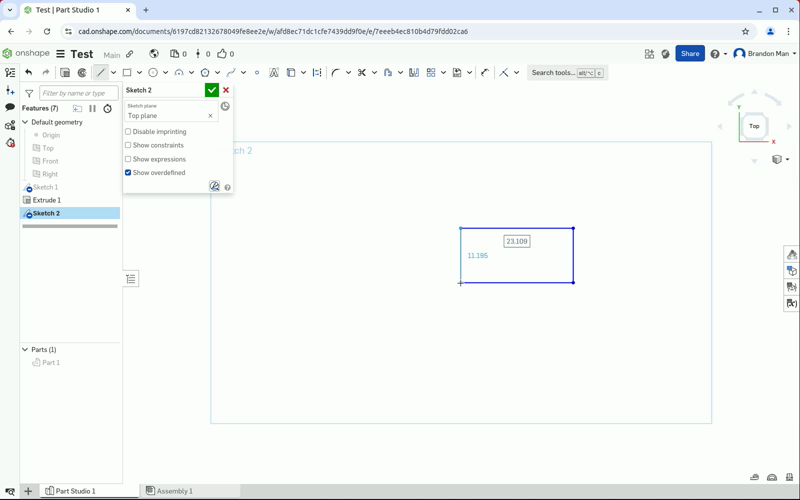
key(esc)
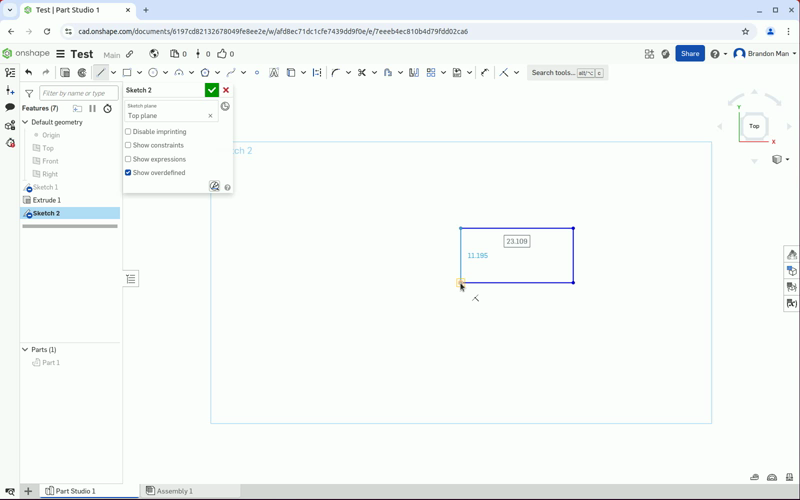
mouse_move(566, 237)
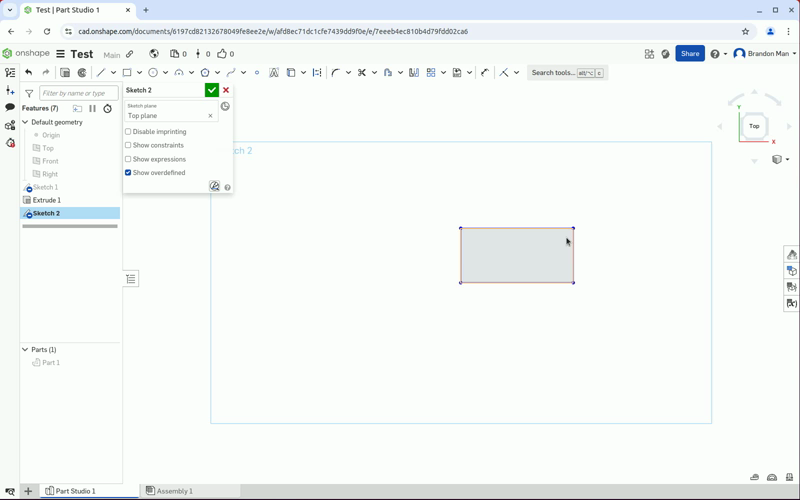
click(566, 237)
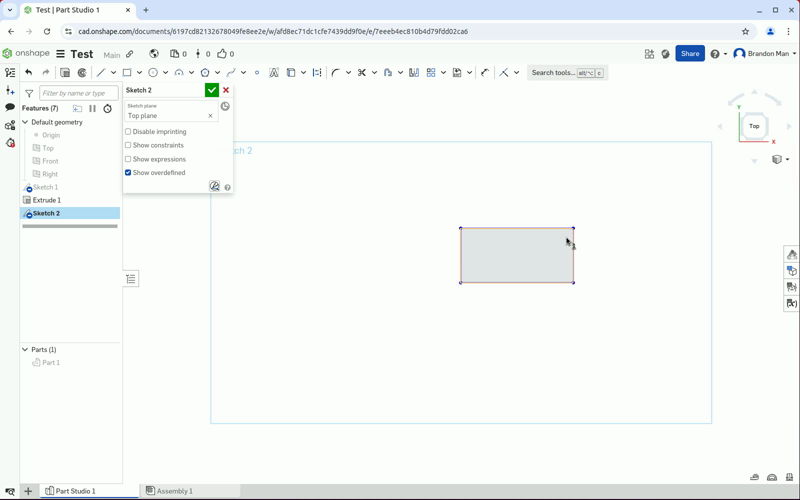
mouse_move(73, 352)
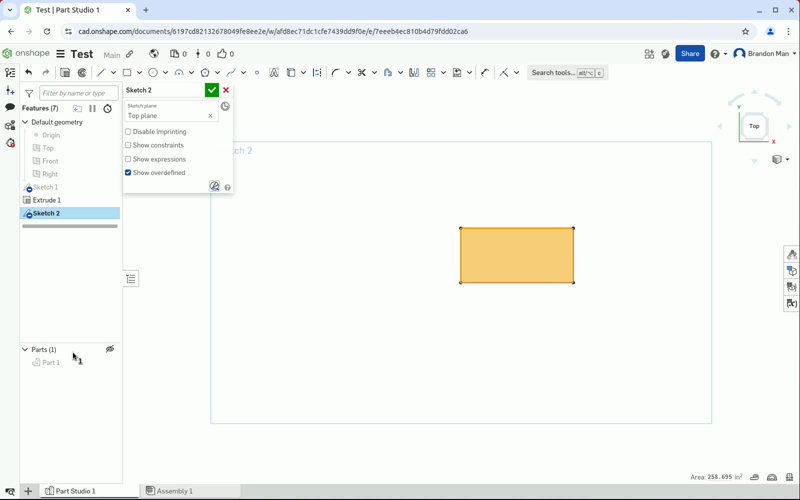
key(shift+y)
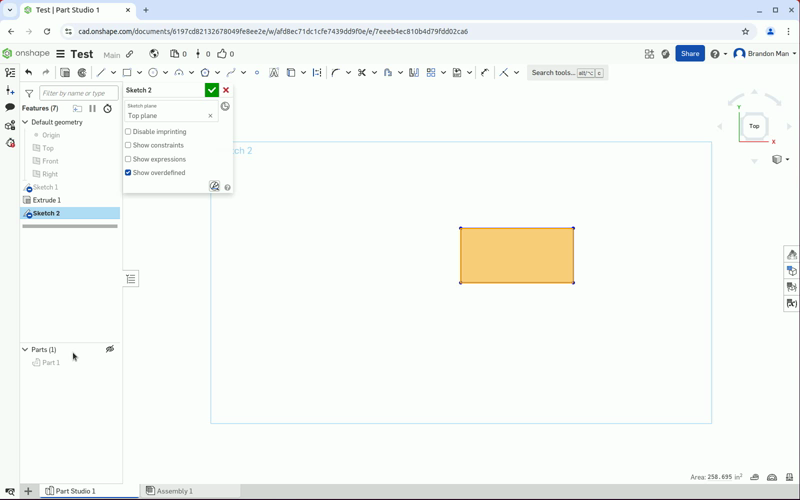
key(shift+e)
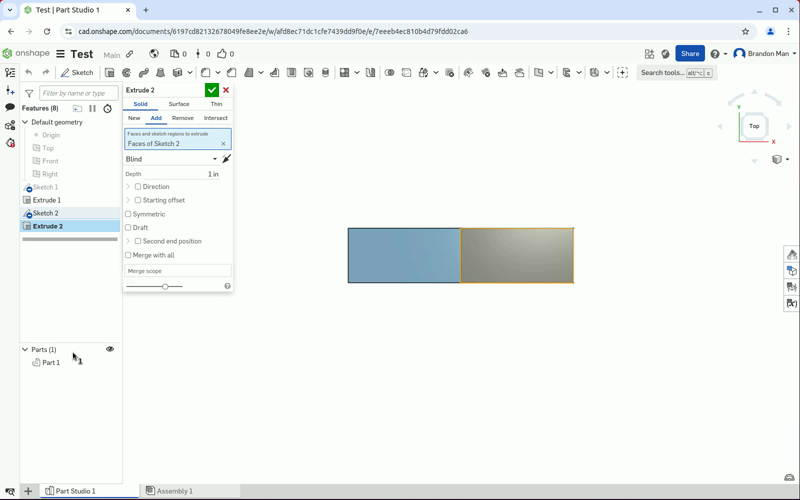
mouse_move(143, 106)
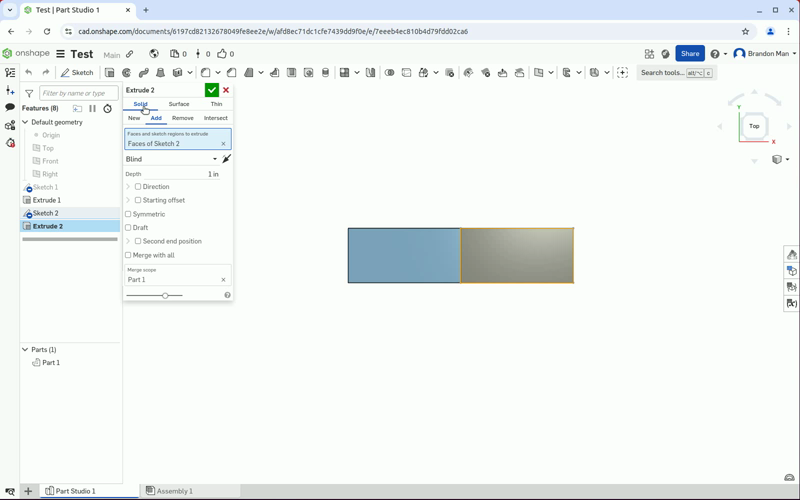
click(143, 106)
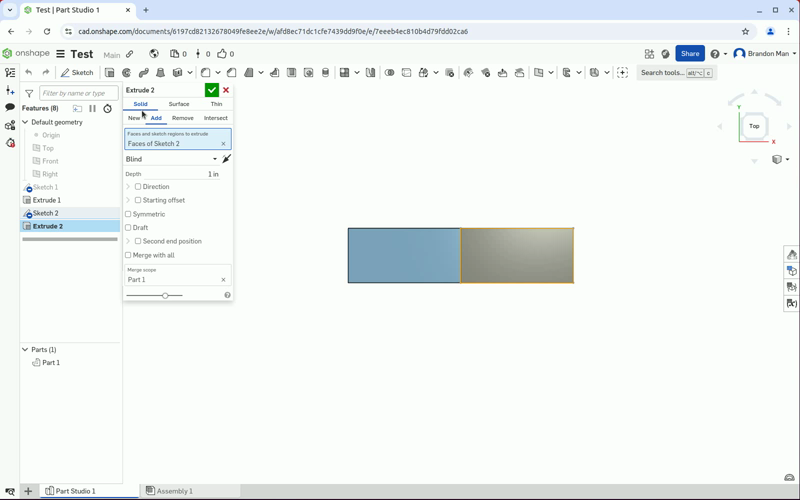
mouse_move(137, 120)
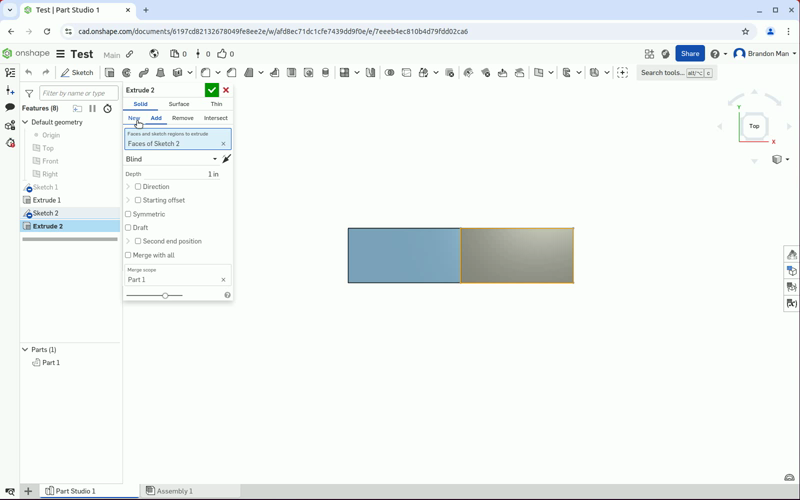
click(137, 120)
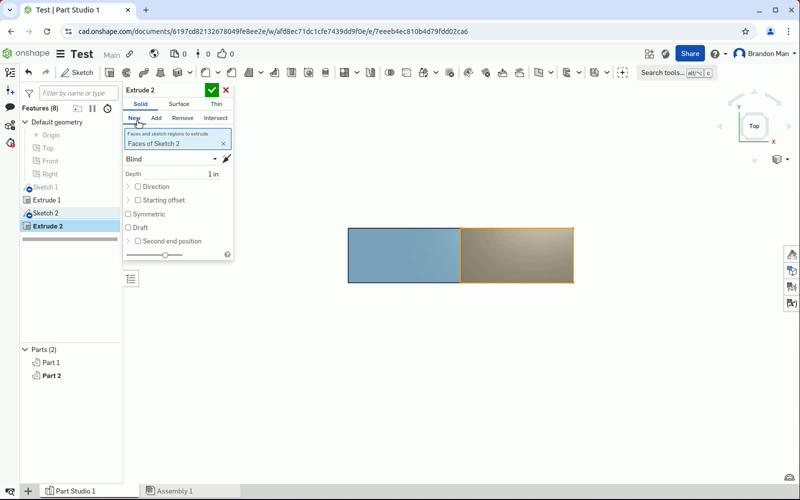
key(tab, 4)
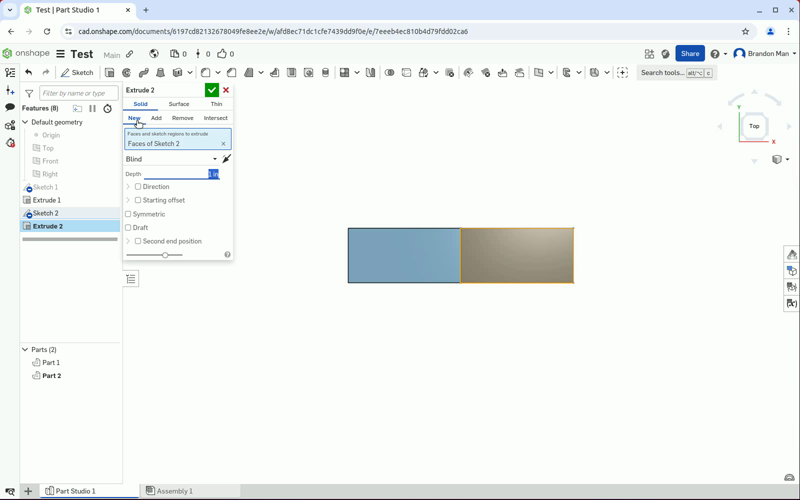
text(1.926)
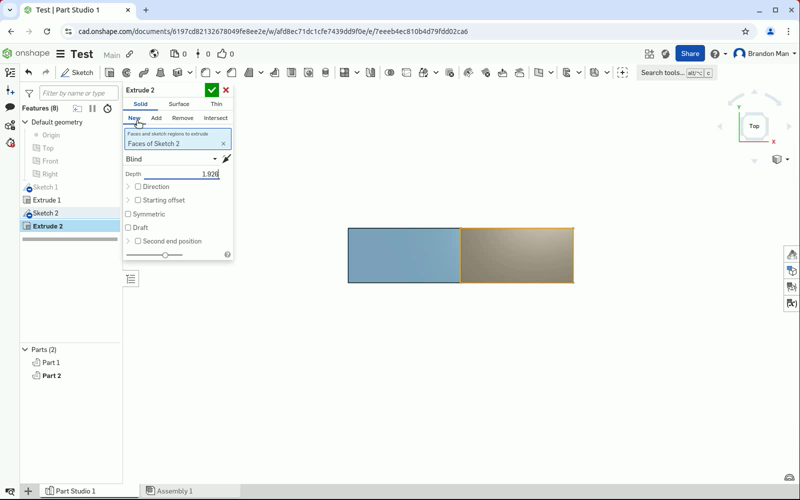
key(enter)
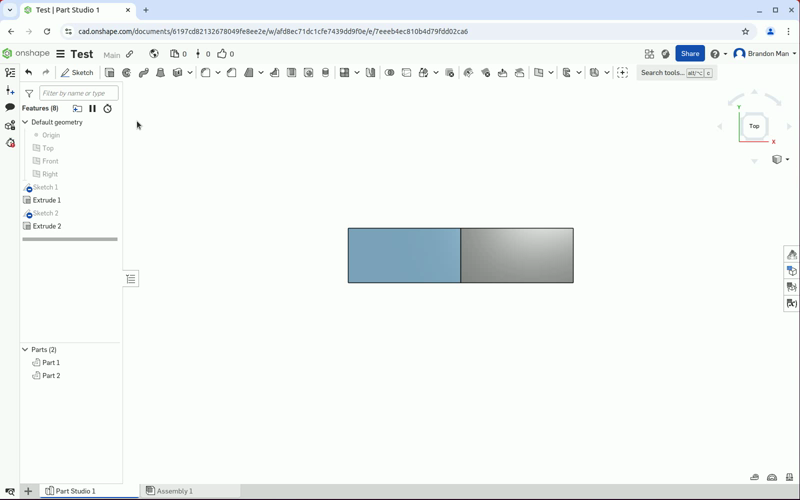
key(shift+h)
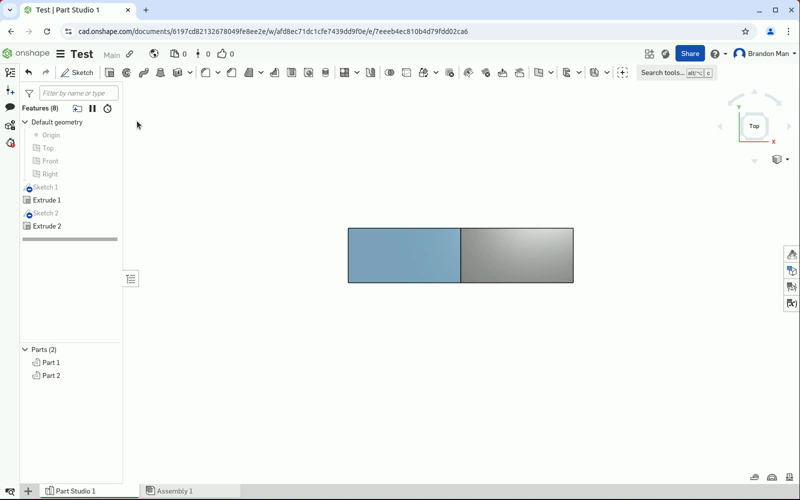
key(shift+h)
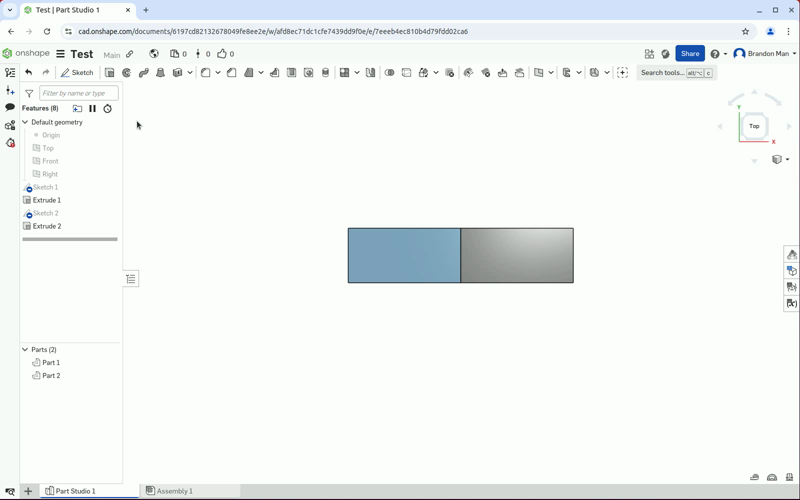
mouse_move(73, 189)
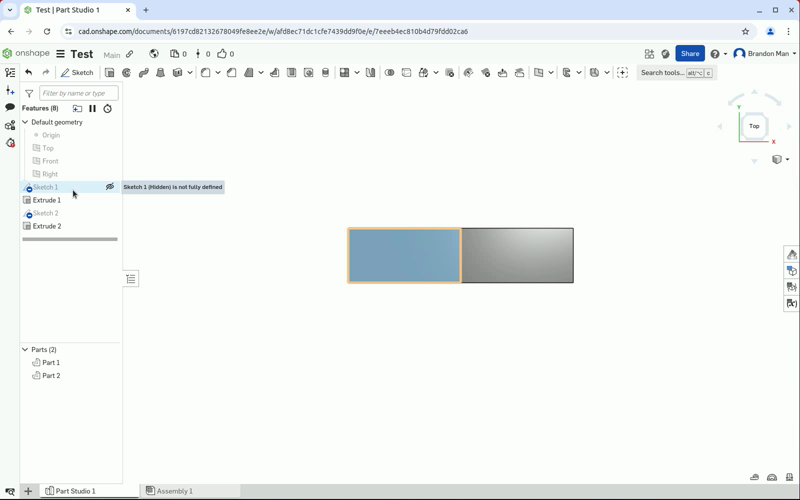
click(73, 189)
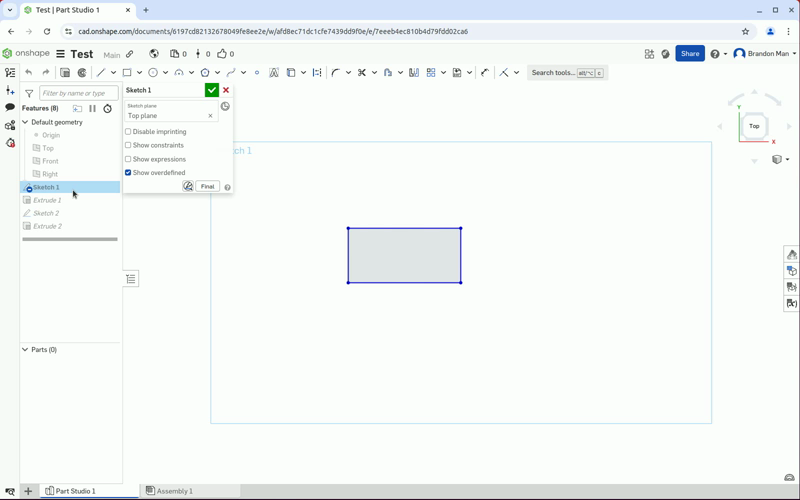
mouse_move(229, 92)
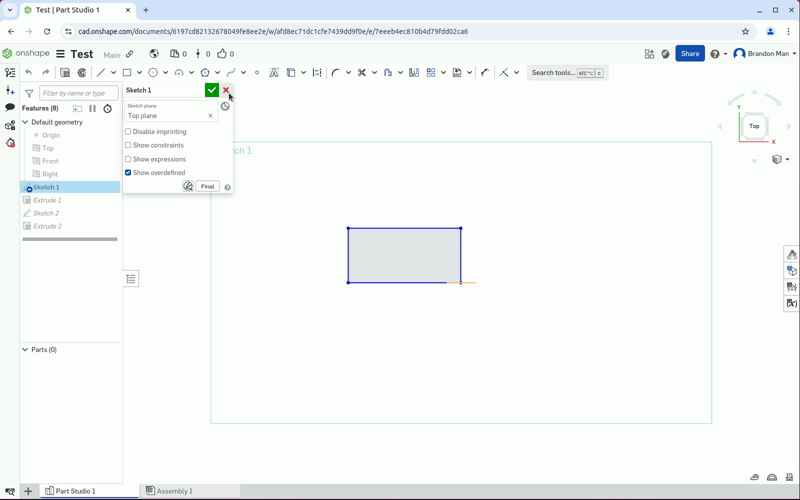
click(229, 92)
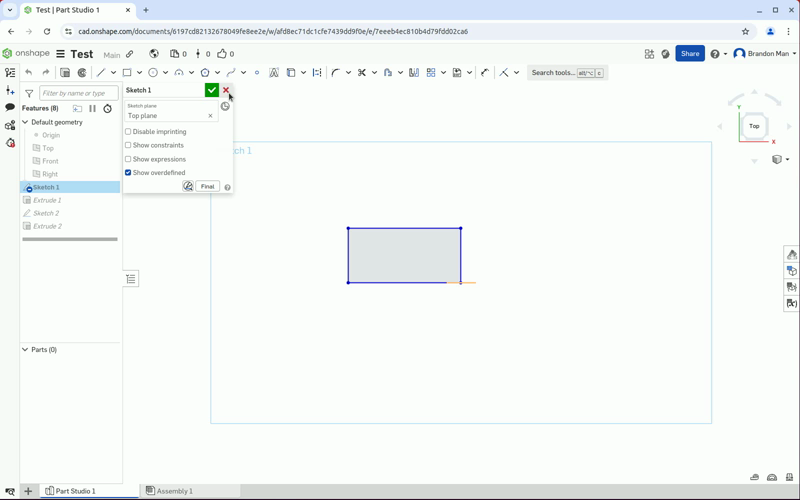
key(shift+s)
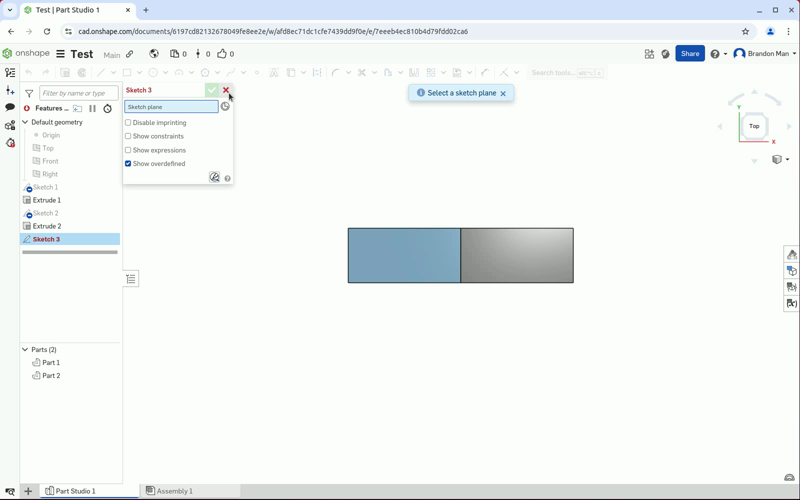
mouse_move(73, 150)
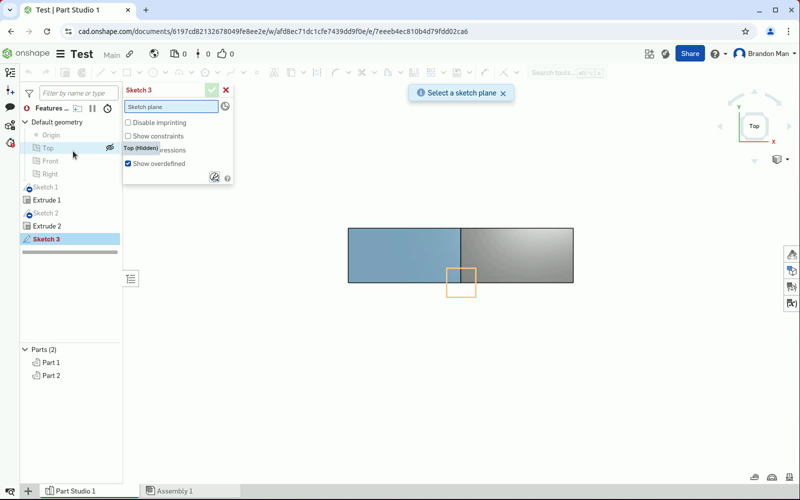
click(73, 150)
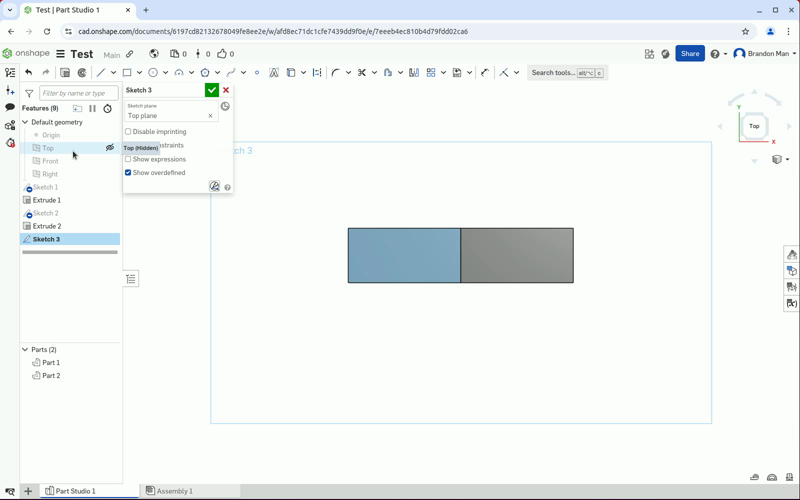
mouse_move(73, 352)
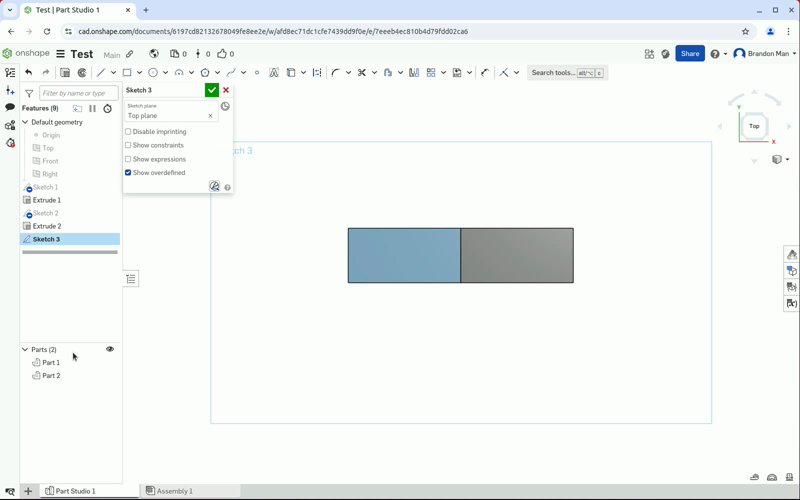
key(y)
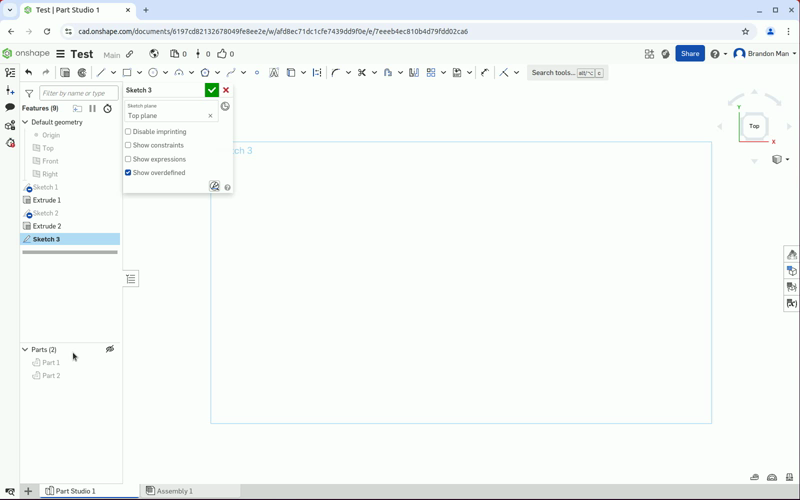
key(l)
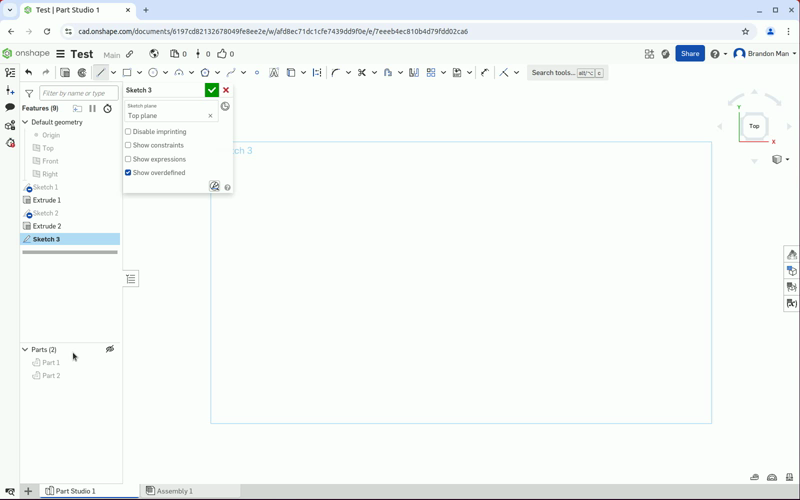
key_down(shift)
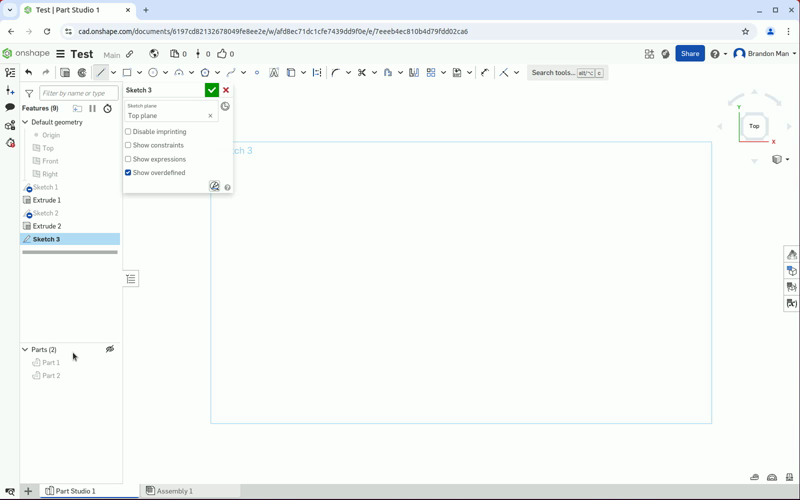
mouse_move(348, 309)
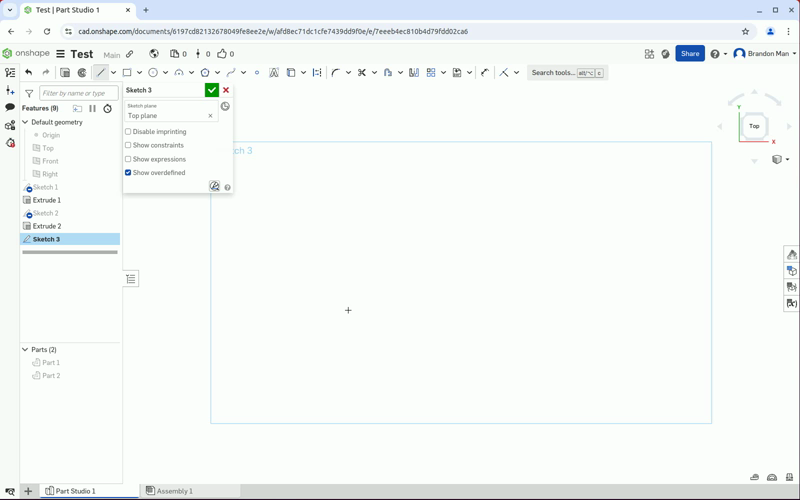
click(348, 309)
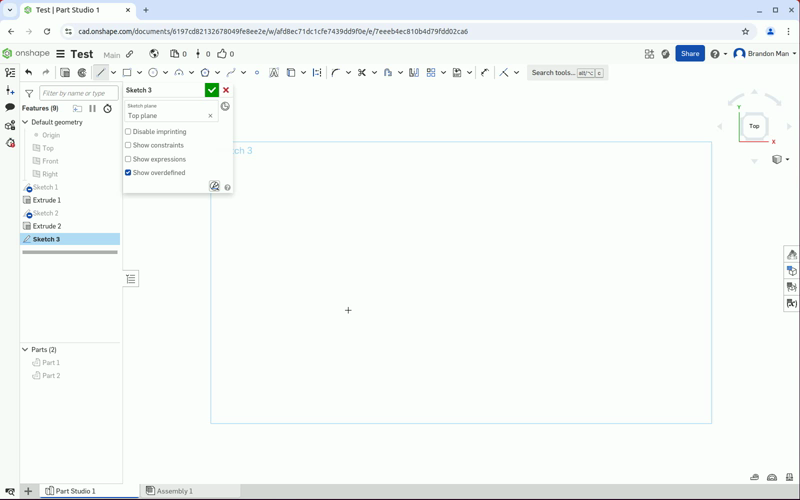
key_up(shift)
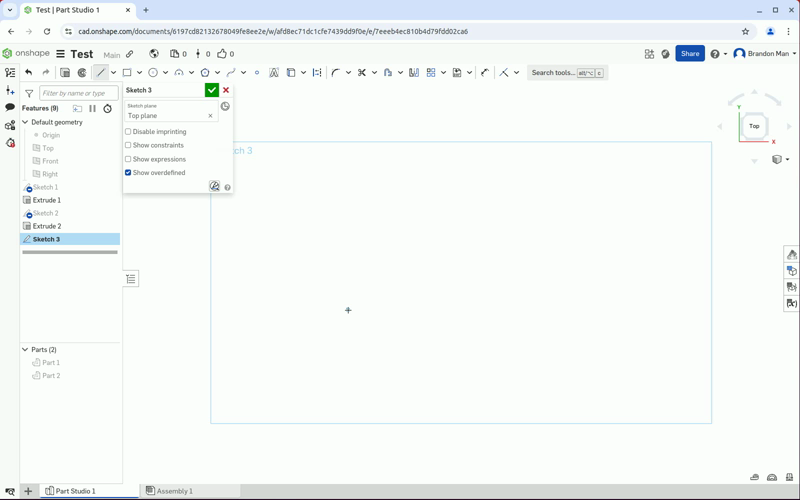
key_down(shift)
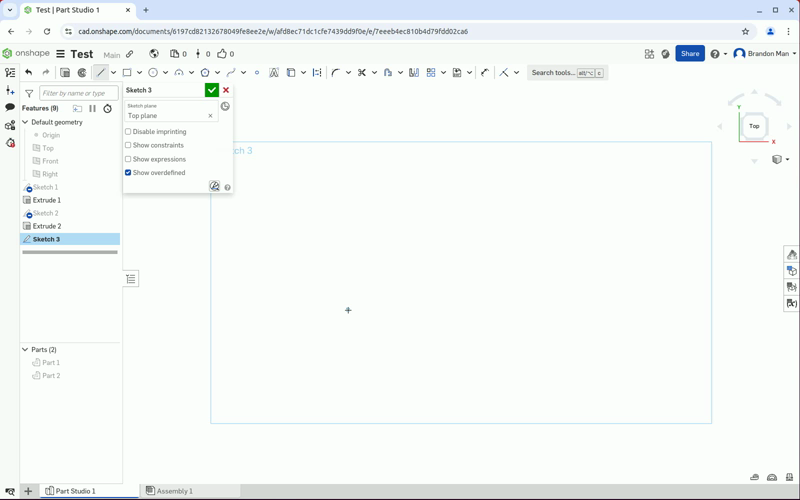
mouse_move(378, 309)
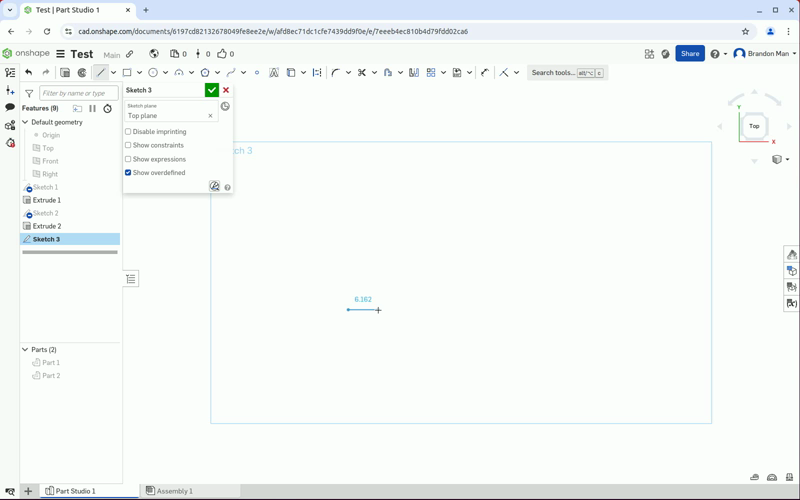
mouse_move(359, 309)
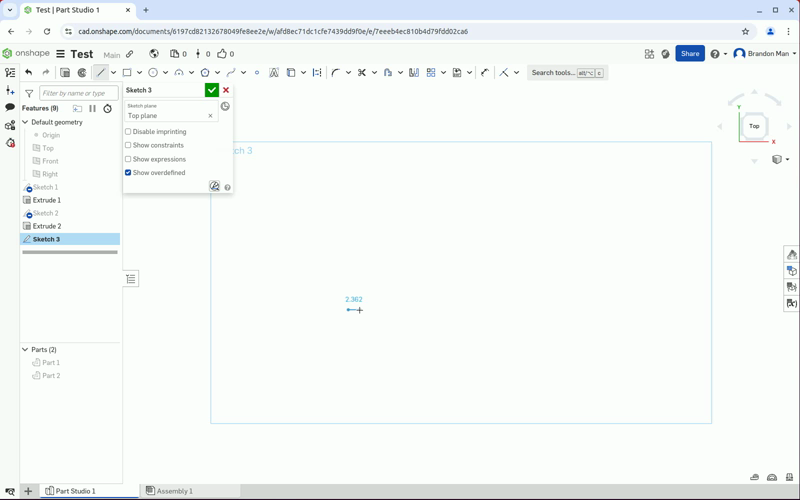
click(359, 309)
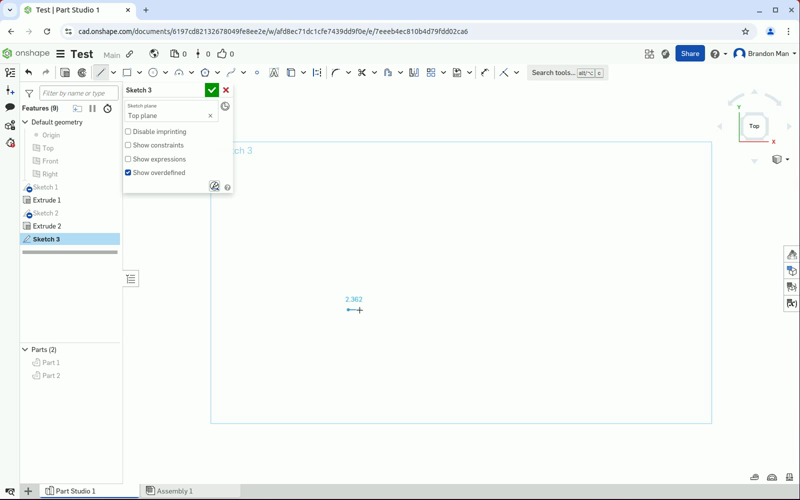
key_up(shift)
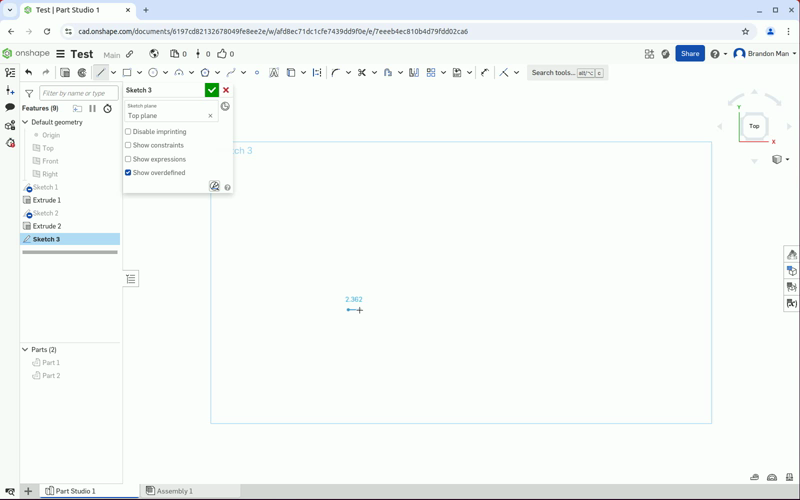
key(esc)
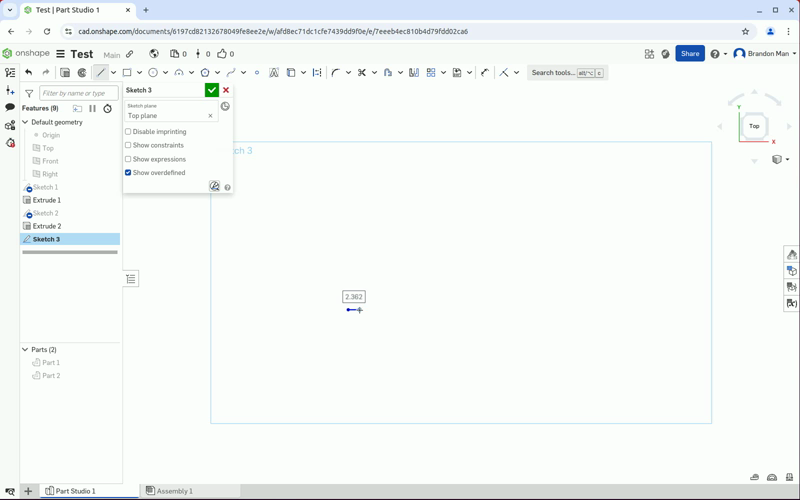
key(a)
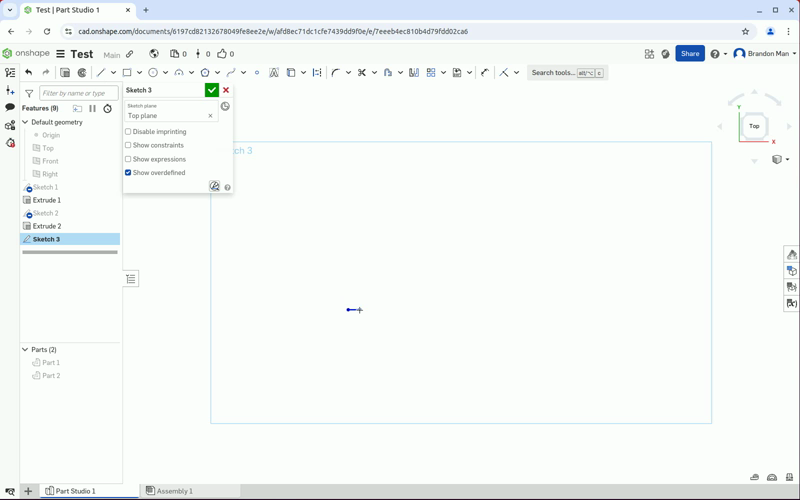
mouse_move(359, 309)
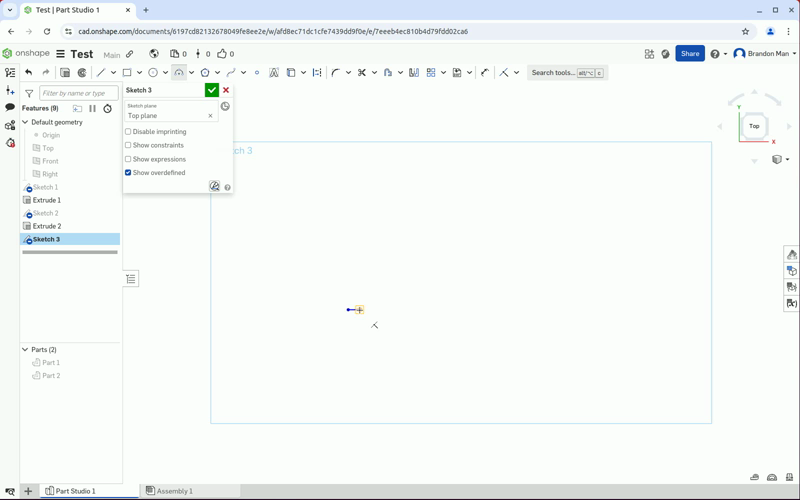
click(359, 309)
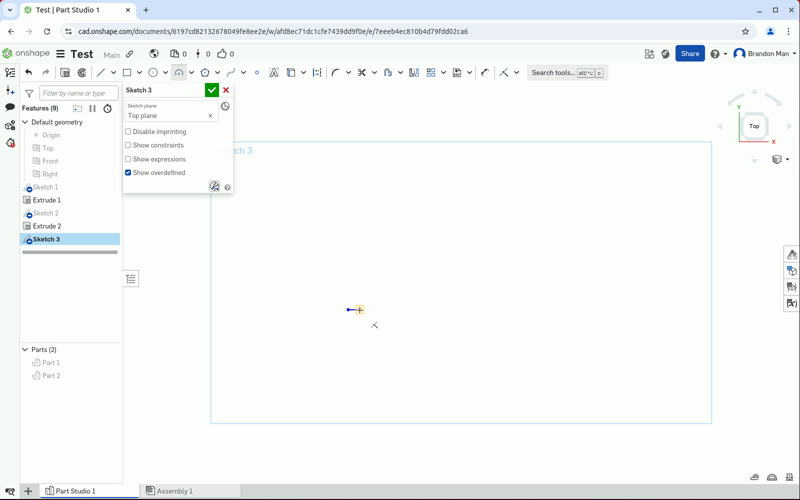
key_down(shift)
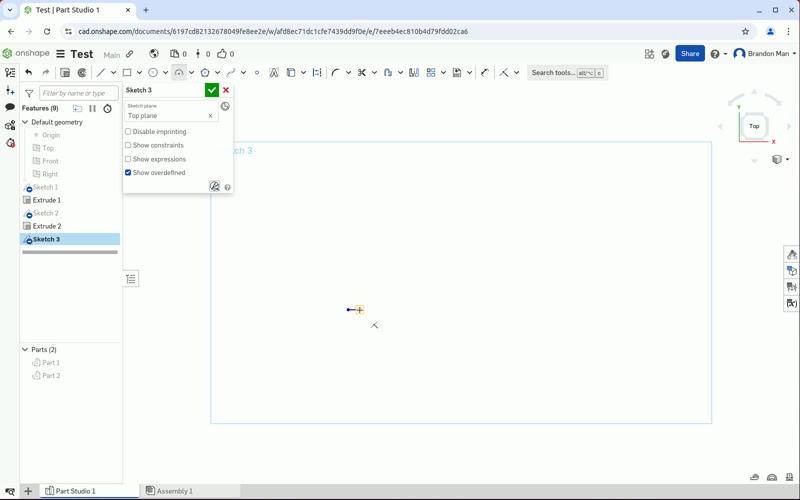
mouse_move(371, 321)
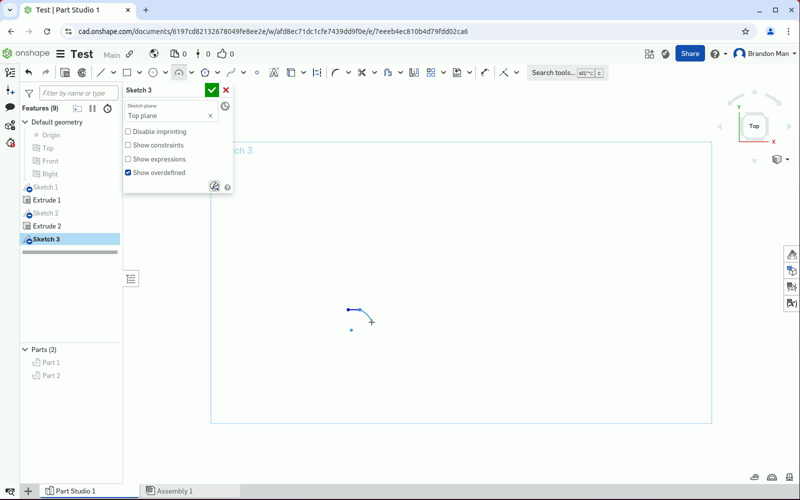
click(371, 321)
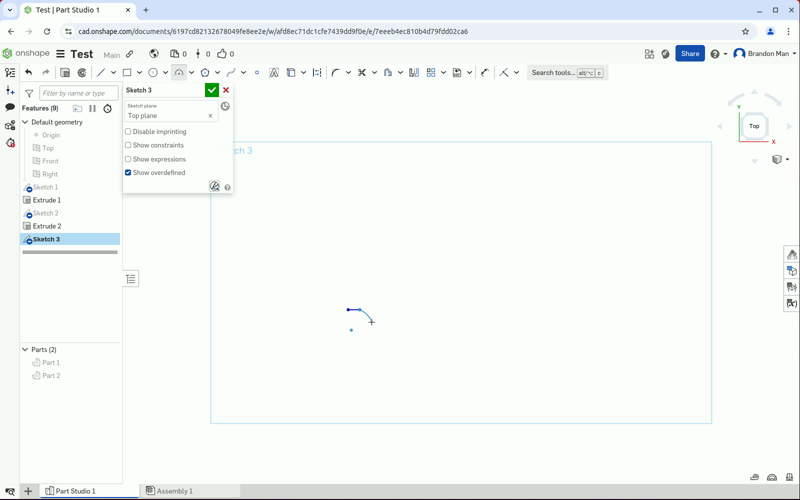
mouse_move(368, 313)
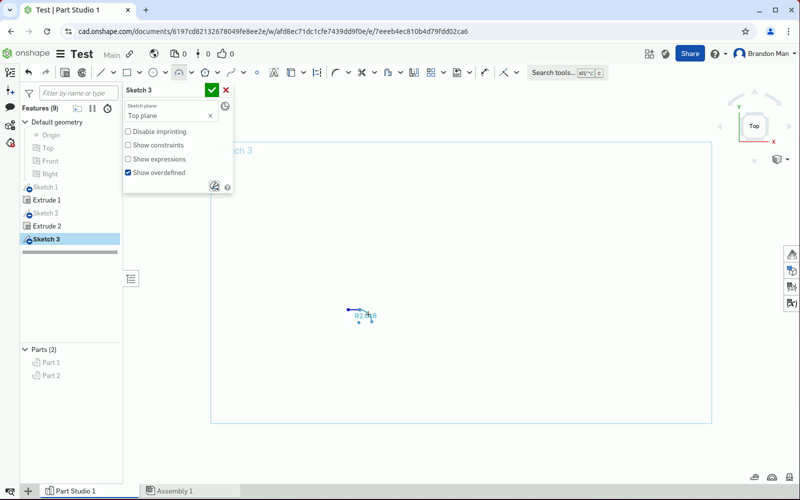
click(368, 313)
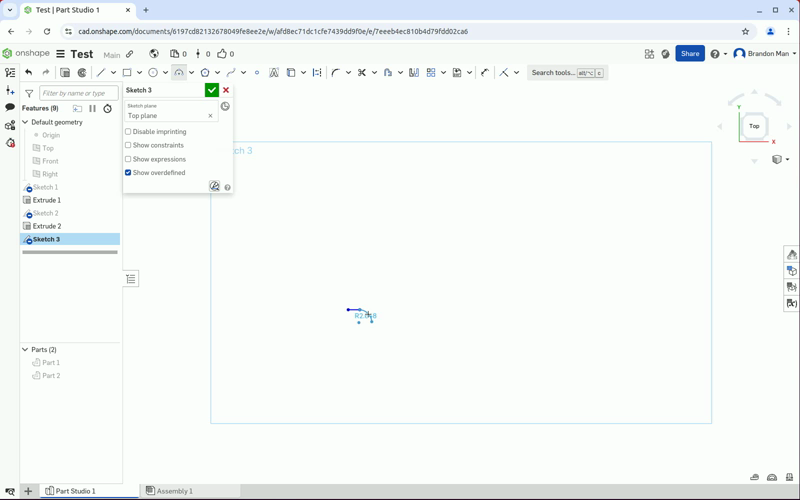
key_up(shift)
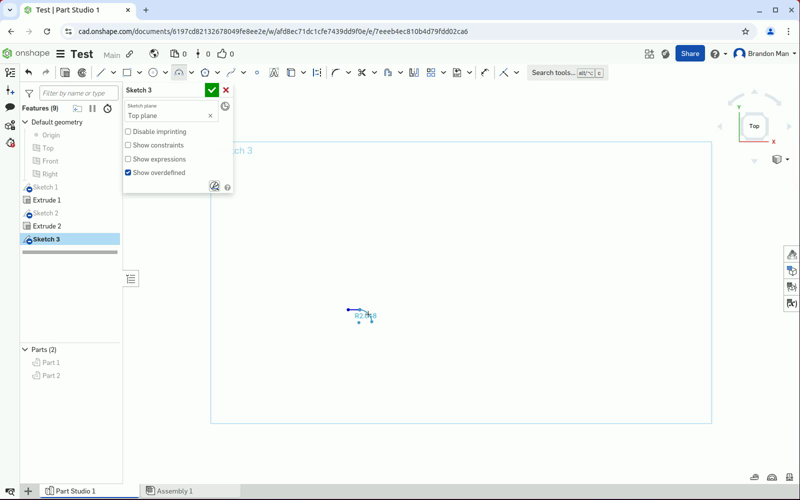
key(esc)
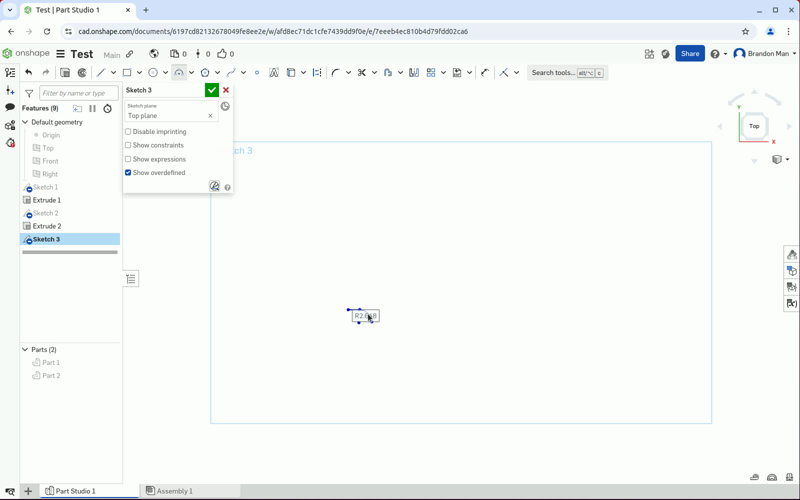
key(l)
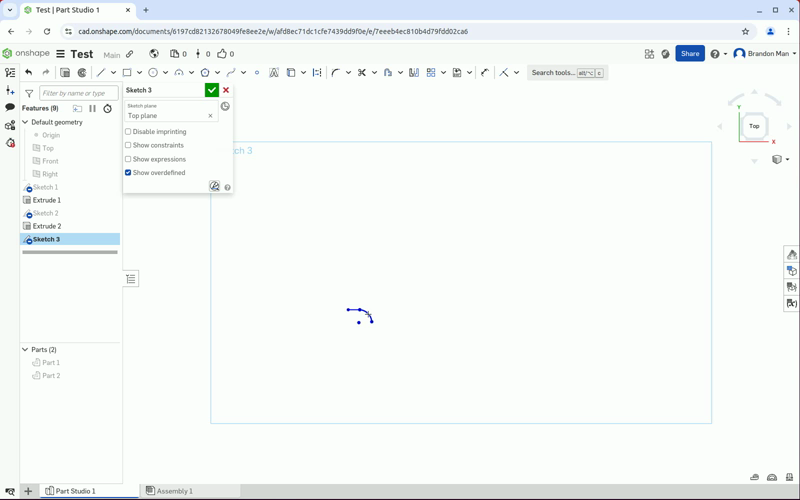
mouse_move(371, 321)
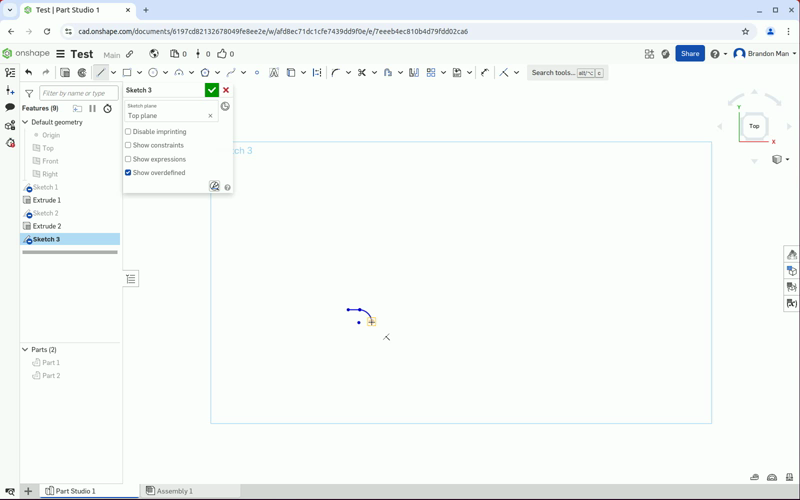
click(371, 321)
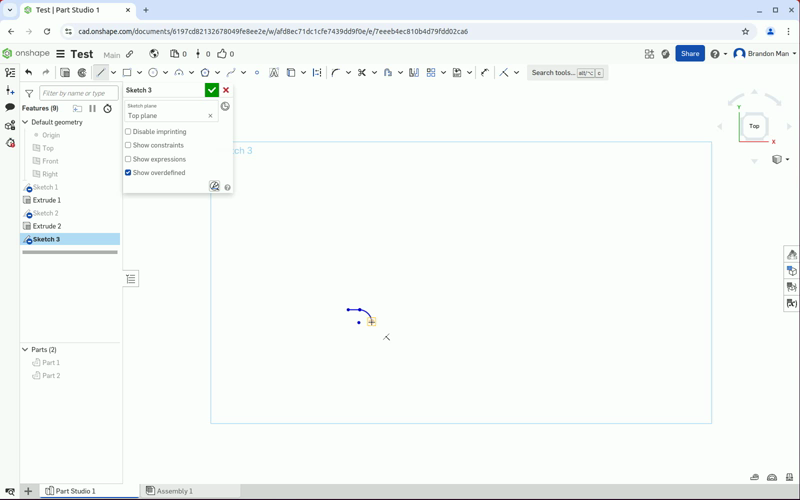
key_down(shift)
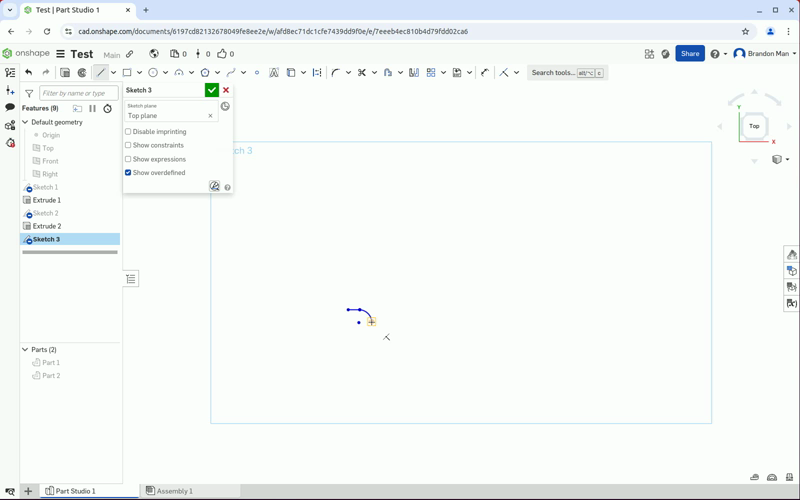
mouse_move(401, 321)
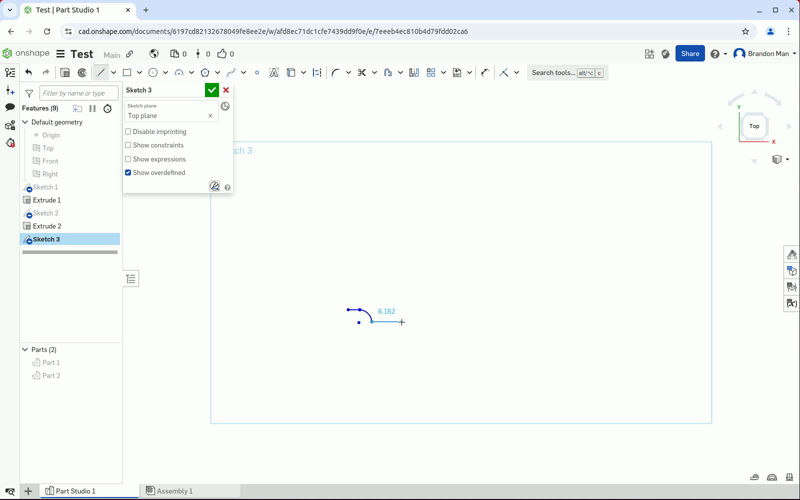
mouse_move(371, 337)
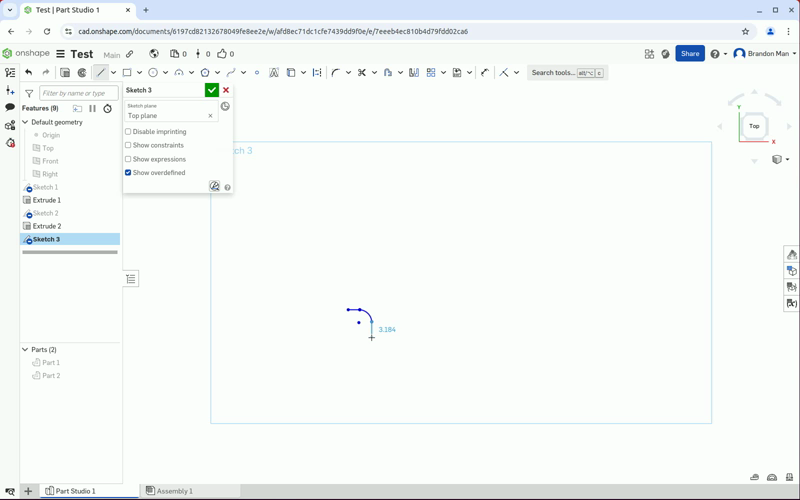
click(371, 337)
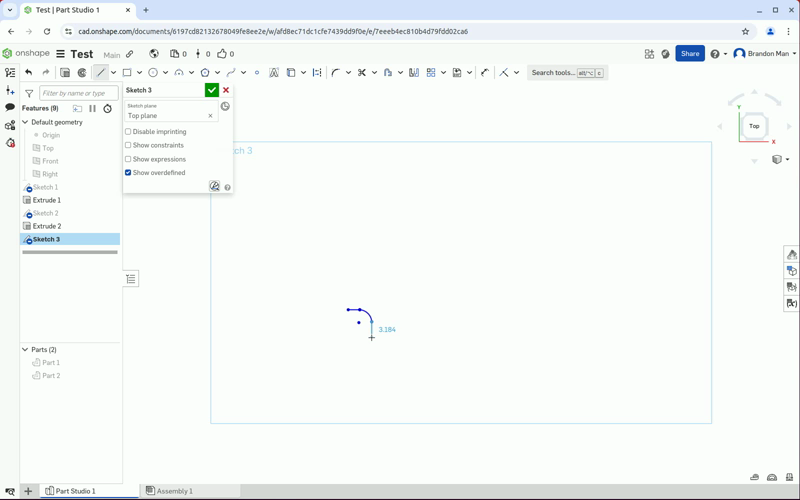
key_up(shift)
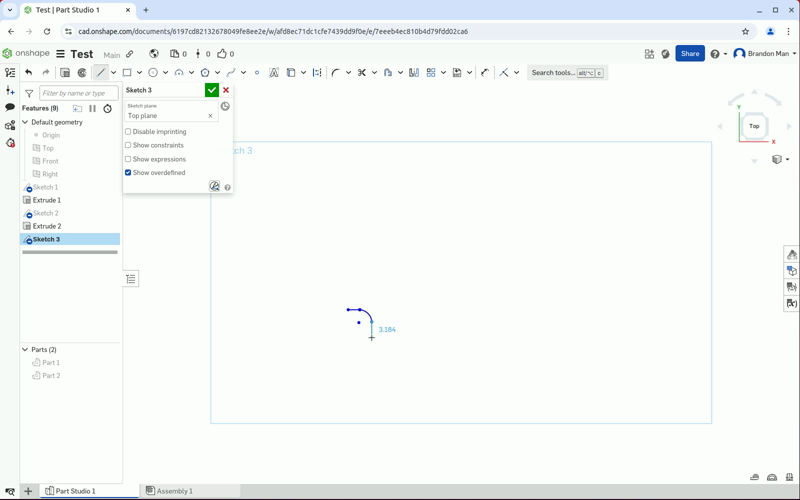
key_down(shift)
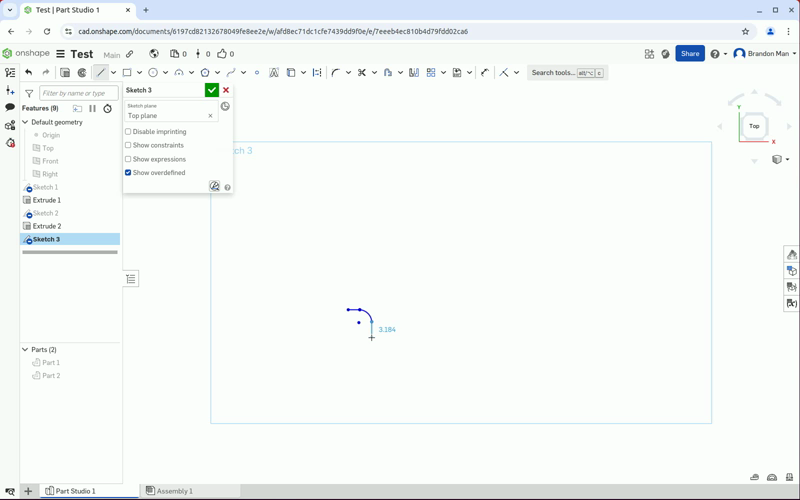
mouse_move(460, 337)
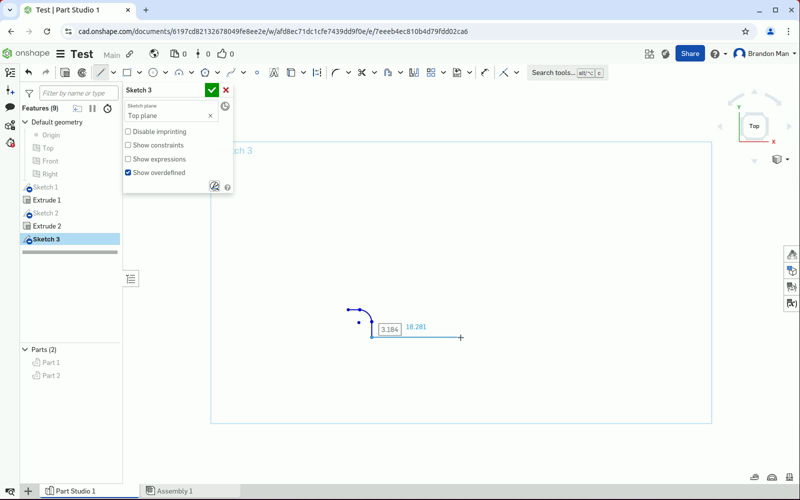
click(460, 337)
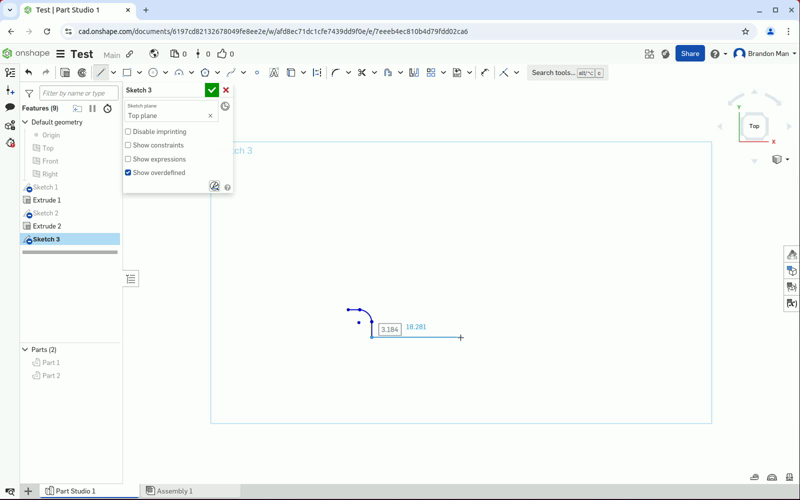
key_up(shift)
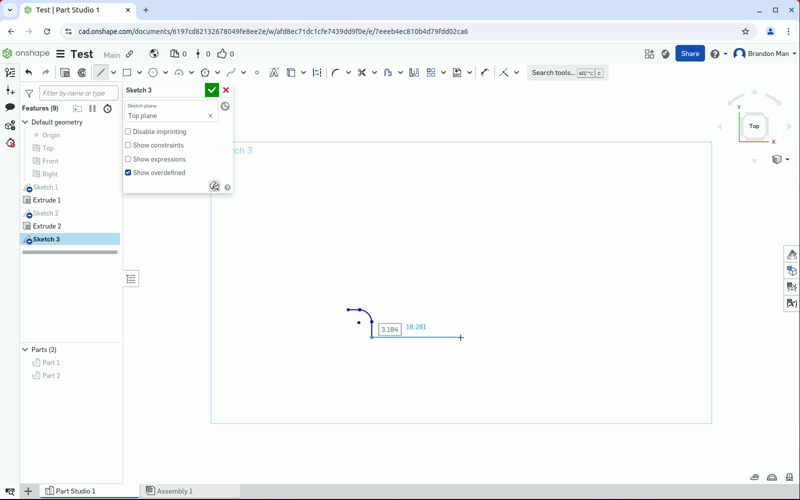
key_down(shift)
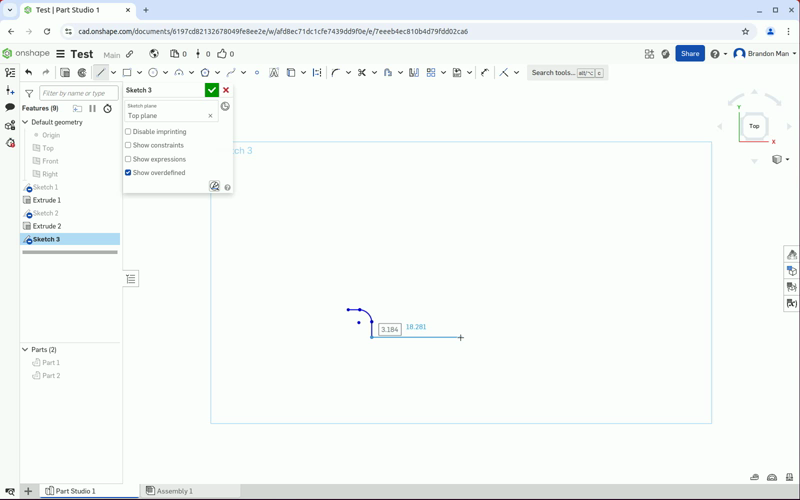
mouse_move(490, 337)
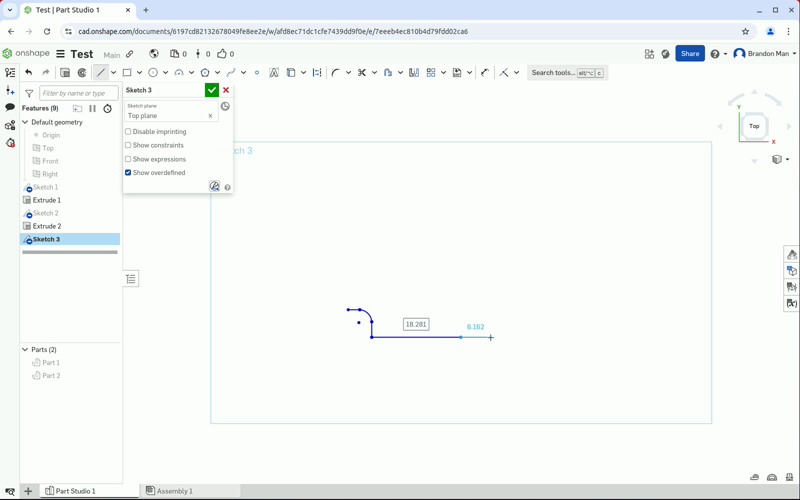
mouse_move(460, 282)
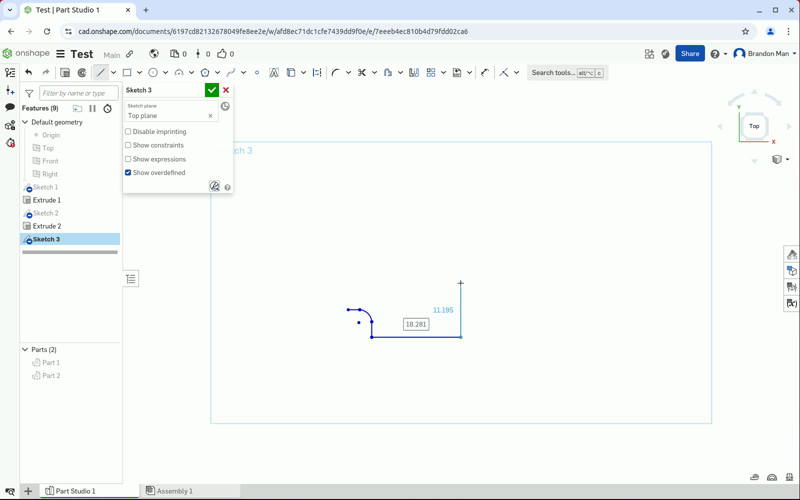
click(460, 282)
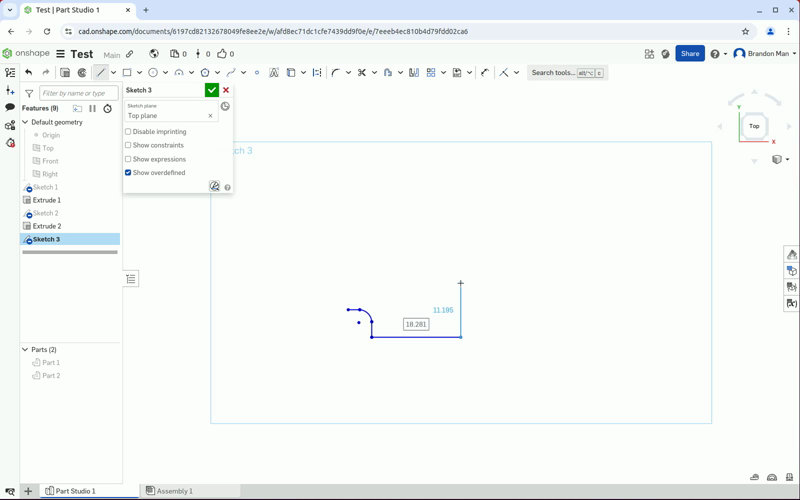
key_up(shift)
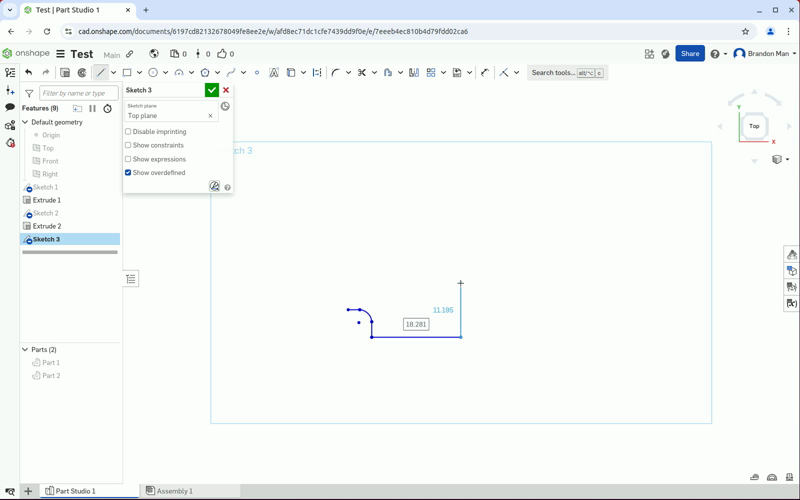
key_down(shift)
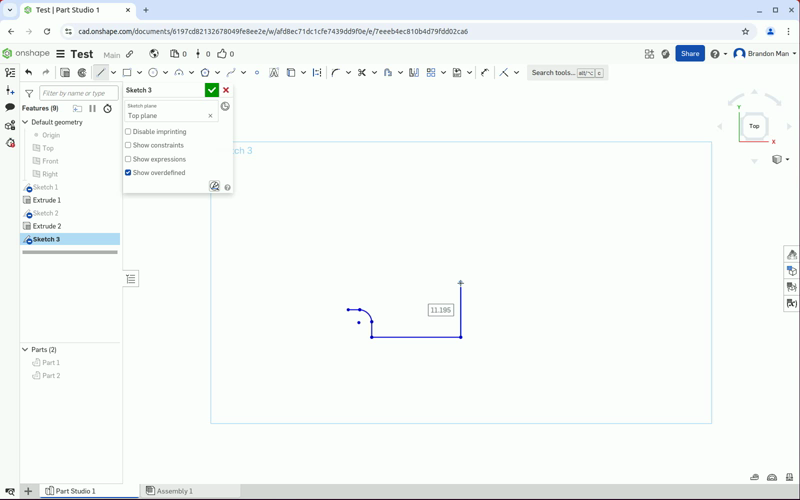
mouse_move(348, 282)
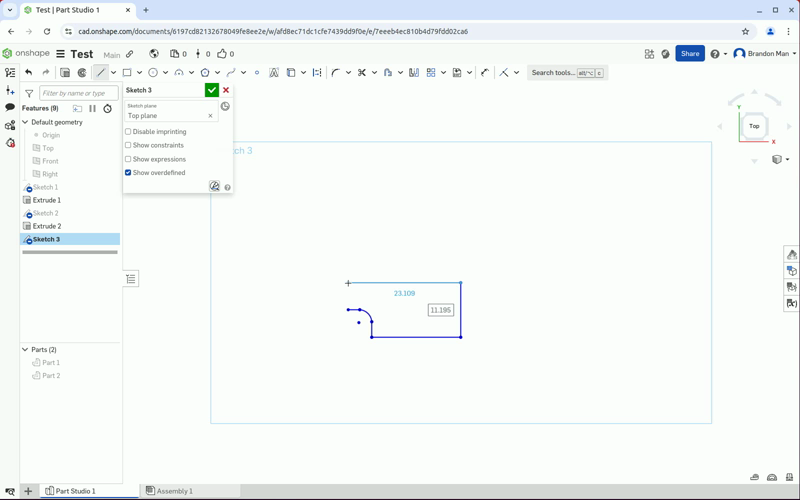
click(348, 282)
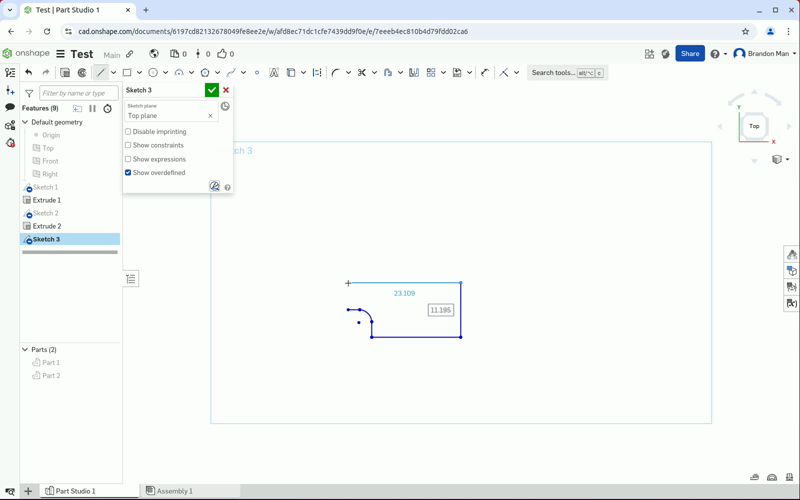
key_up(shift)
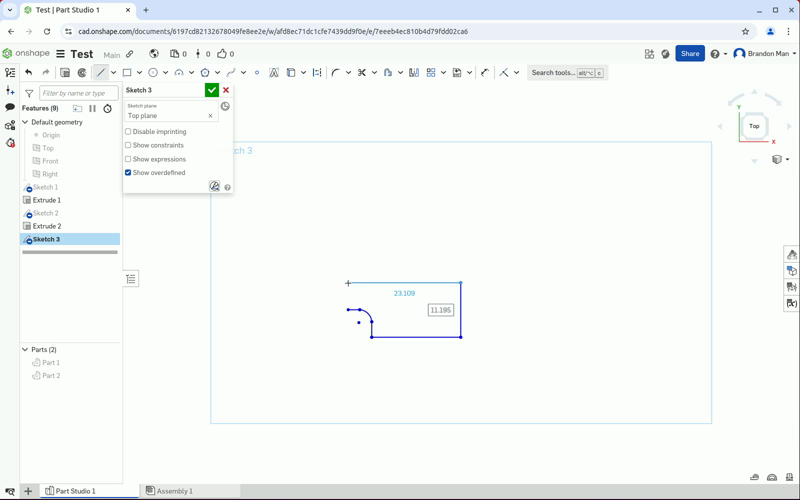
mouse_move(378, 282)
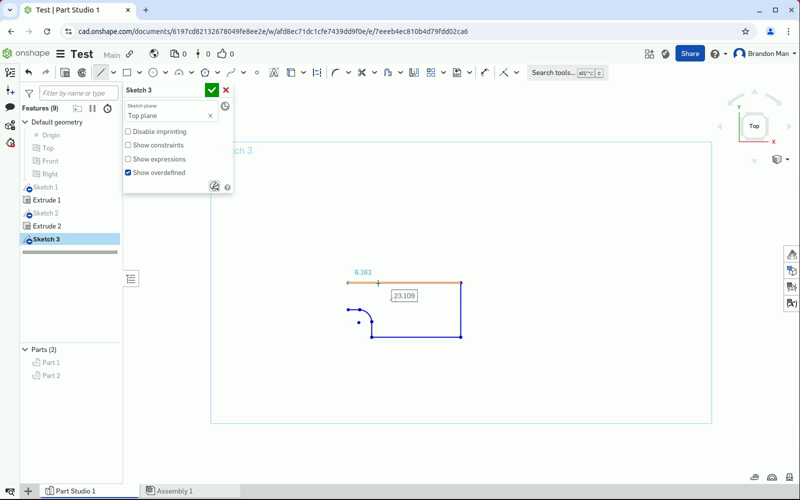
key_down(shift)
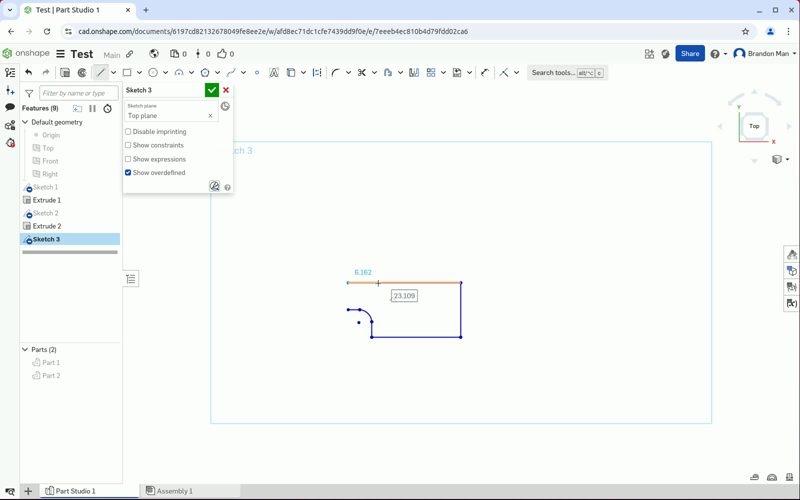
mouse_move(348, 309)
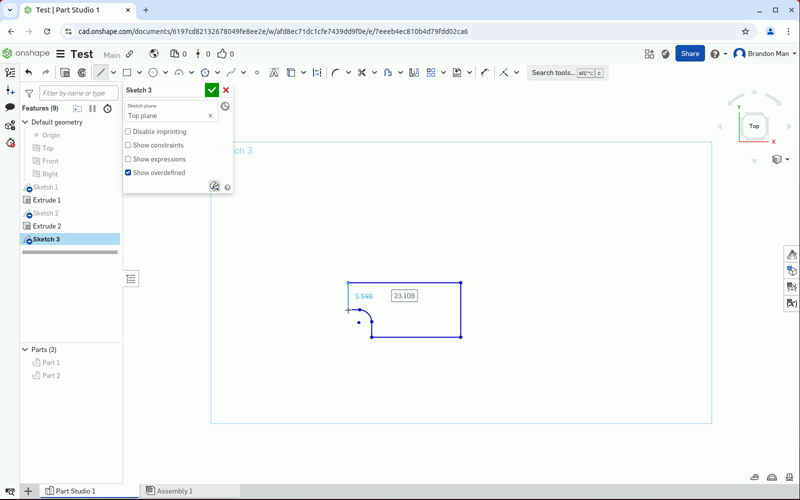
key_up(shift)
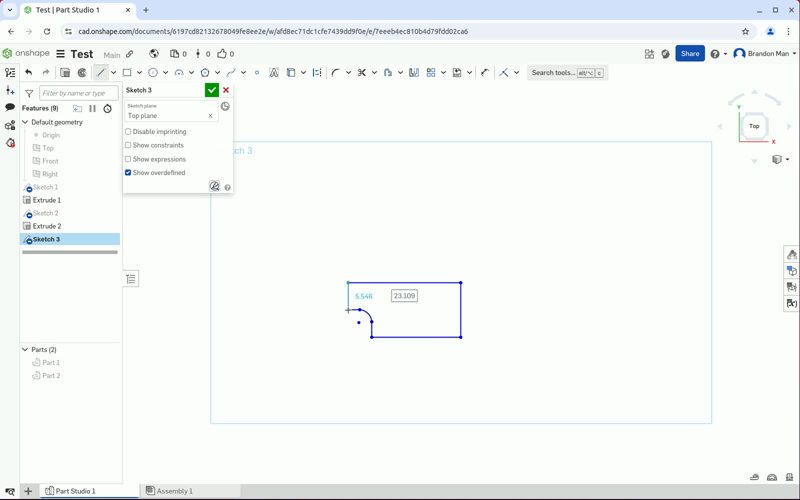
click(348, 309)
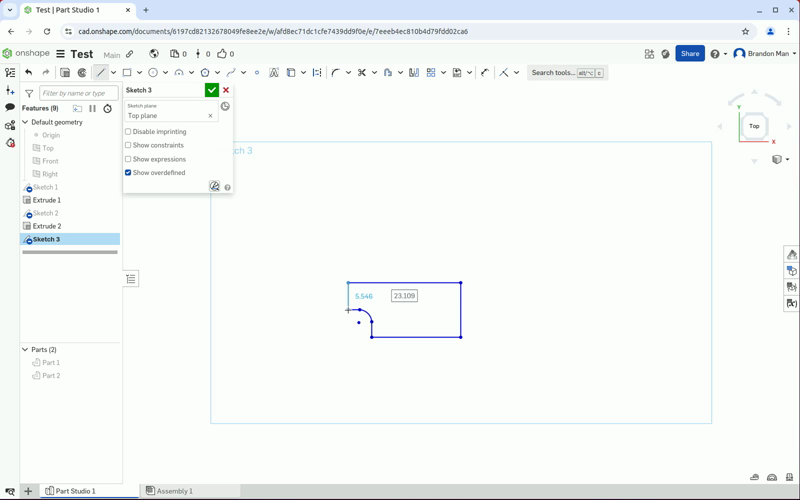
key(esc)
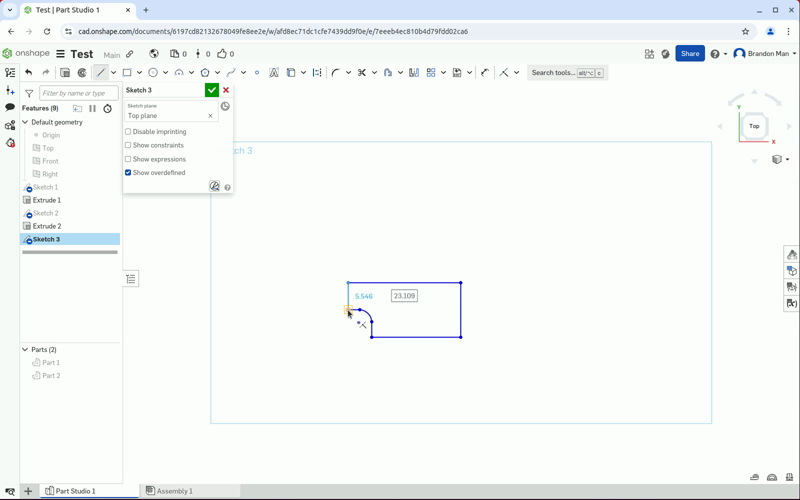
mouse_move(449, 287)
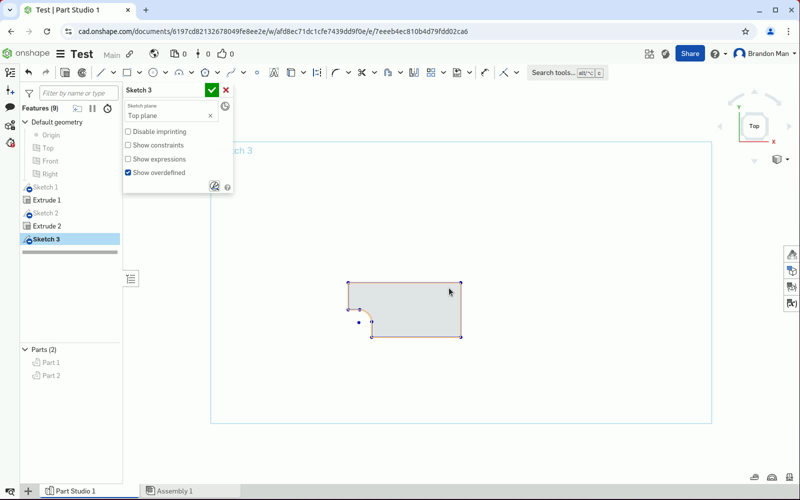
click(449, 287)
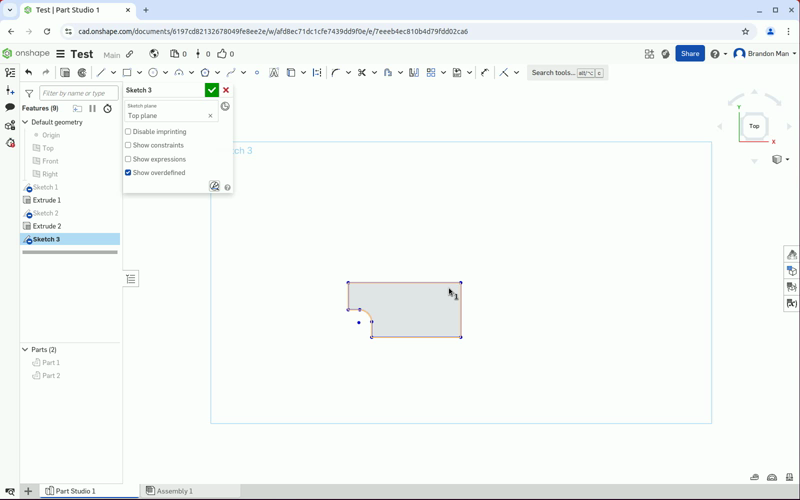
mouse_move(73, 352)
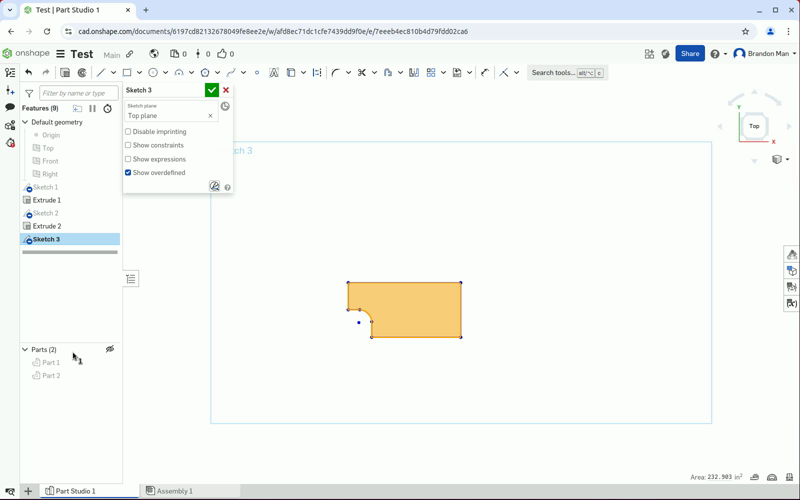
key(shift+y)
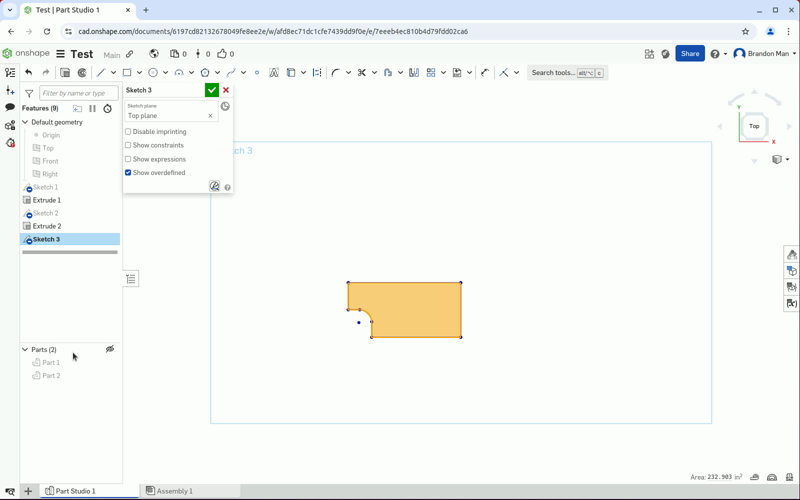
key(shift+e)
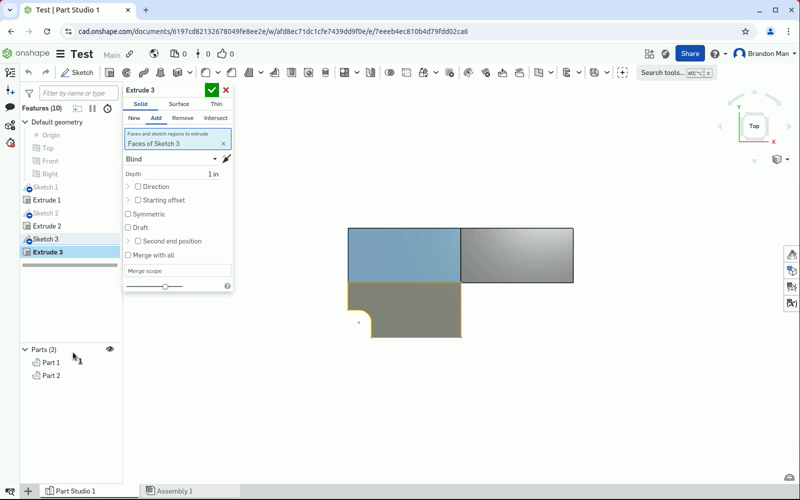
mouse_move(143, 106)
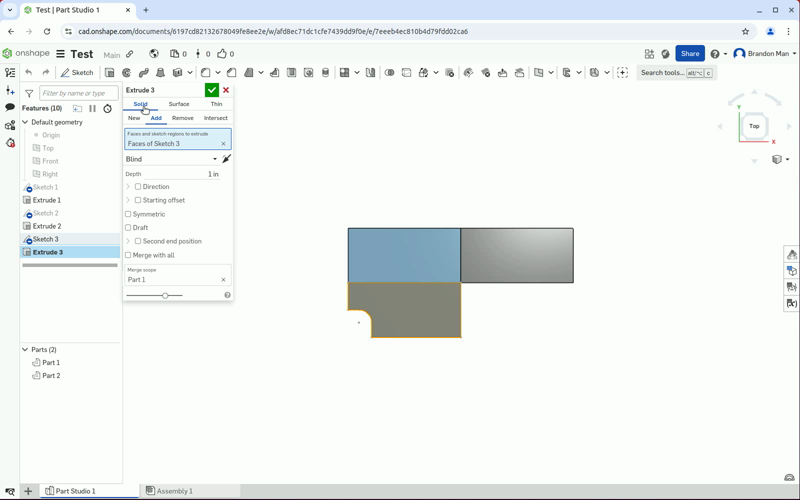
click(143, 106)
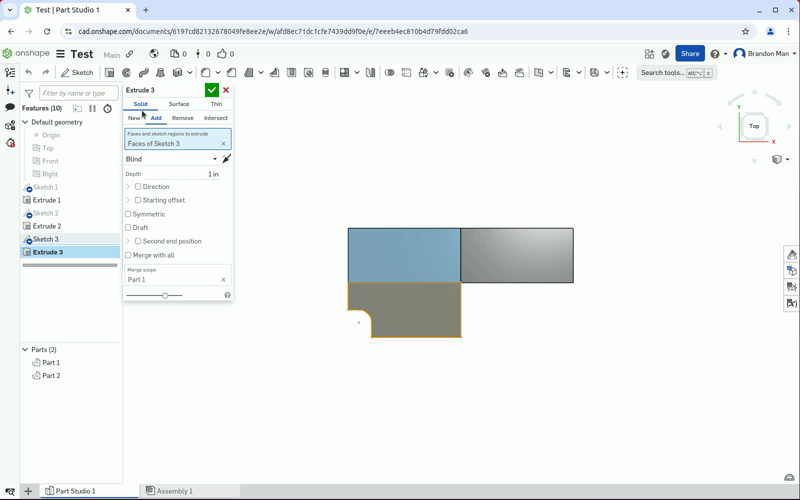
mouse_move(137, 120)
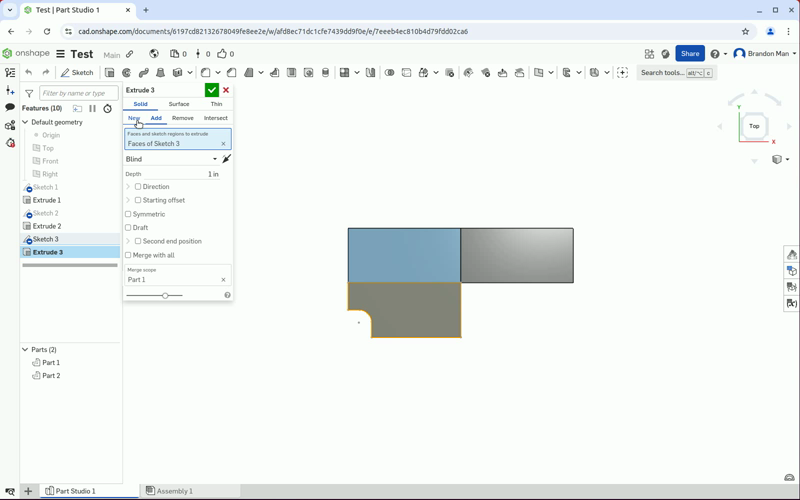
click(137, 120)
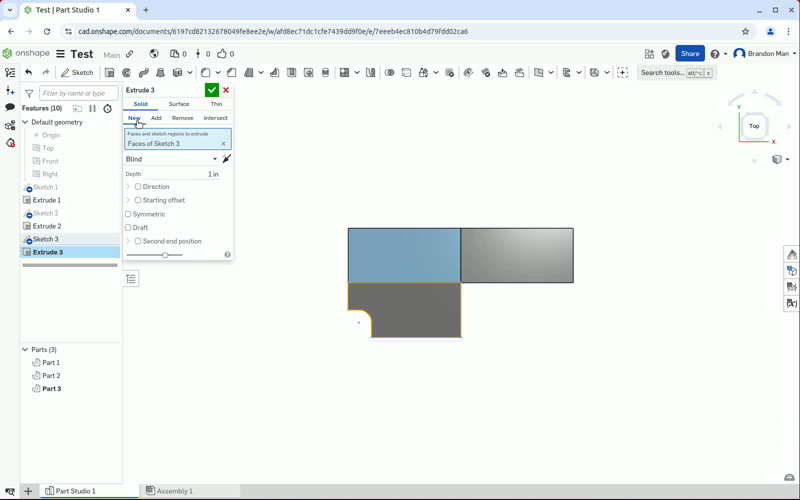
key(tab, 4)
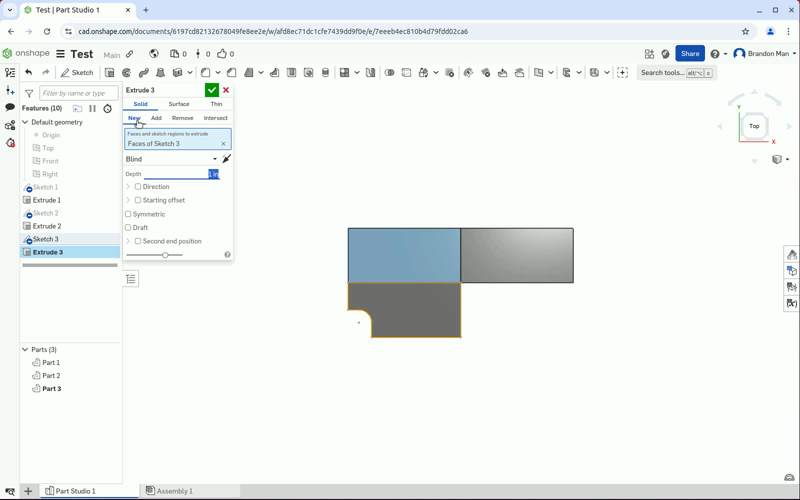
text(1.926)
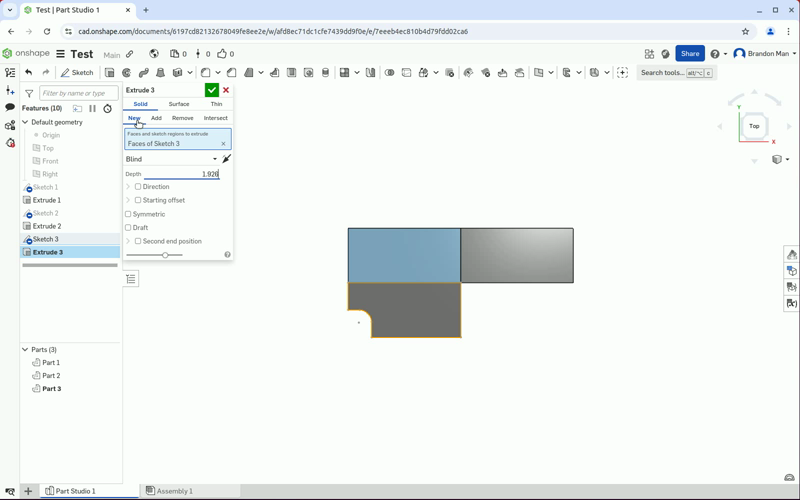
key(enter)
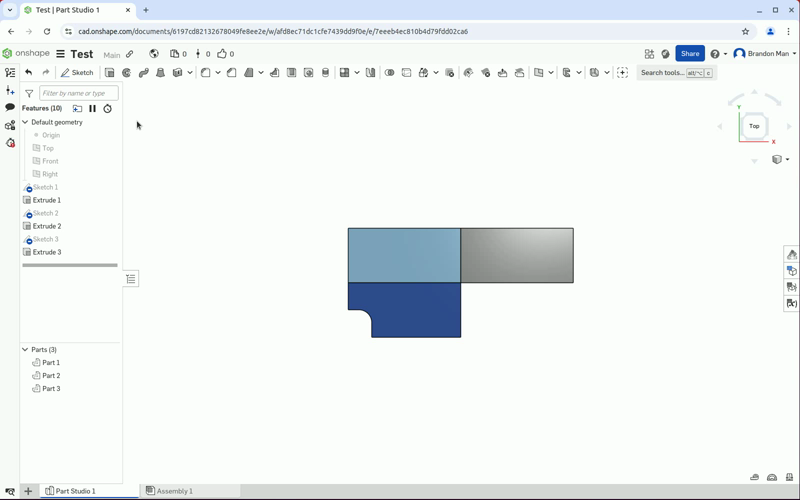
key(shift+h)
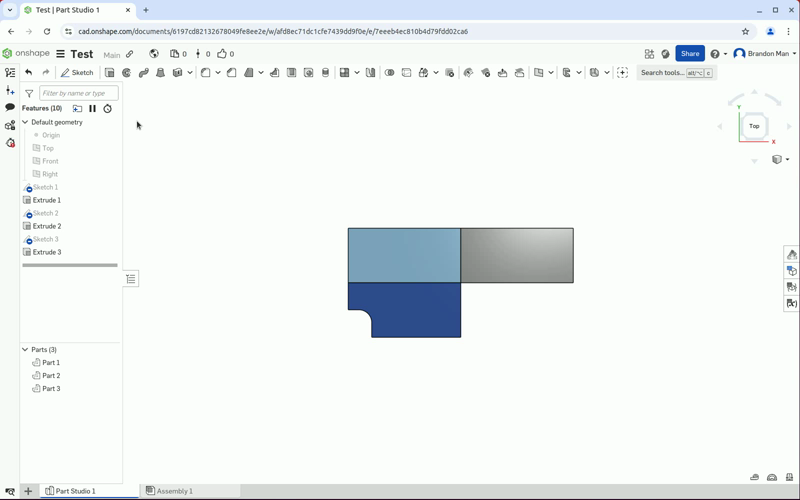
key(shift+h)
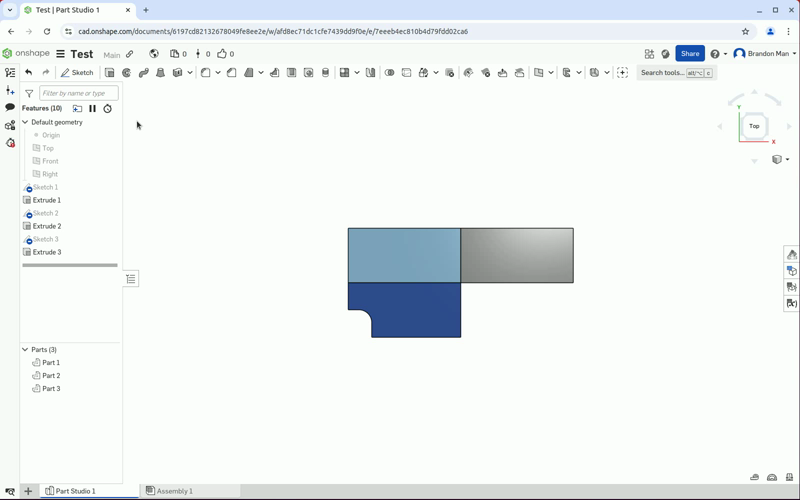
mouse_move(73, 189)
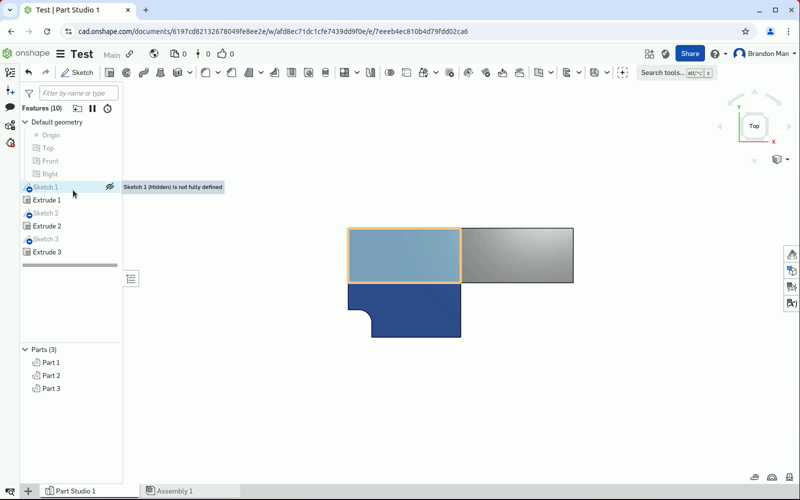
click(73, 189)
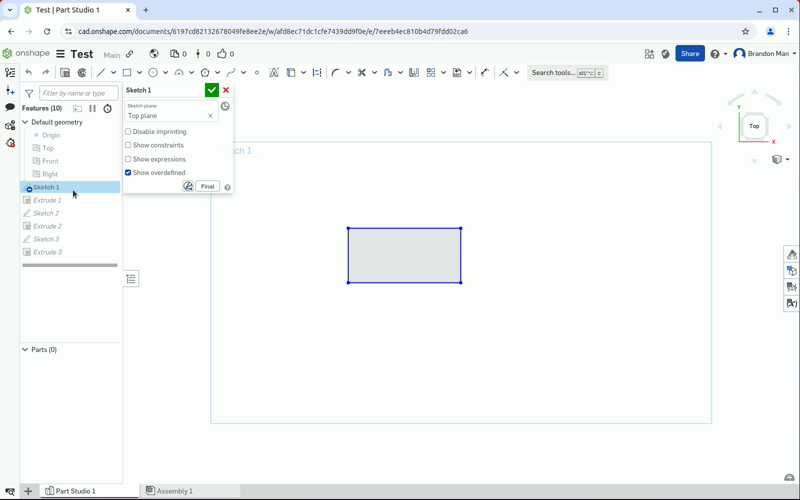
mouse_move(229, 92)
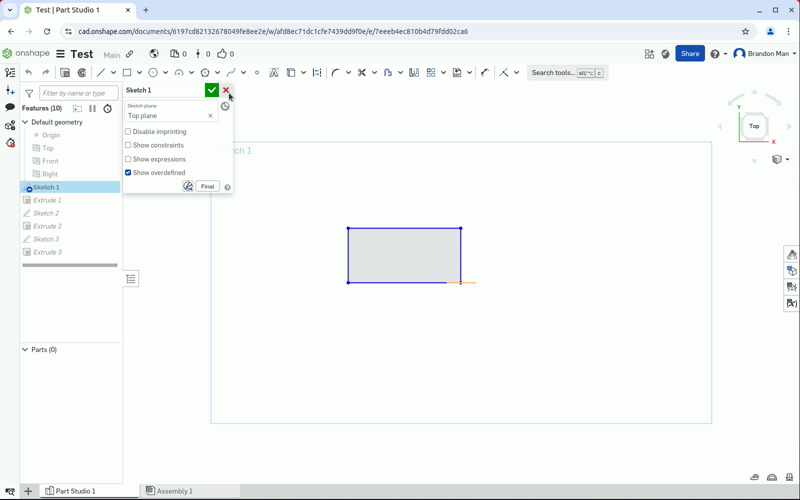
click(229, 92)
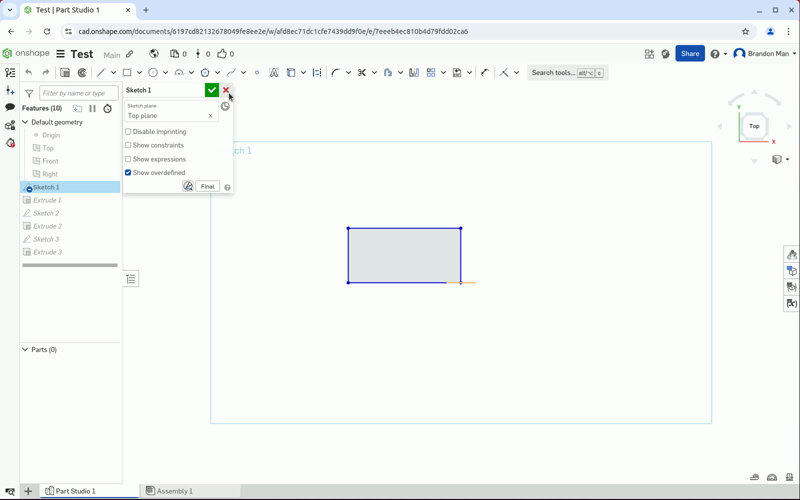
key(shift+s)
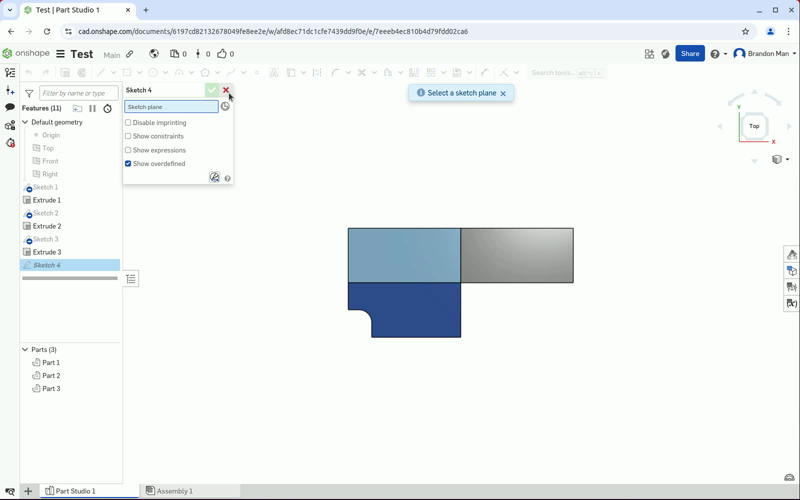
mouse_move(73, 150)
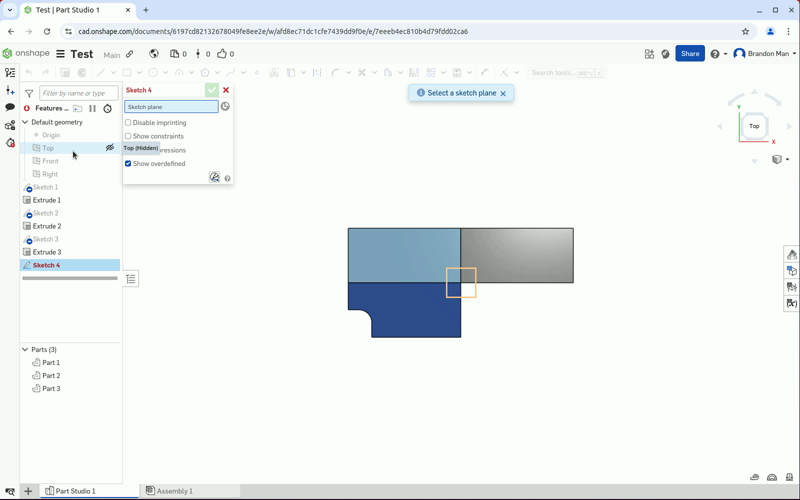
click(73, 150)
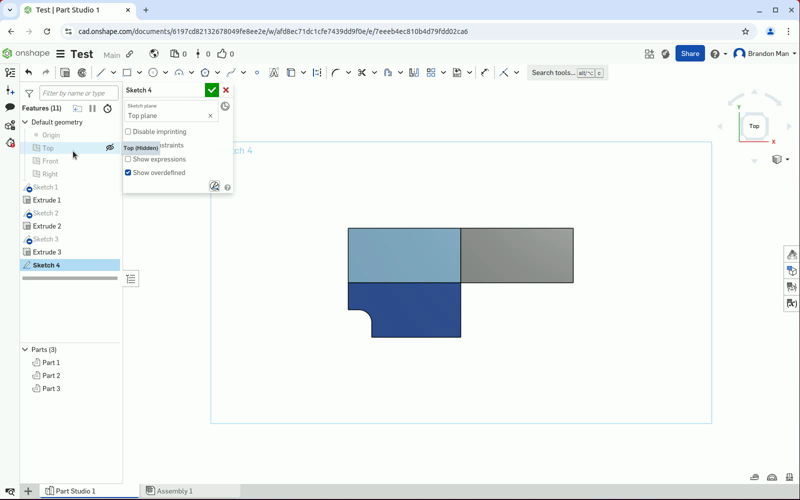
mouse_move(73, 352)
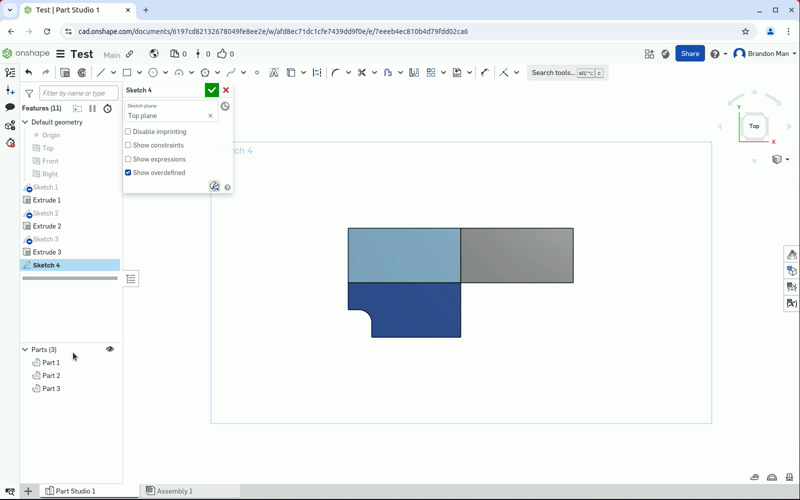
key(y)
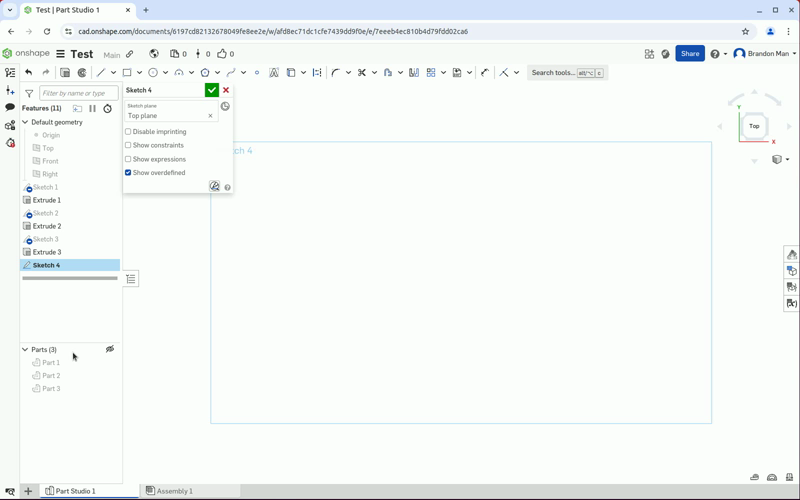
key(l)
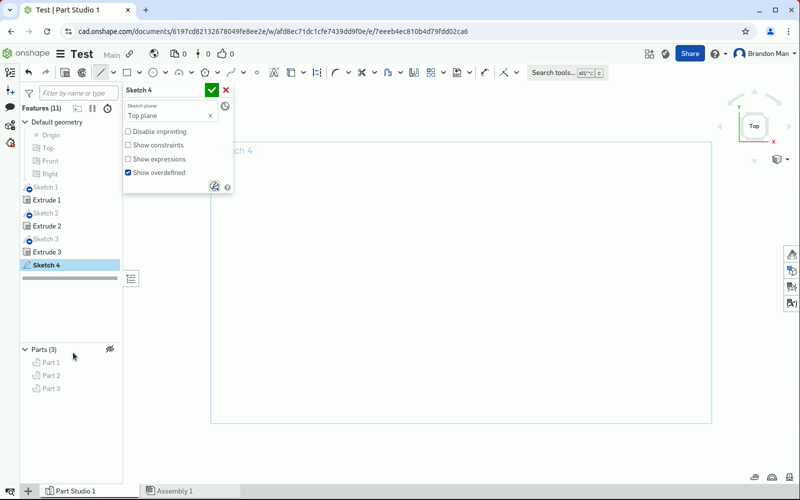
key_down(shift)
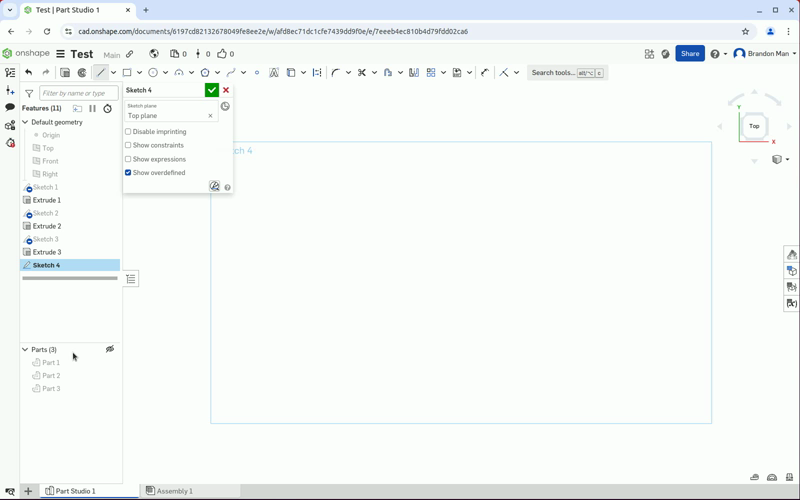
mouse_move(460, 336)
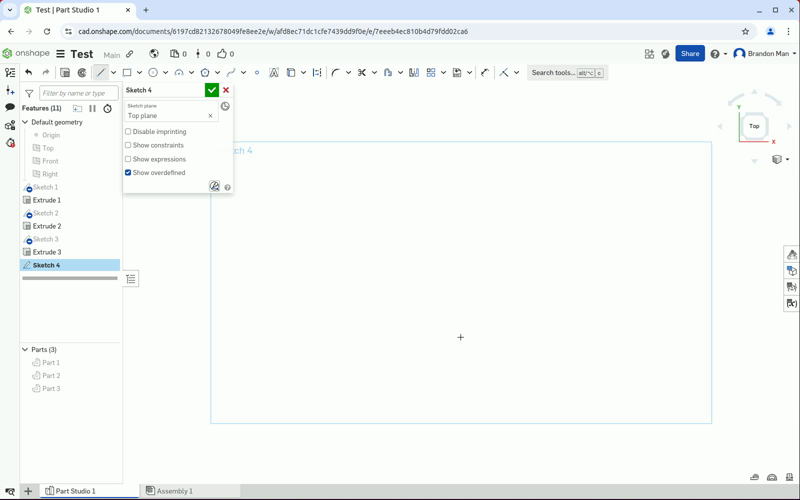
click(460, 336)
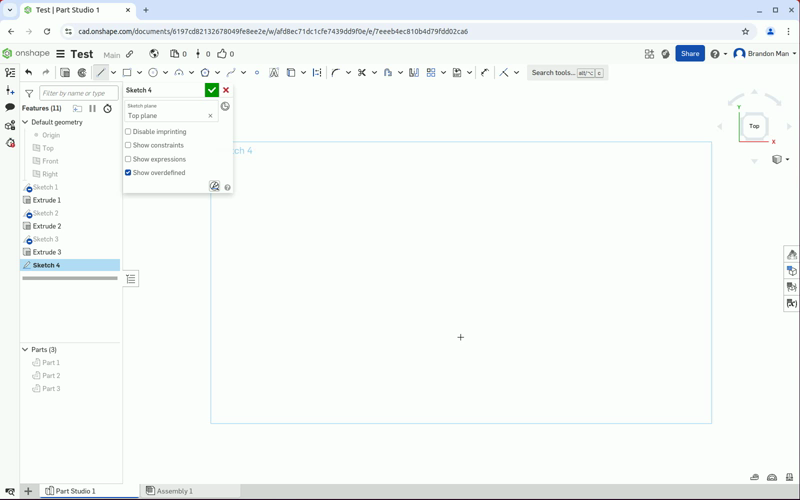
key_up(shift)
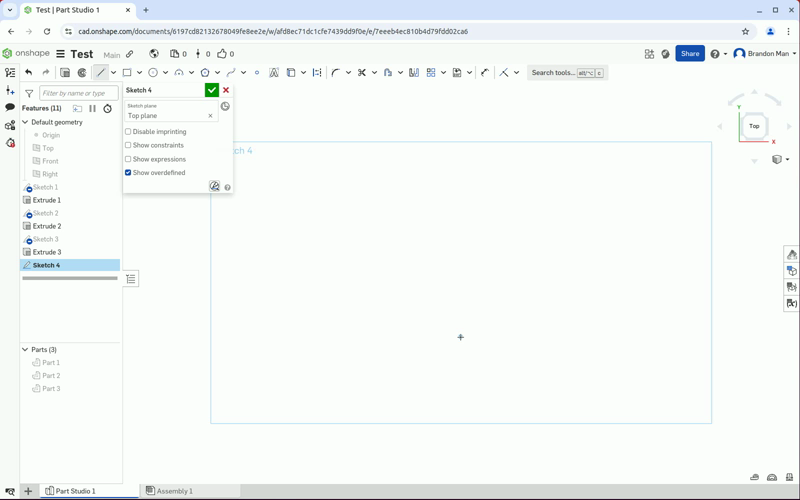
key_down(shift)
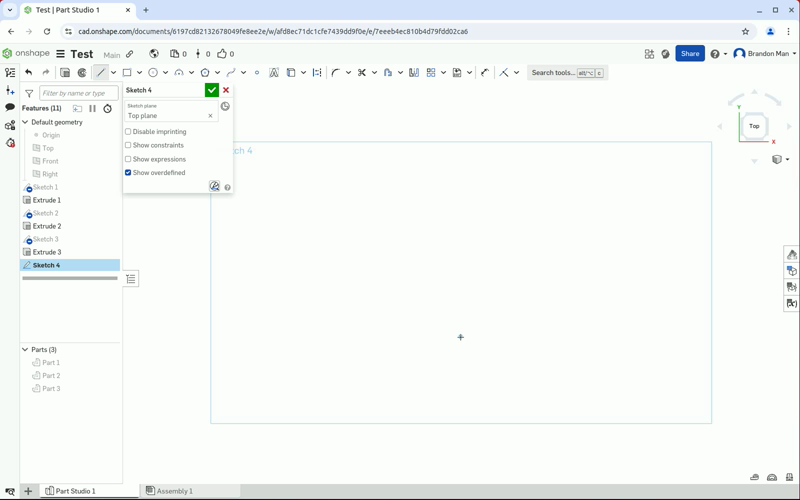
mouse_move(549, 336)
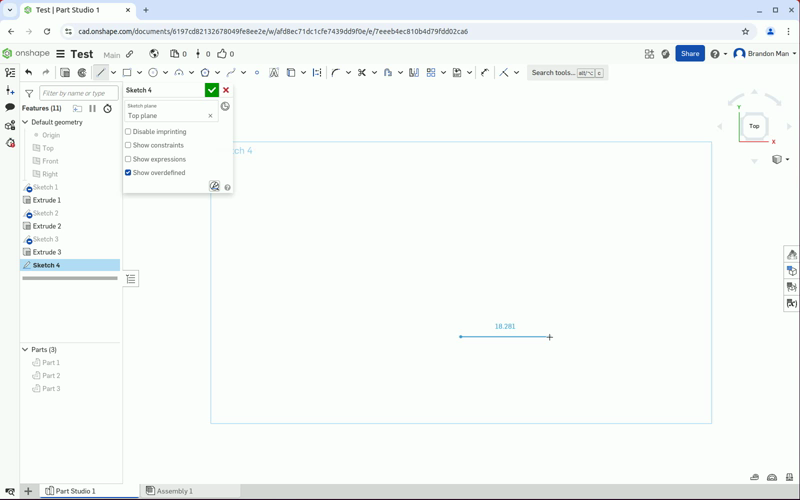
click(549, 336)
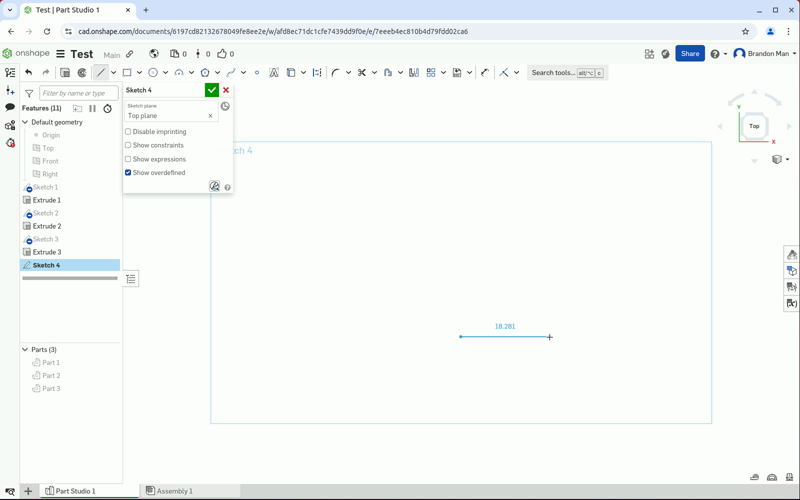
key_up(shift)
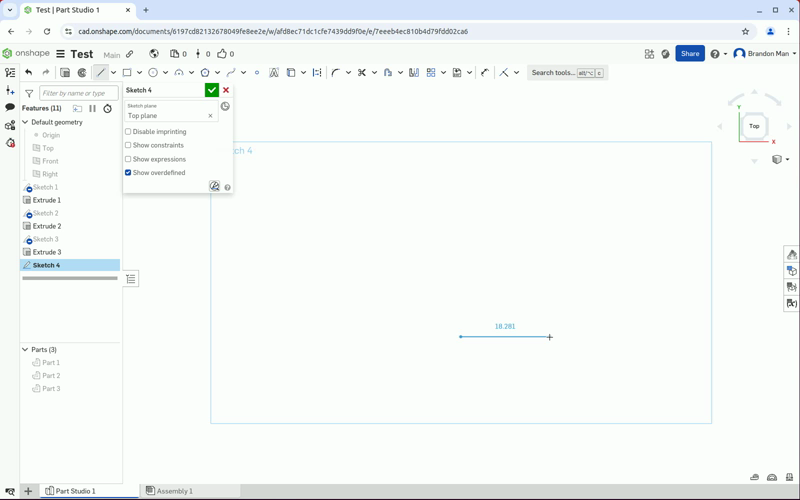
key_down(shift)
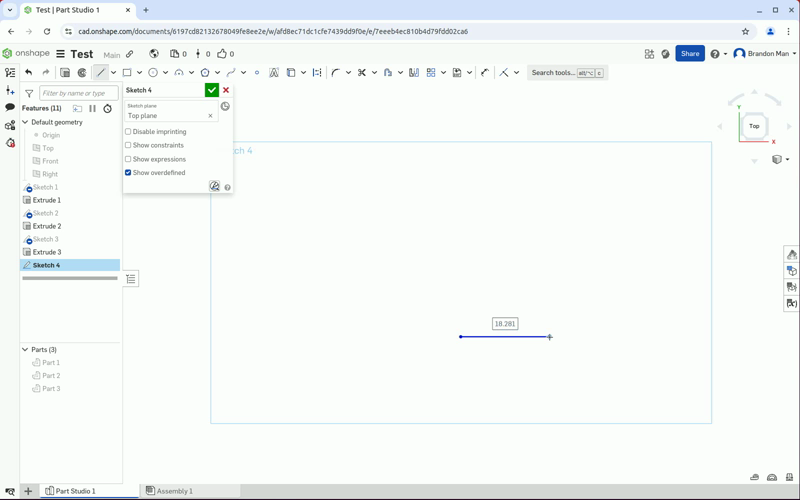
mouse_move(579, 336)
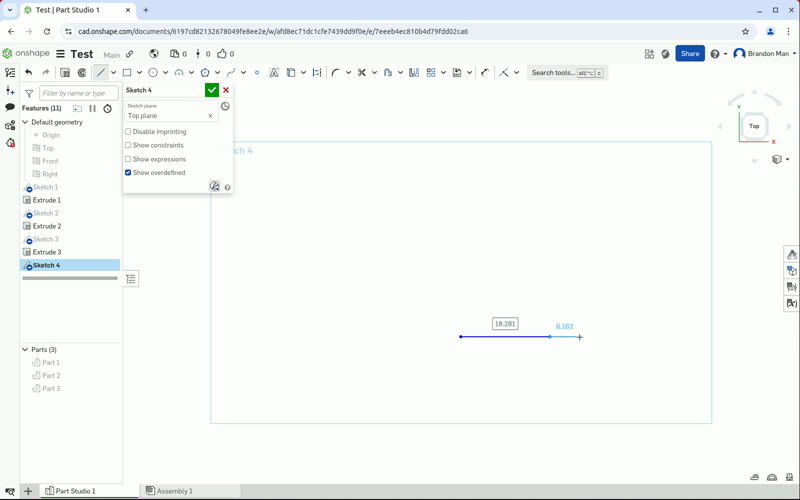
mouse_move(549, 321)
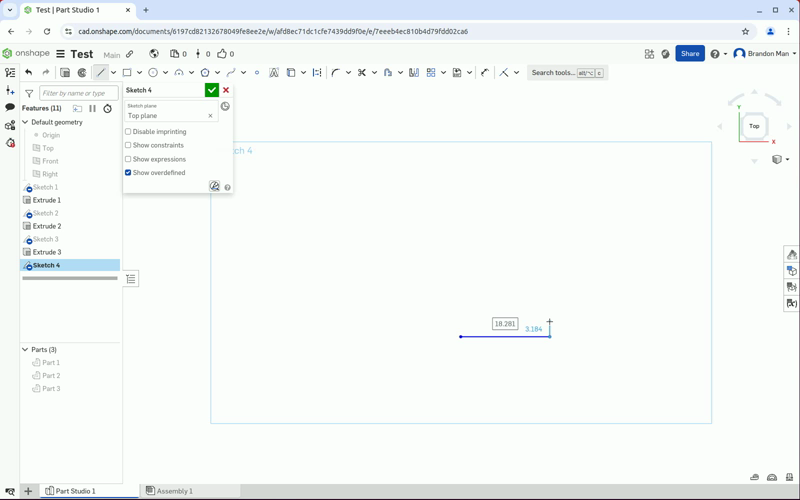
click(549, 321)
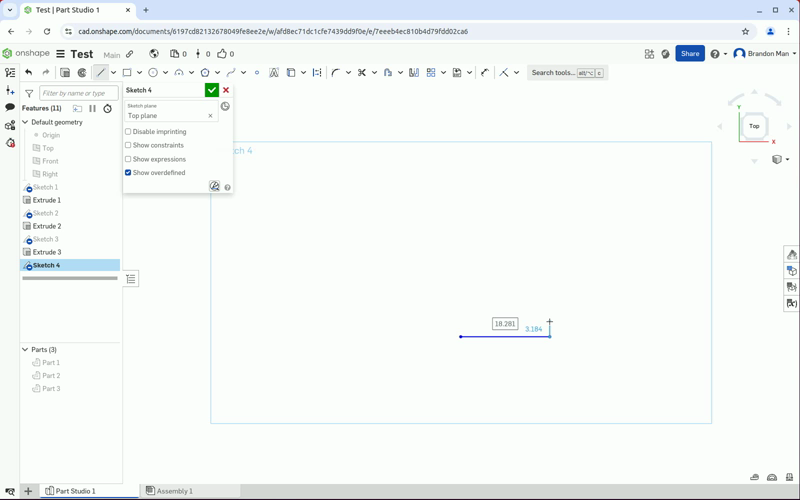
key_up(shift)
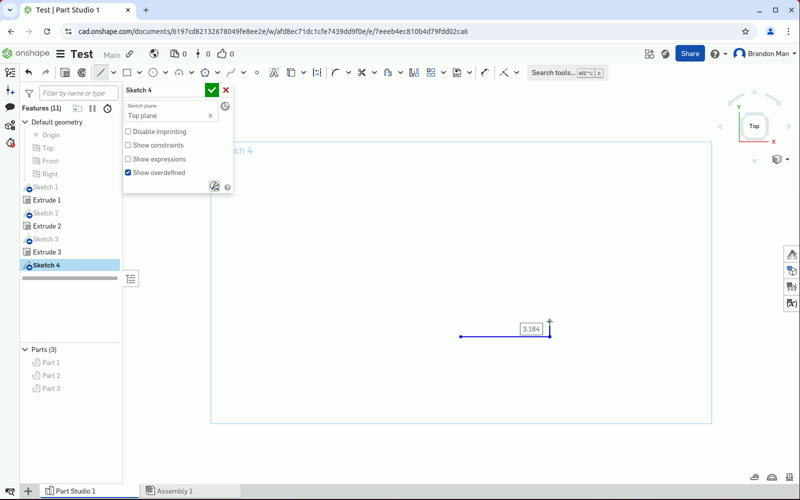
key(esc)
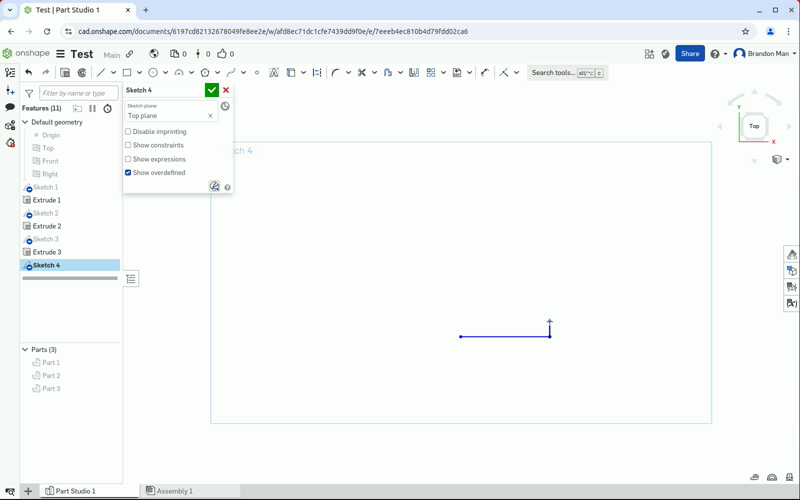
key(a)
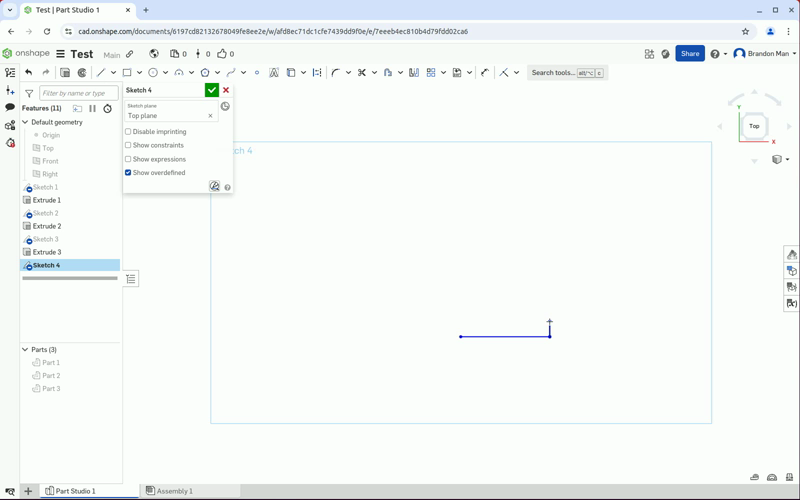
mouse_move(549, 321)
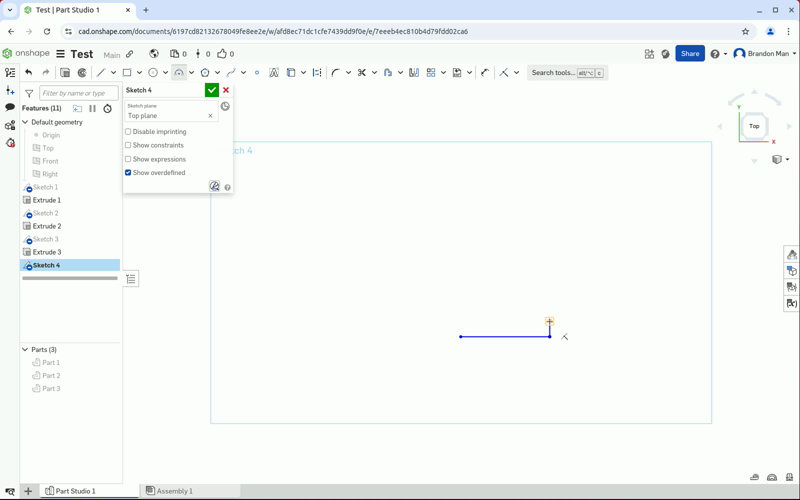
click(549, 321)
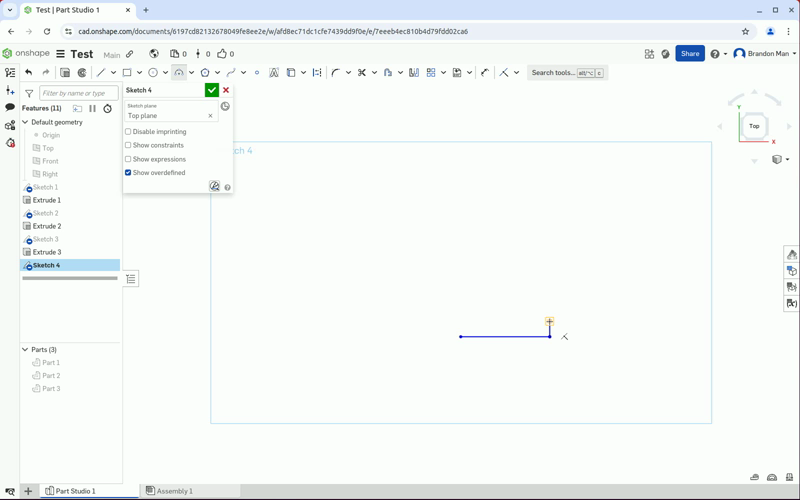
key_down(shift)
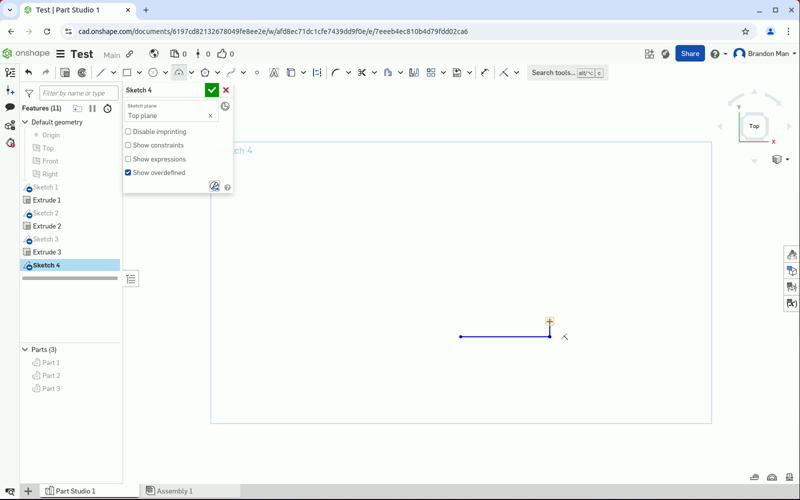
mouse_move(561, 309)
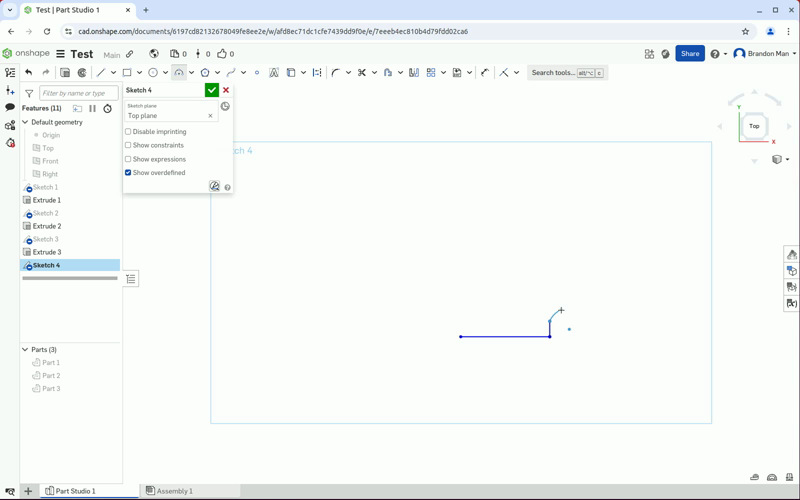
click(561, 309)
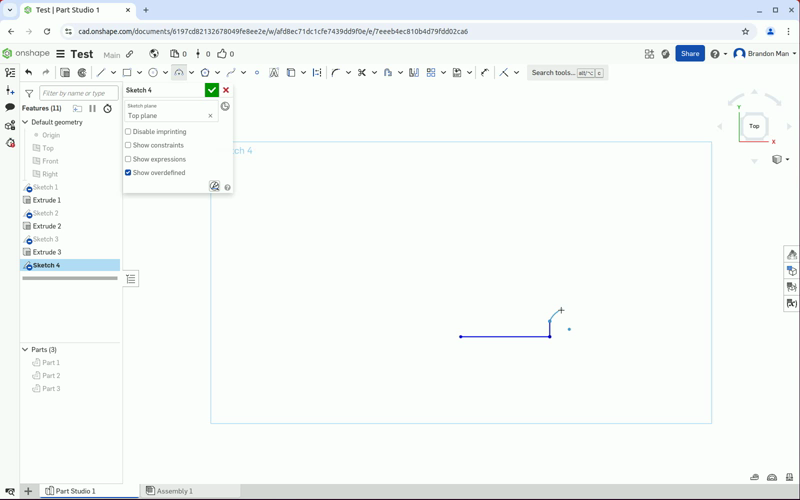
mouse_move(553, 312)
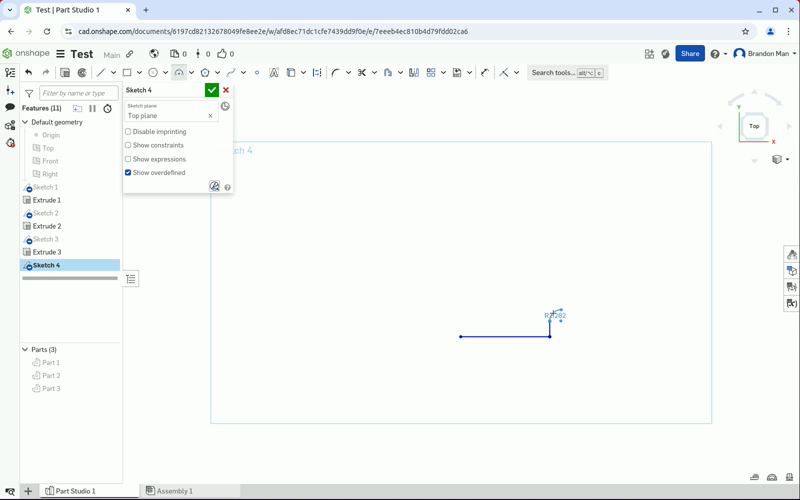
click(553, 312)
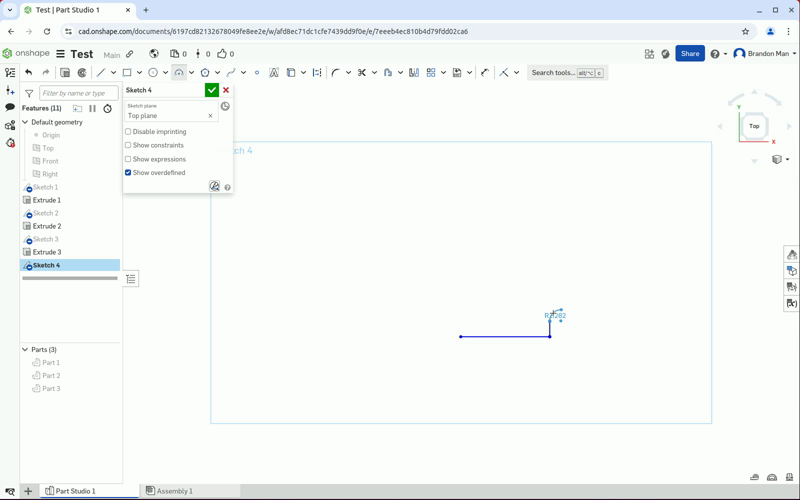
key_up(shift)
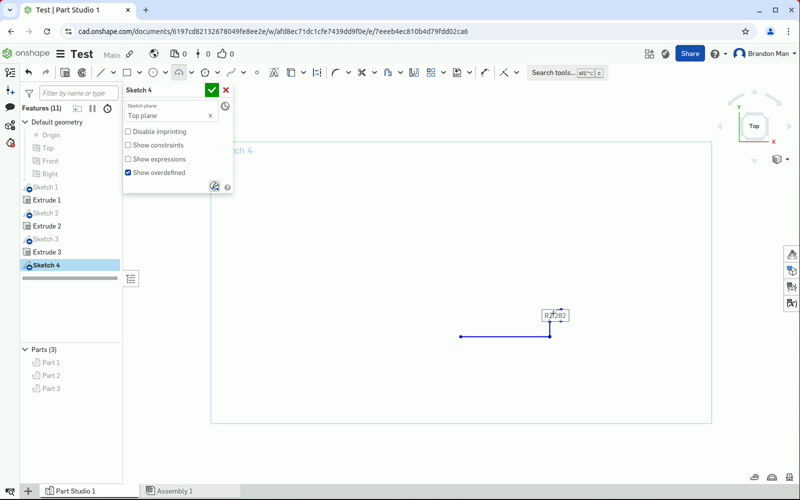
key(esc)
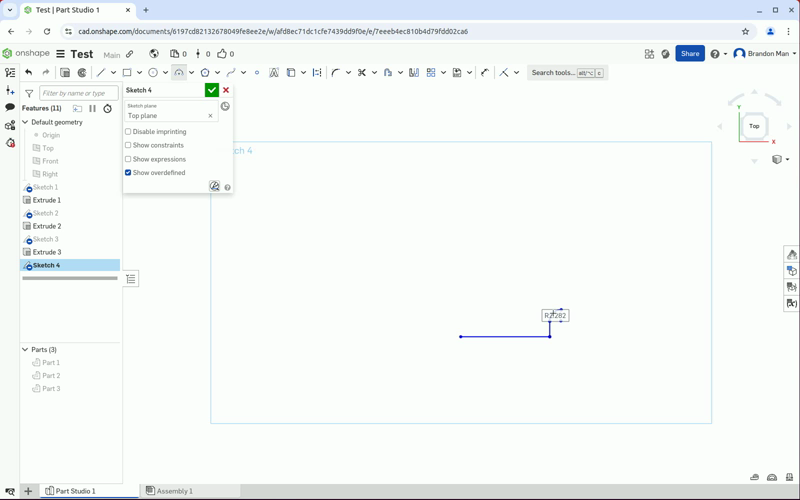
key(l)
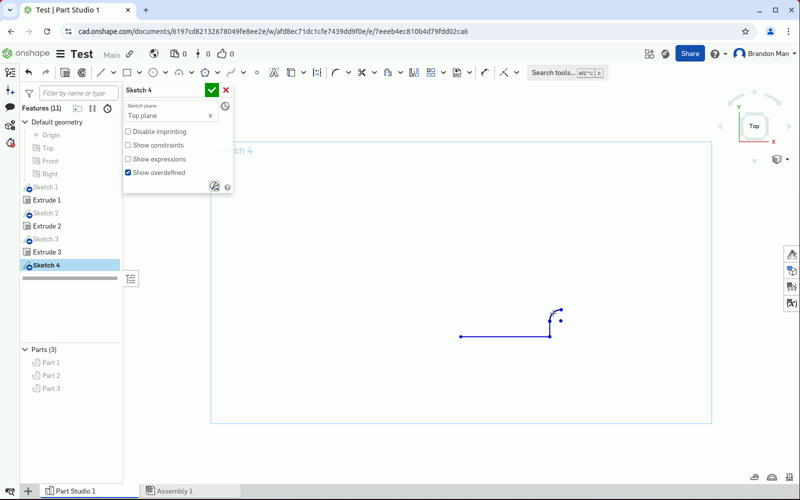
mouse_move(561, 309)
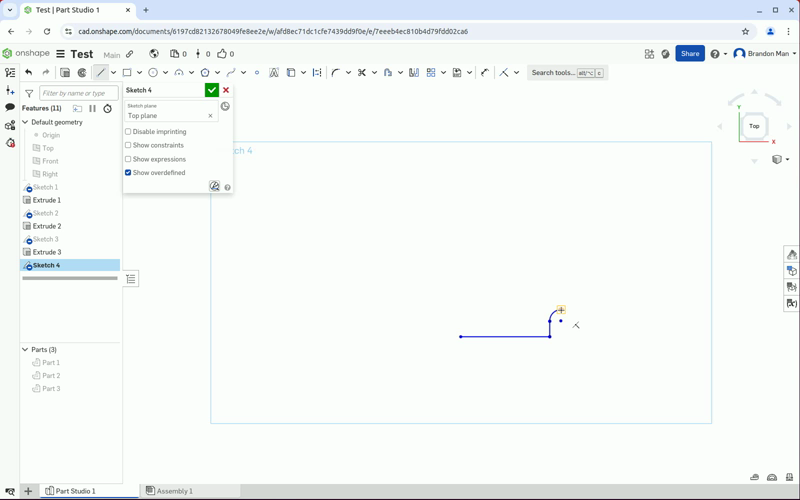
click(561, 309)
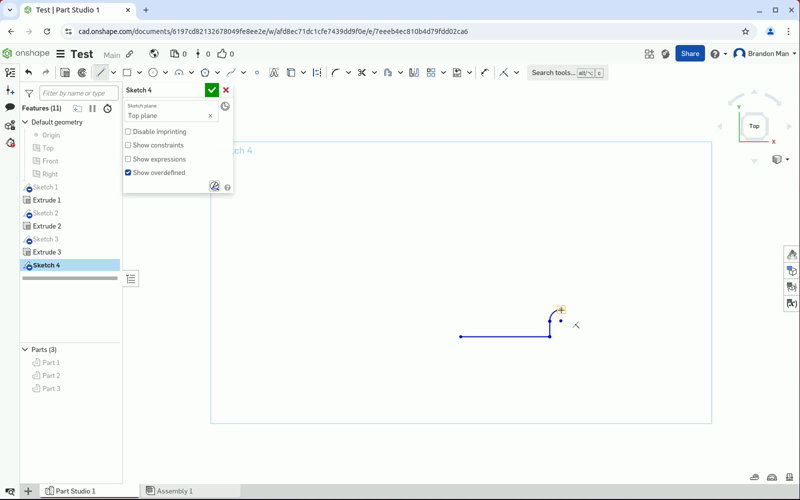
key_down(shift)
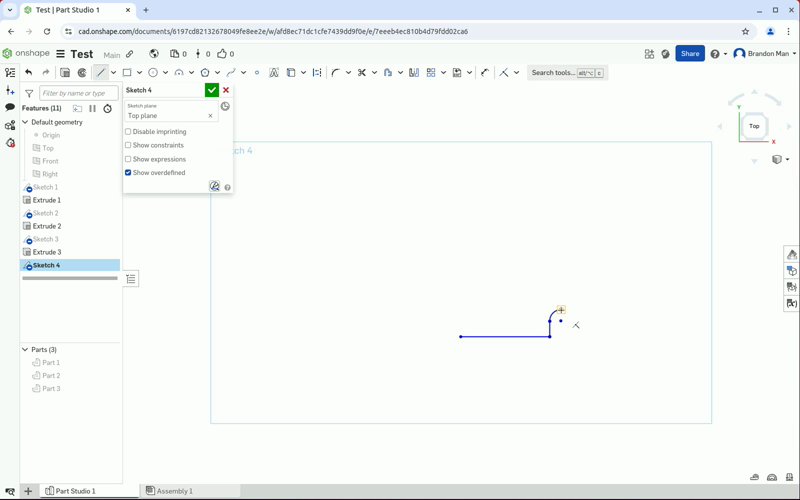
mouse_move(589, 309)
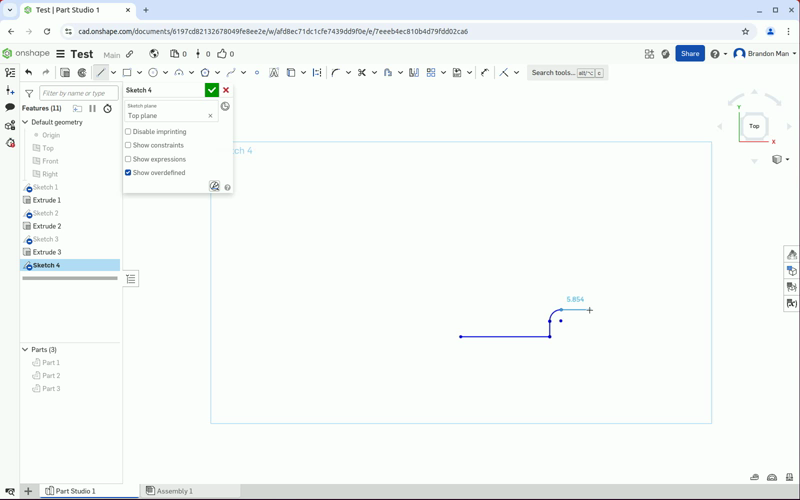
mouse_move(573, 309)
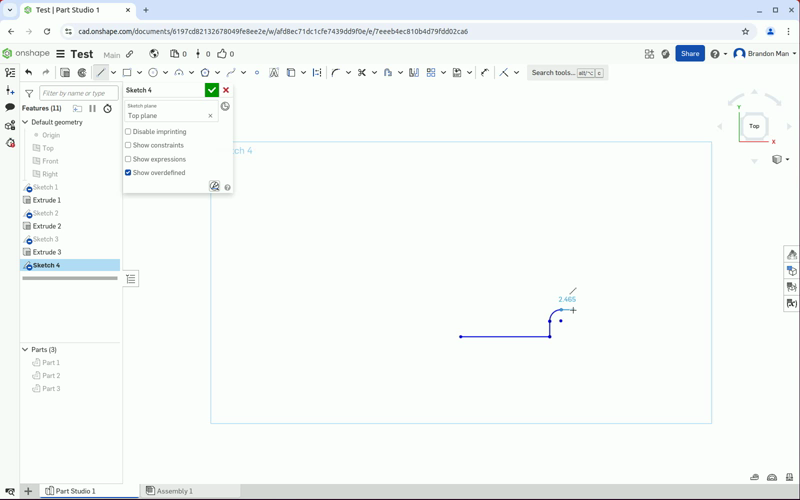
click(573, 309)
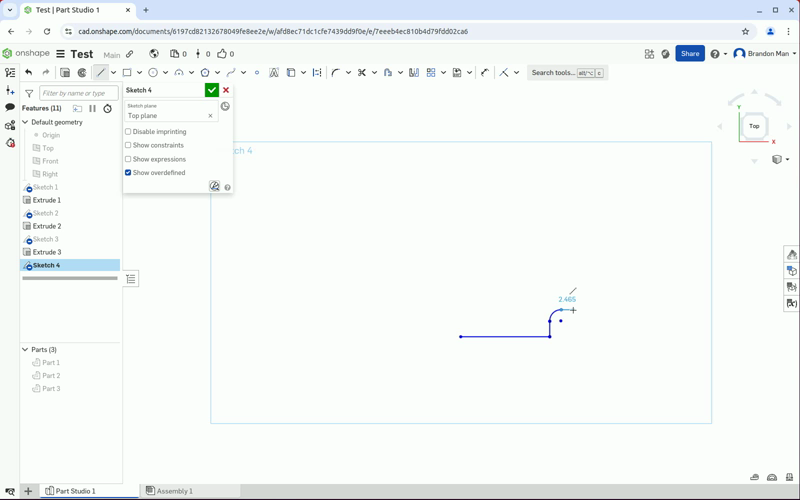
key_up(shift)
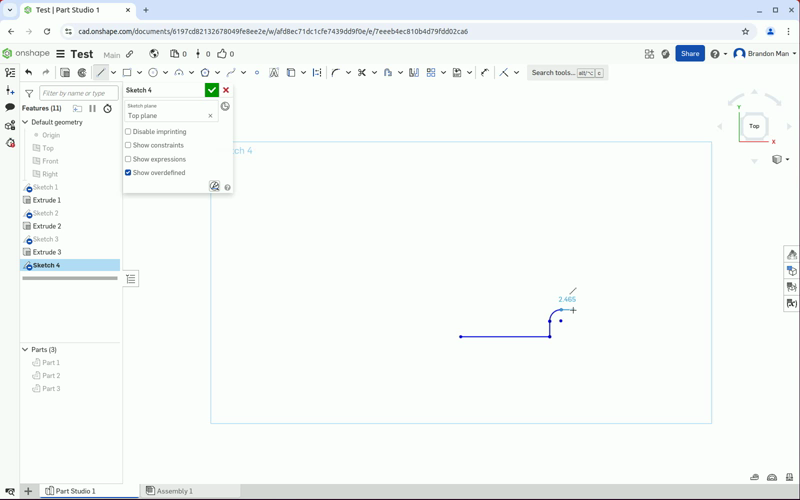
key_down(shift)
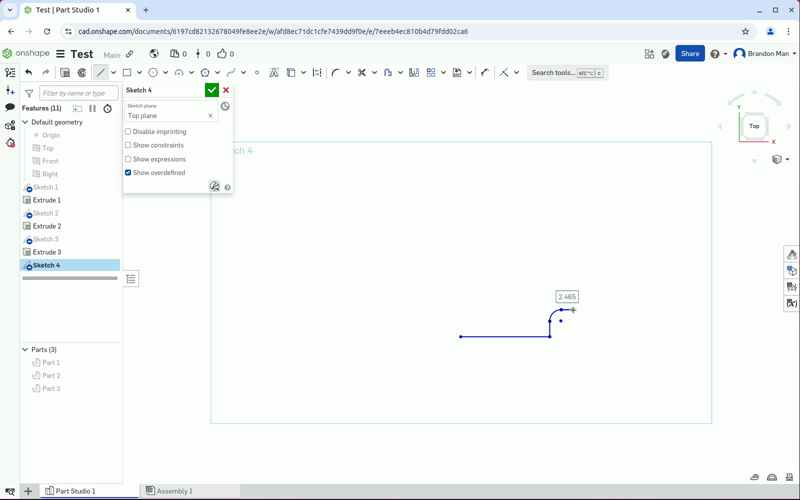
mouse_move(589, 309)
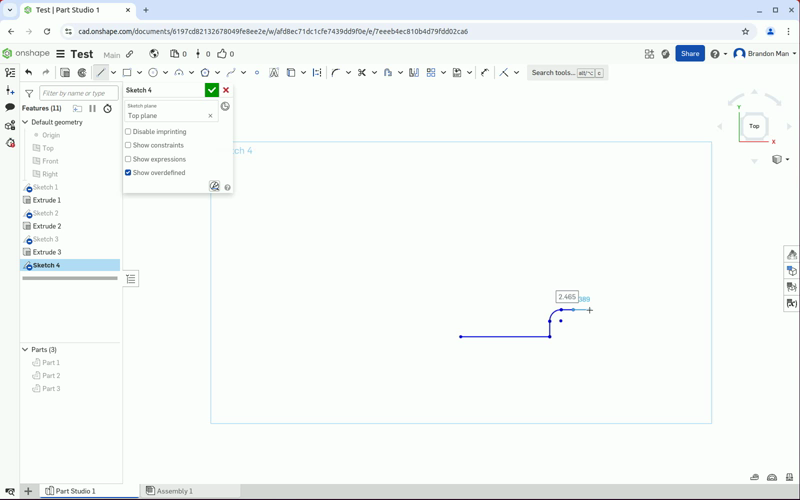
mouse_move(573, 282)
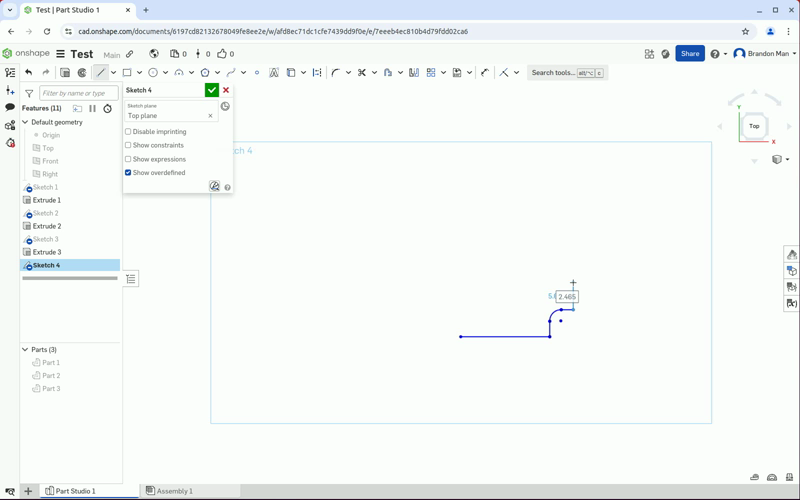
click(573, 282)
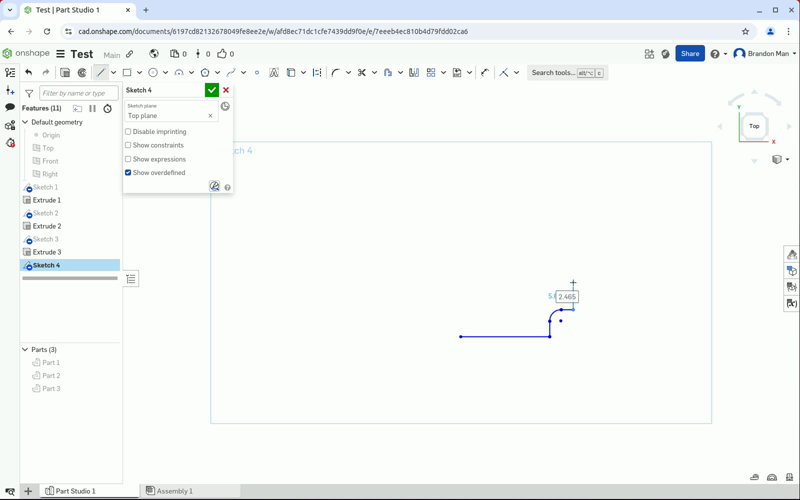
key_up(shift)
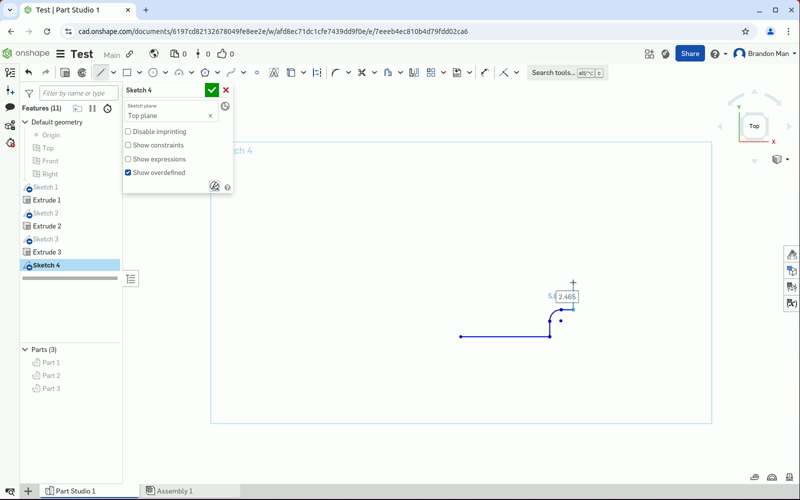
key_down(shift)
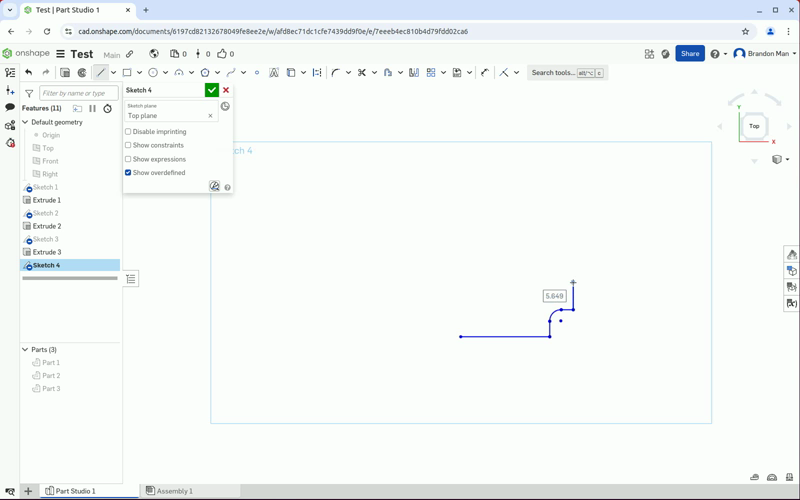
mouse_move(460, 282)
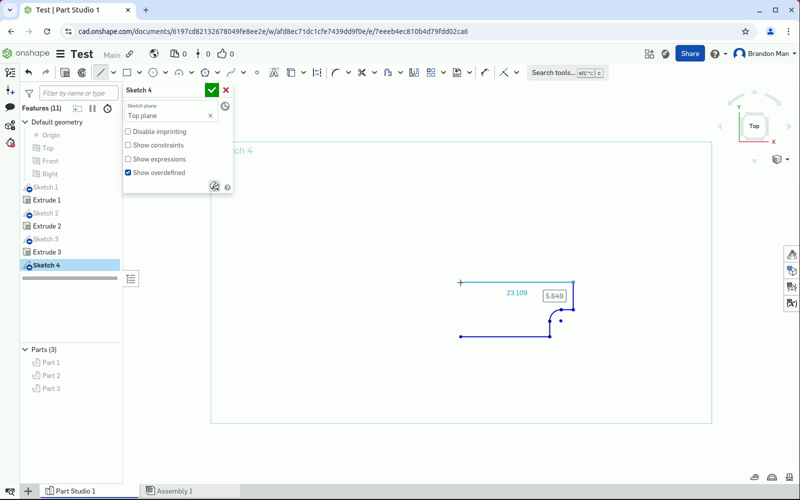
click(460, 282)
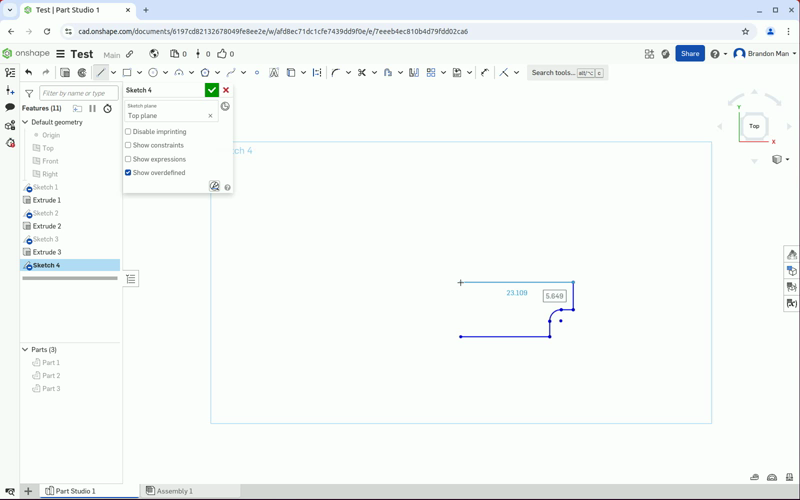
key_up(shift)
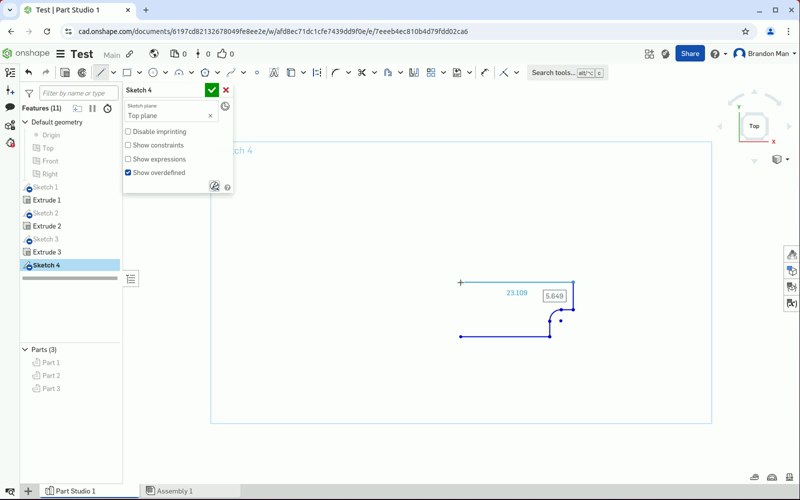
mouse_move(490, 282)
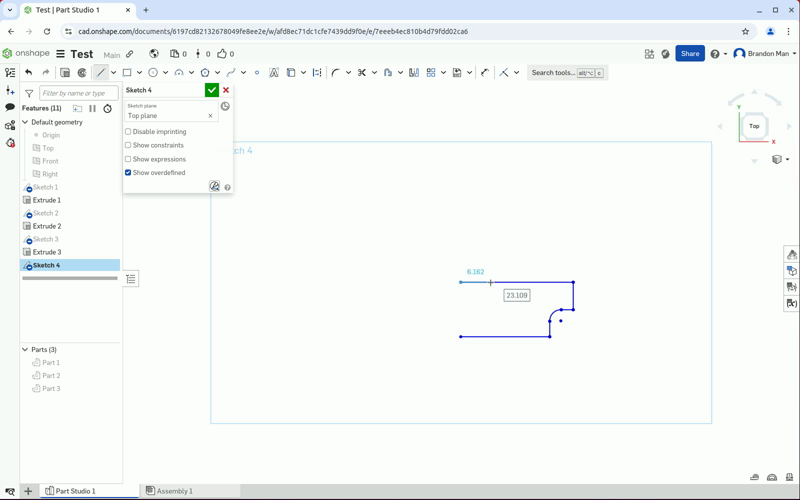
key_down(shift)
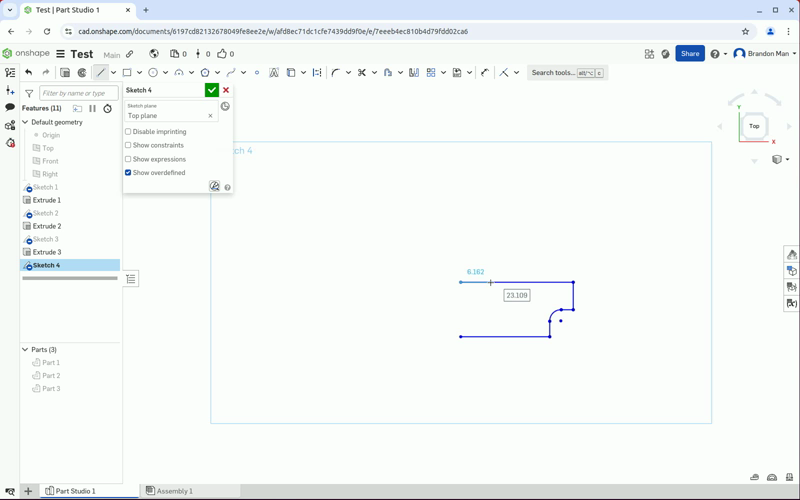
mouse_move(460, 336)
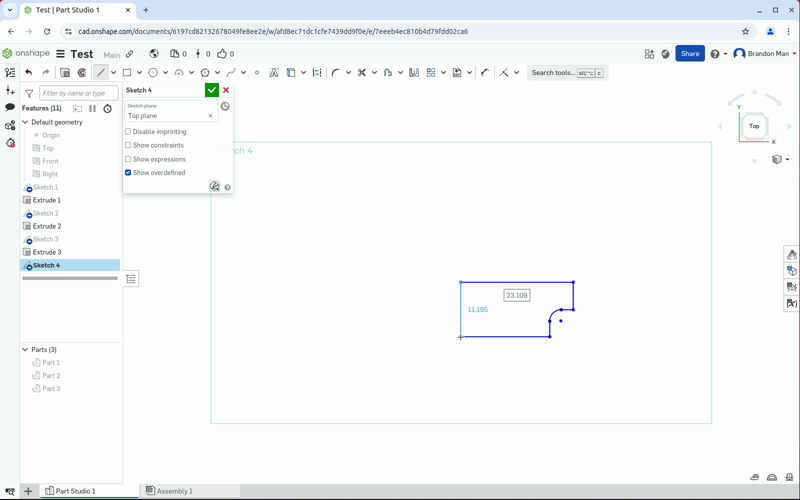
key_up(shift)
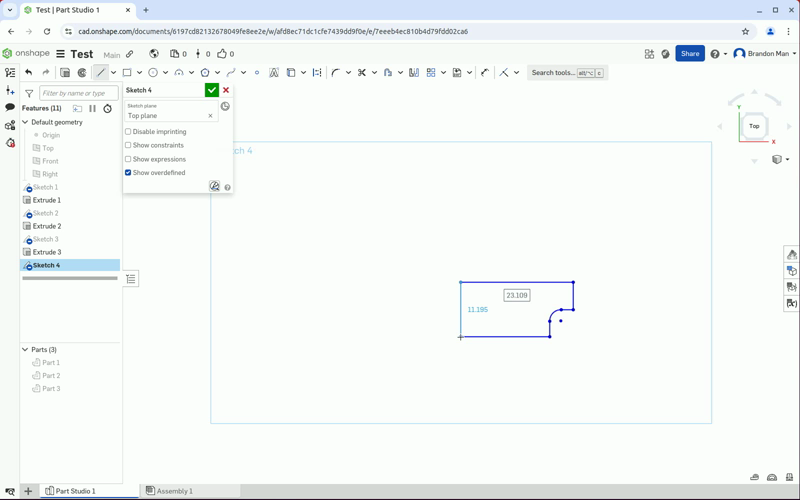
click(460, 336)
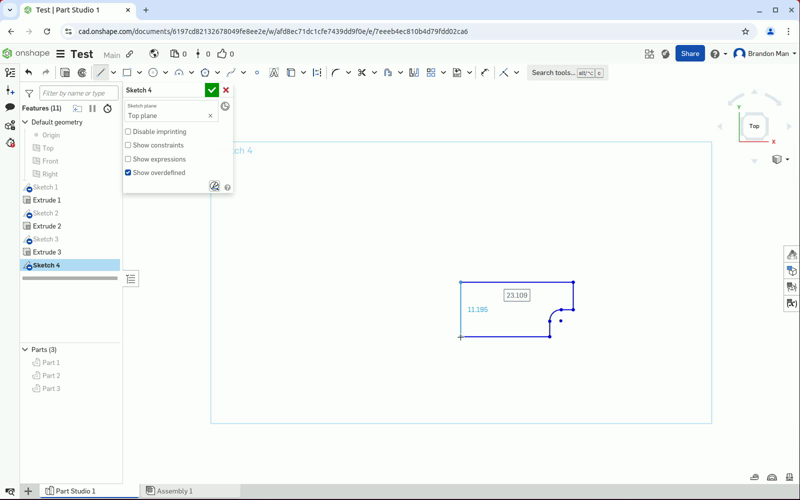
key(esc)
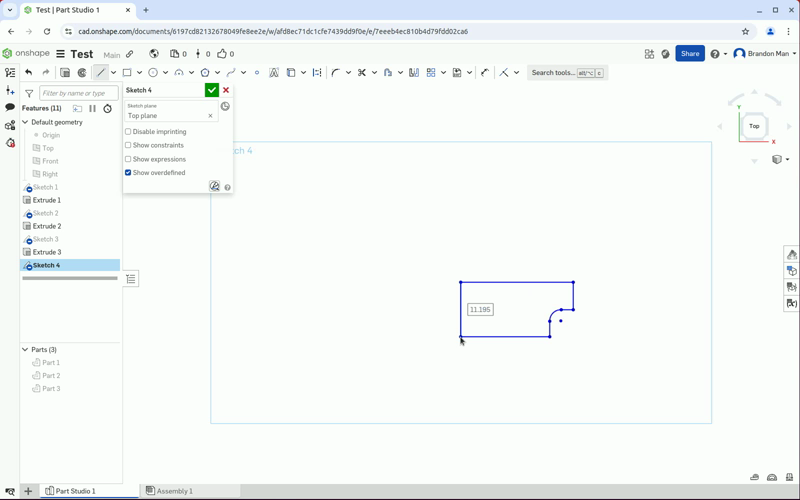
mouse_move(507, 297)
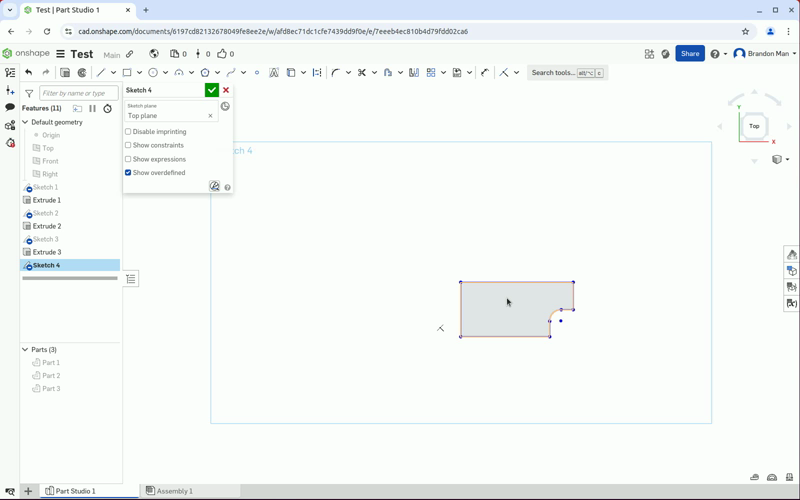
click(507, 297)
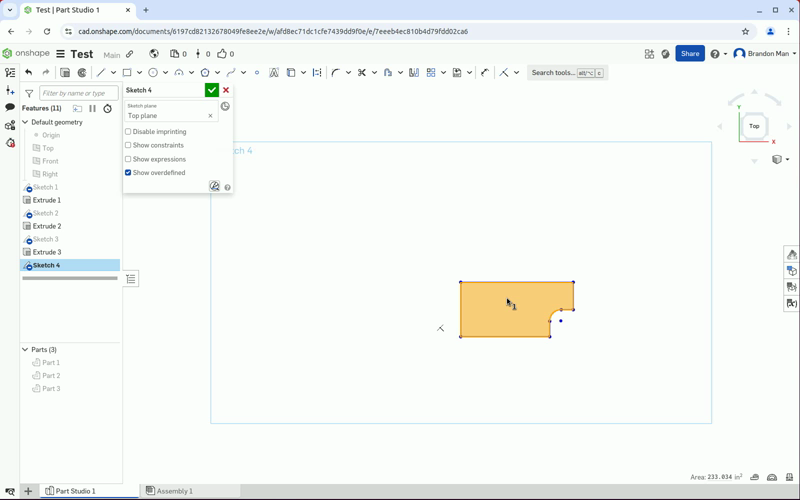
mouse_move(73, 352)
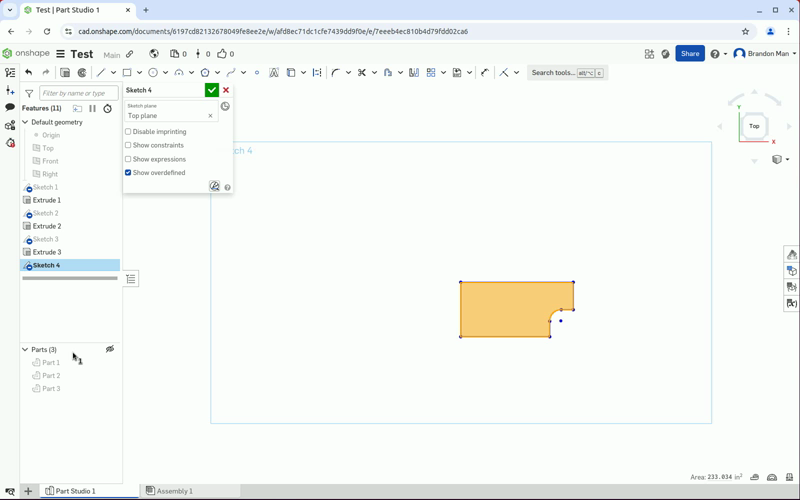
key(shift+y)
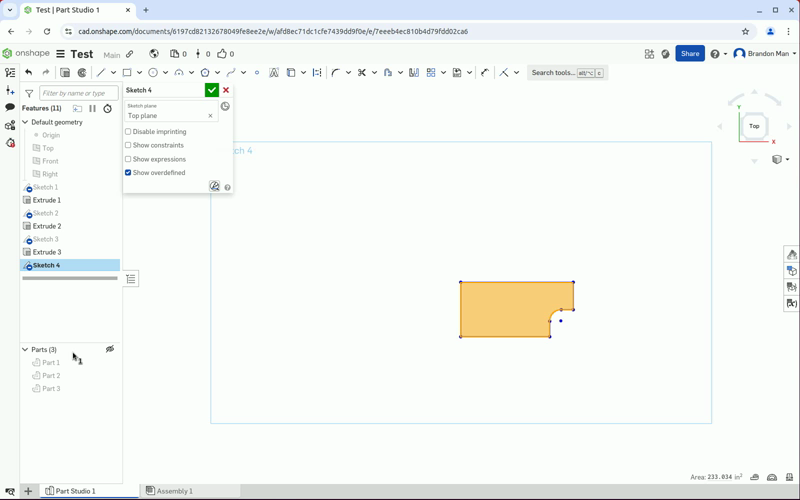
key(shift+e)
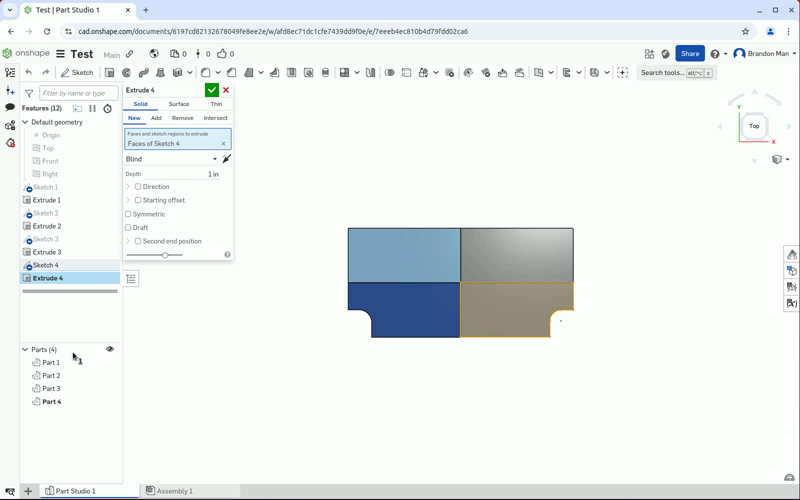
mouse_move(143, 106)
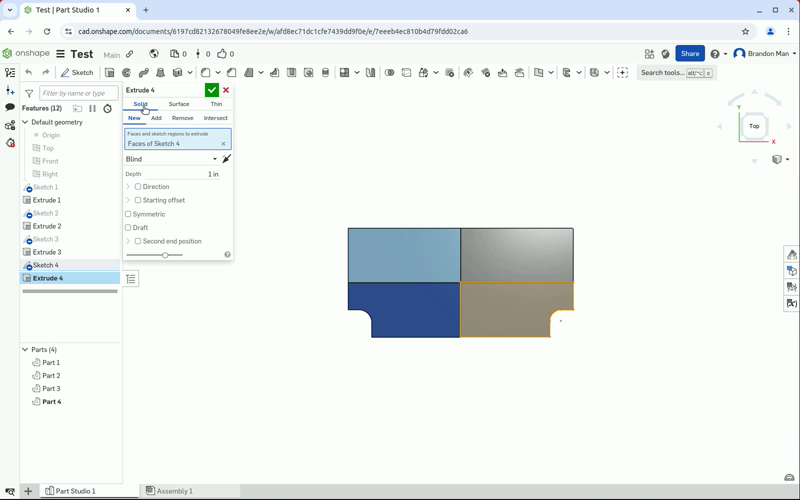
click(143, 106)
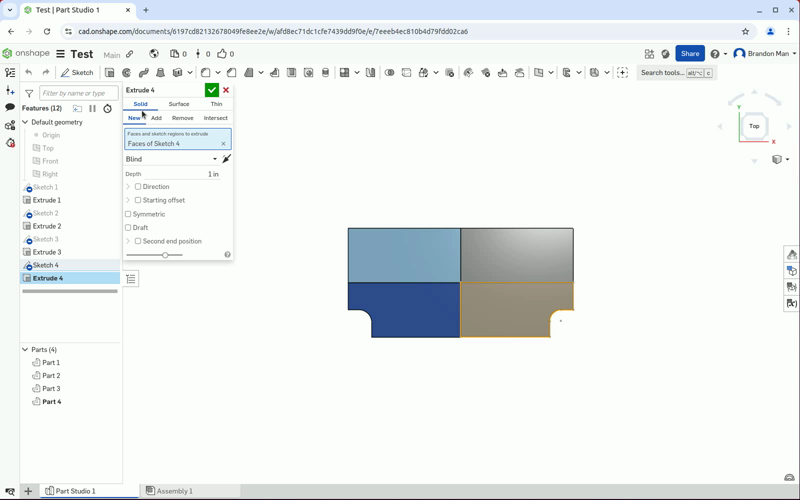
mouse_move(137, 120)
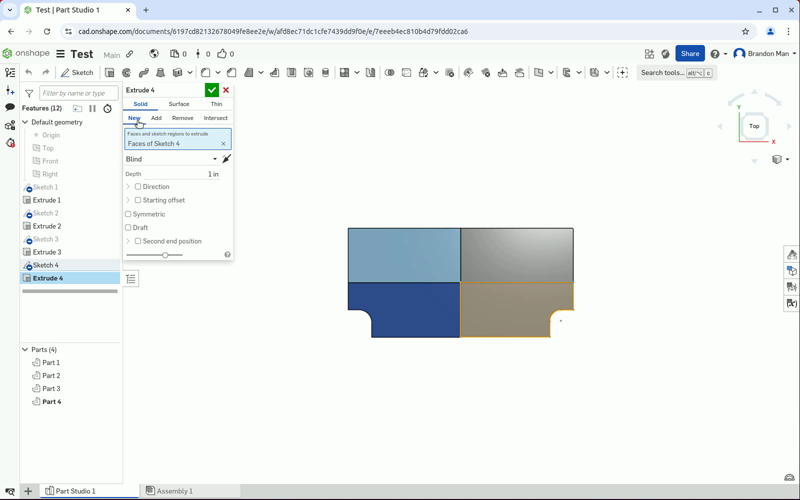
click(137, 120)
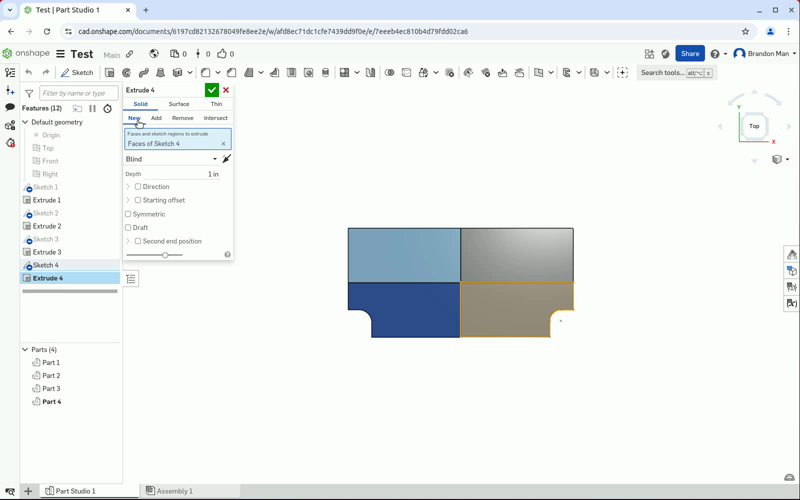
key(tab, 4)
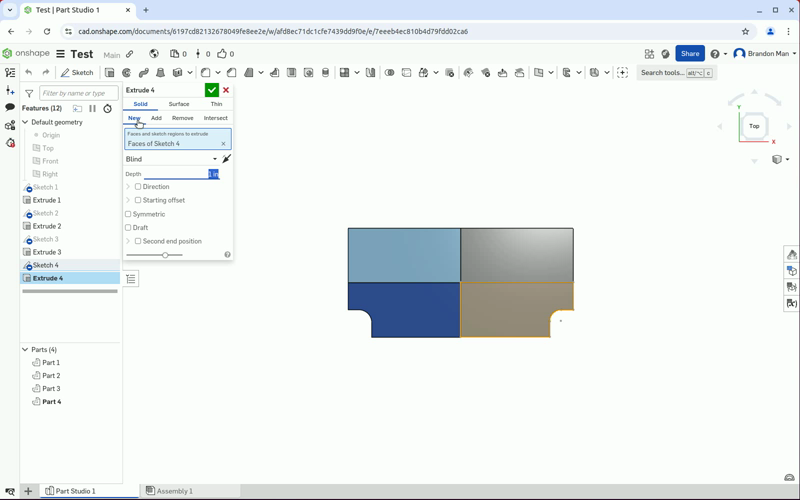
text(1.926)
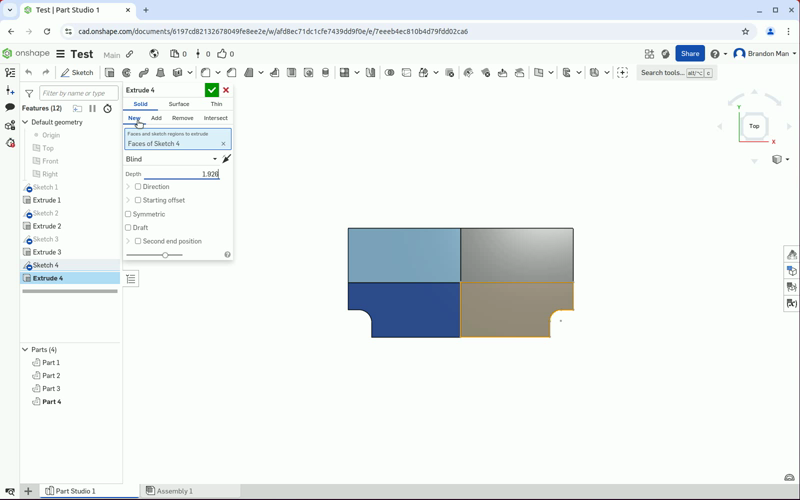
key(enter)
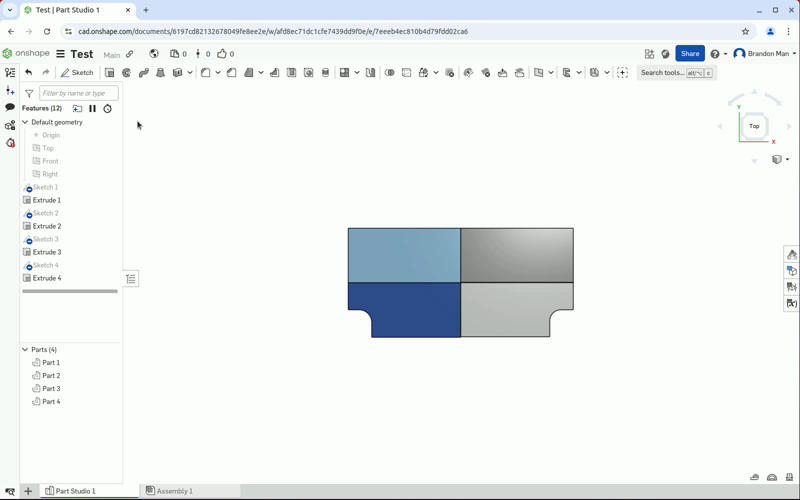
key(shift+h)
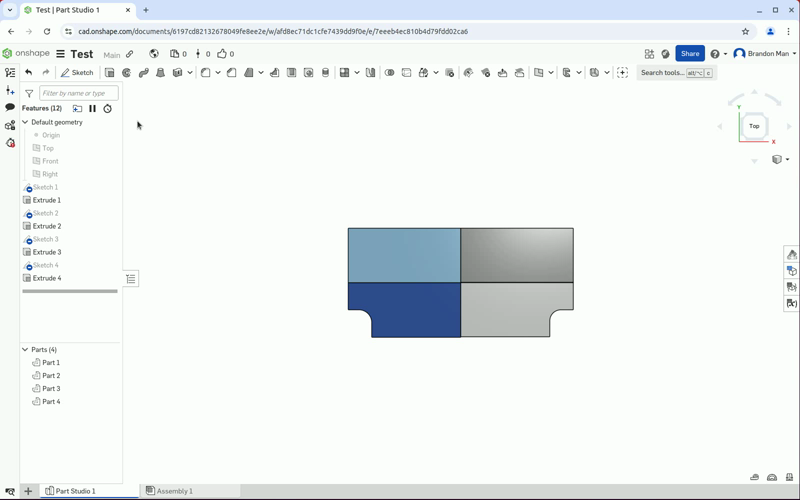
key(shift+h)
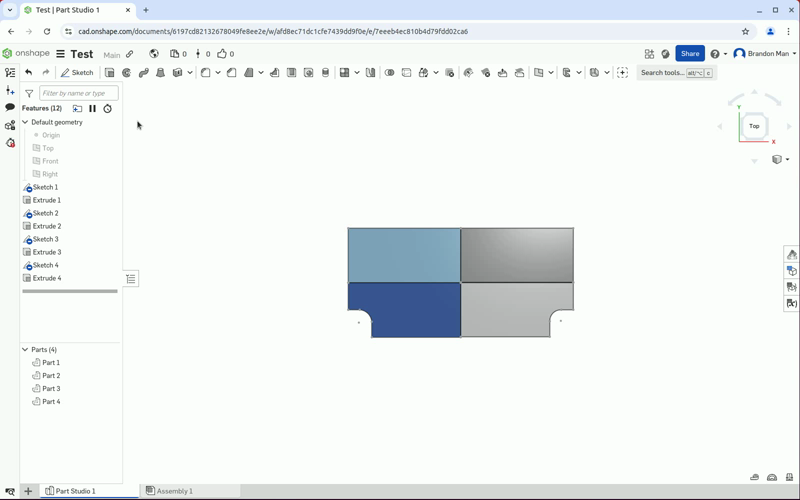
key(shift+7)
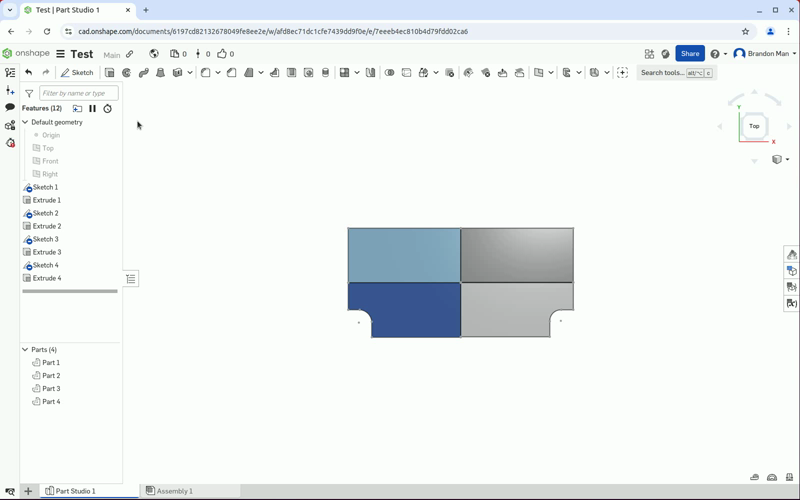
key(up, 3)
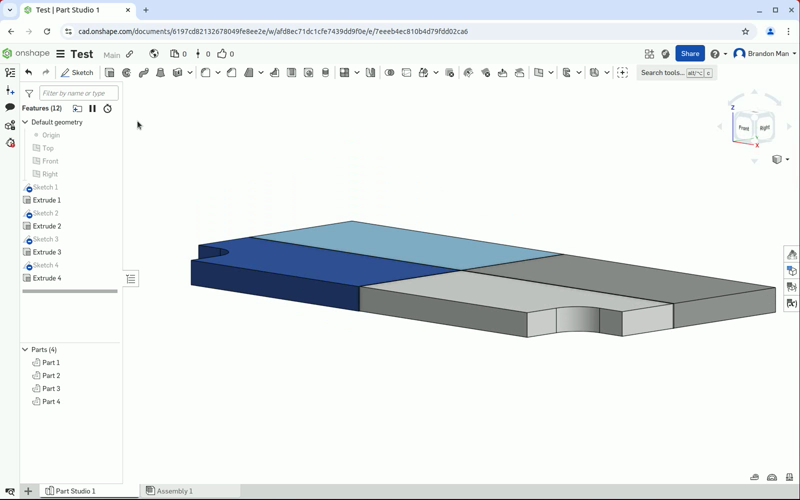
key(left, 3)
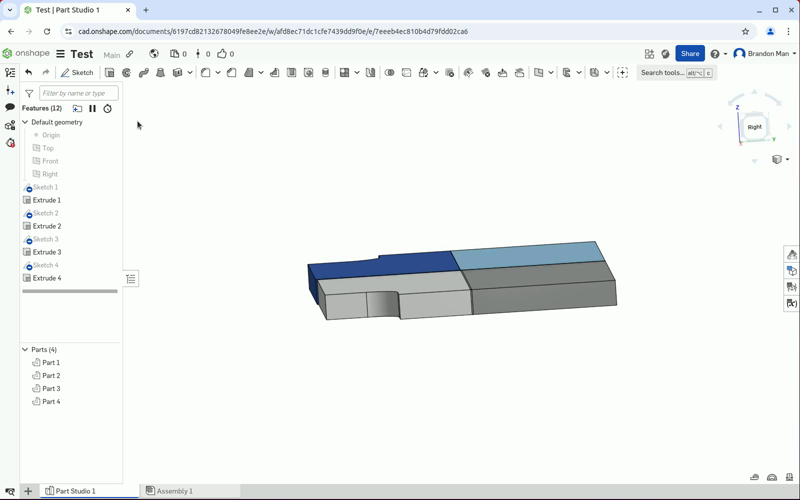
key(right, 3)
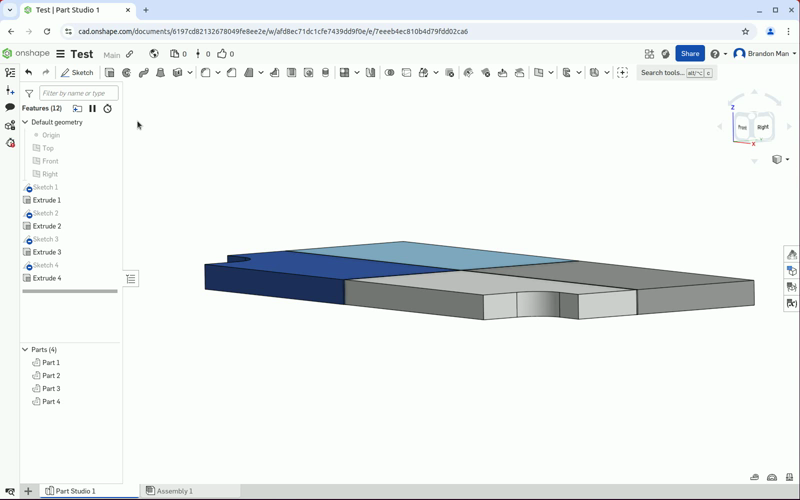
key(down, 3)
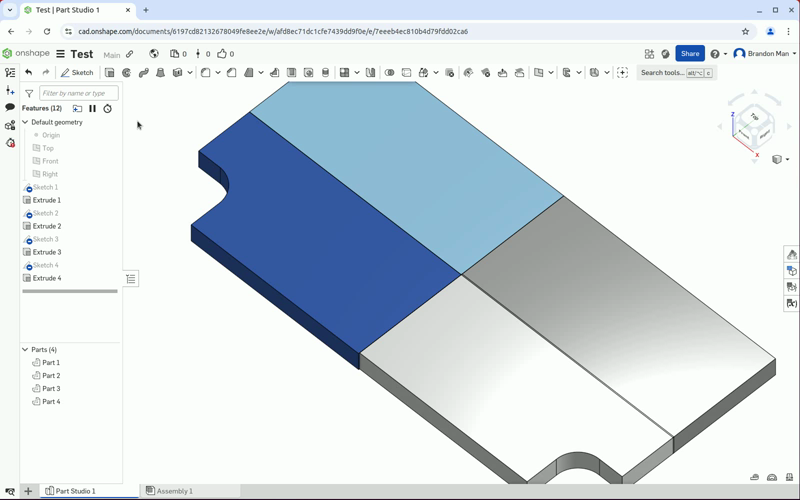
mouse_move(73, 189)
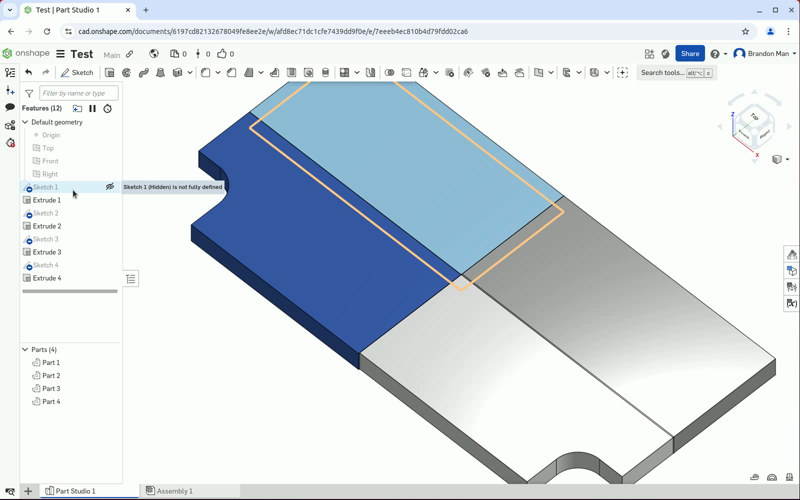
click(73, 189)